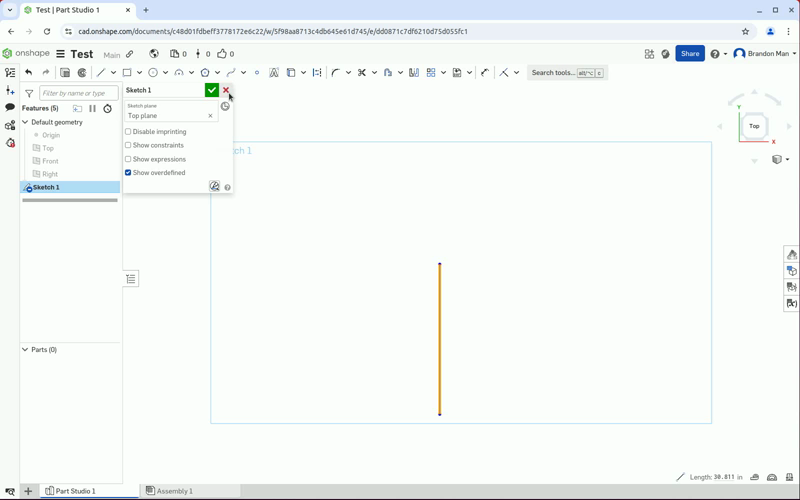
key(shift+h)
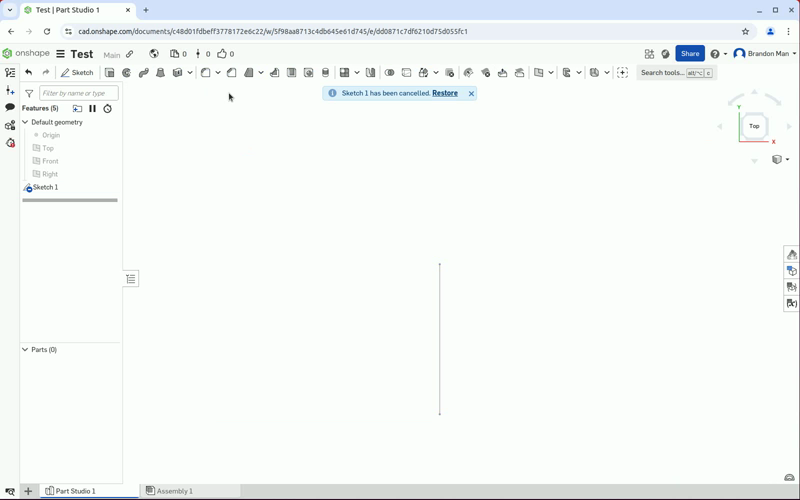
key(shift+s)
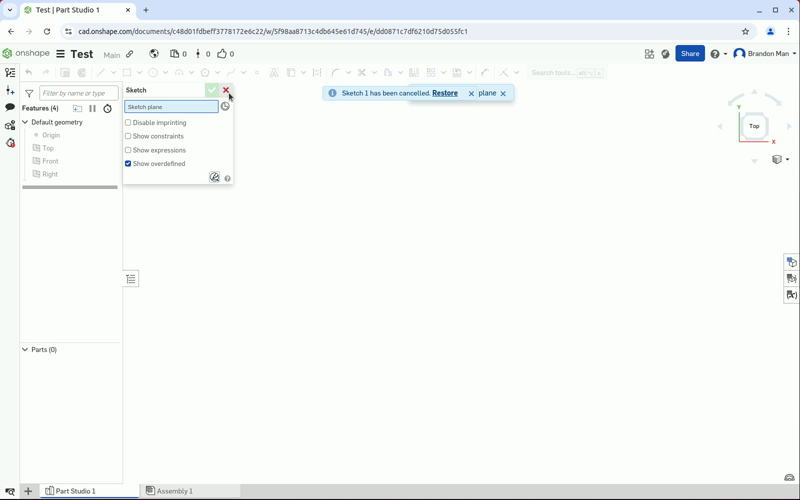
mouse_move(73, 150)
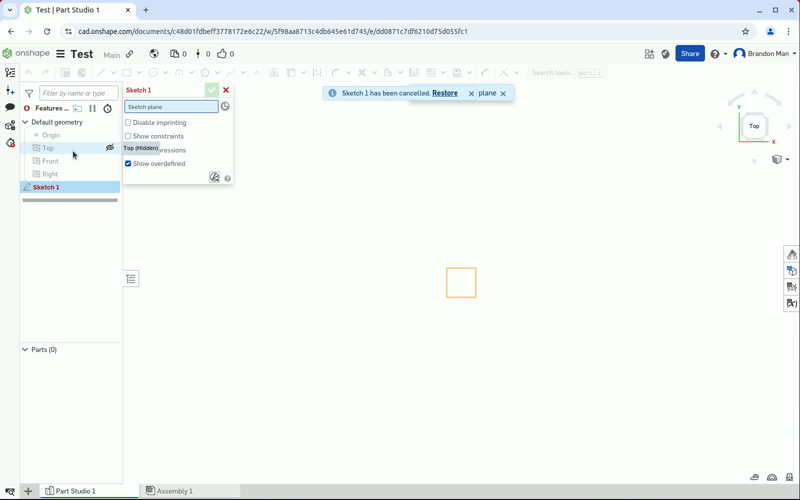
click(73, 150)
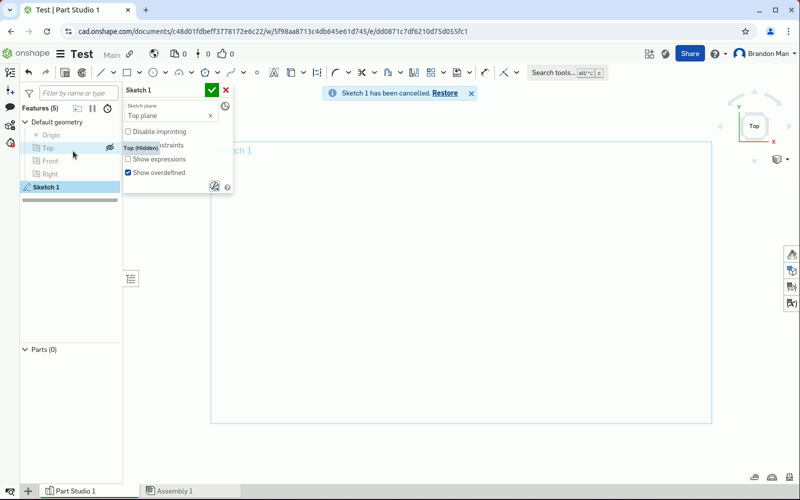
mouse_move(73, 352)
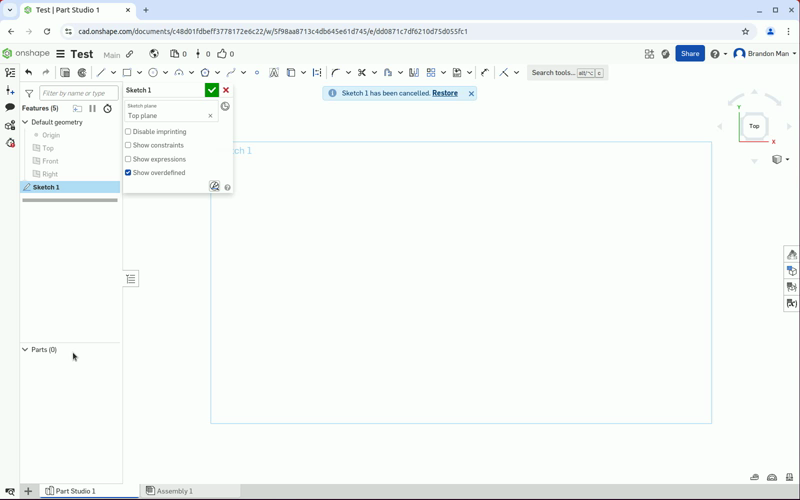
key(y)
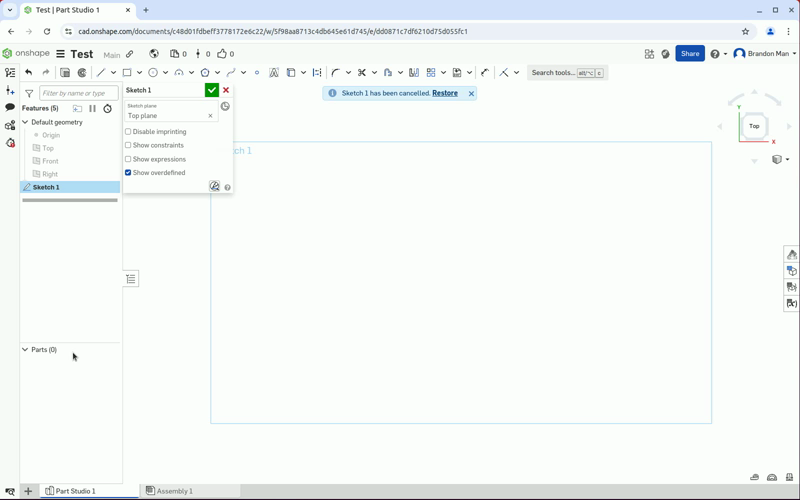
key(l)
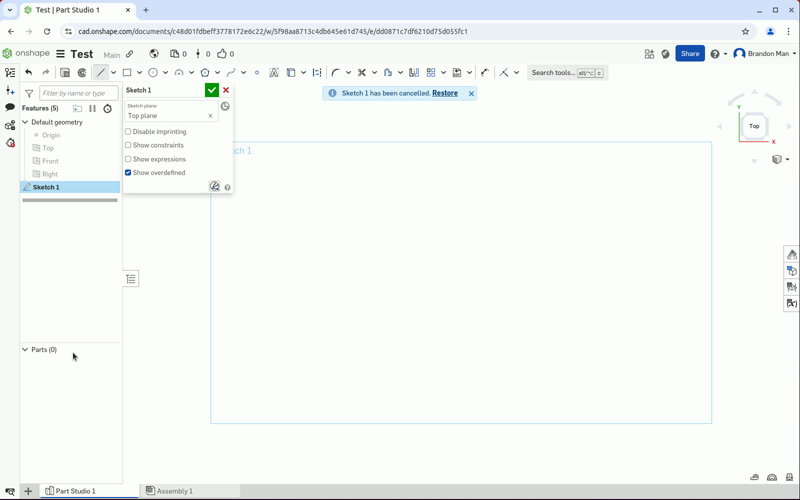
key_down(shift)
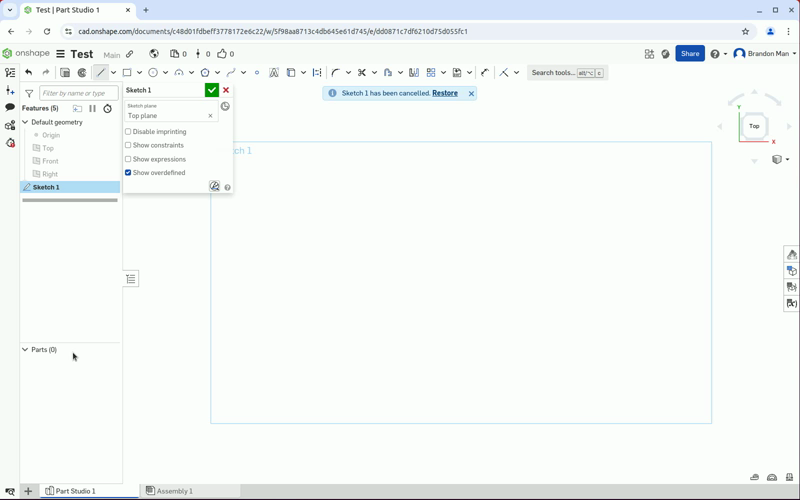
mouse_move(460, 282)
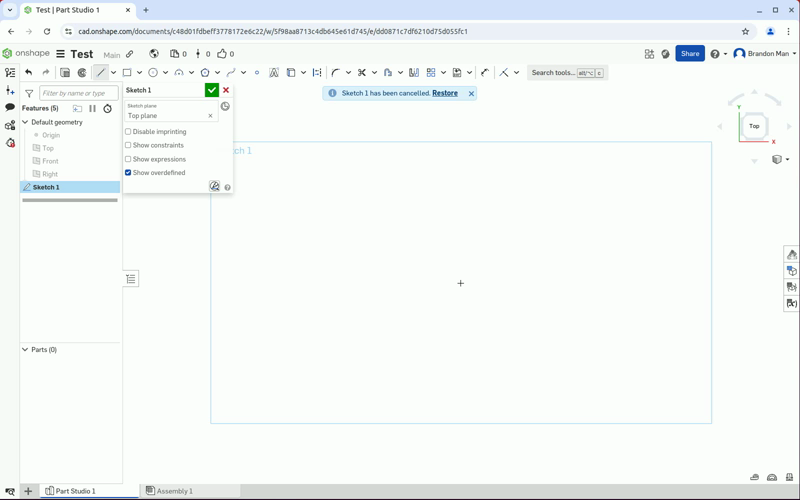
click(460, 282)
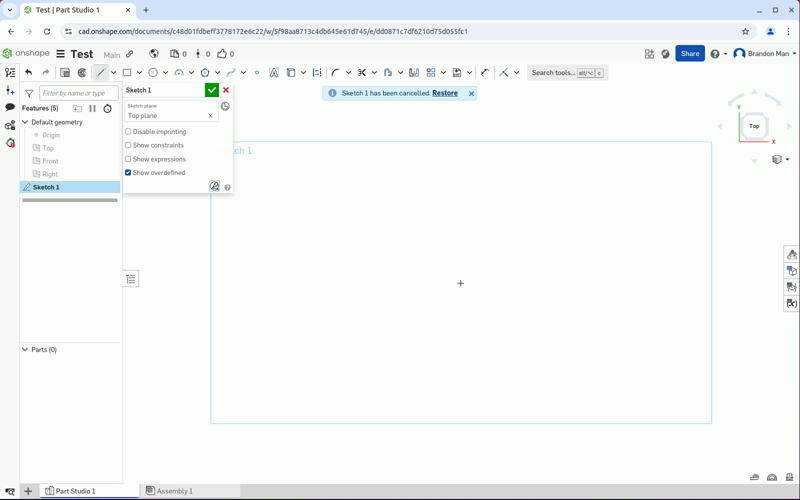
key_up(shift)
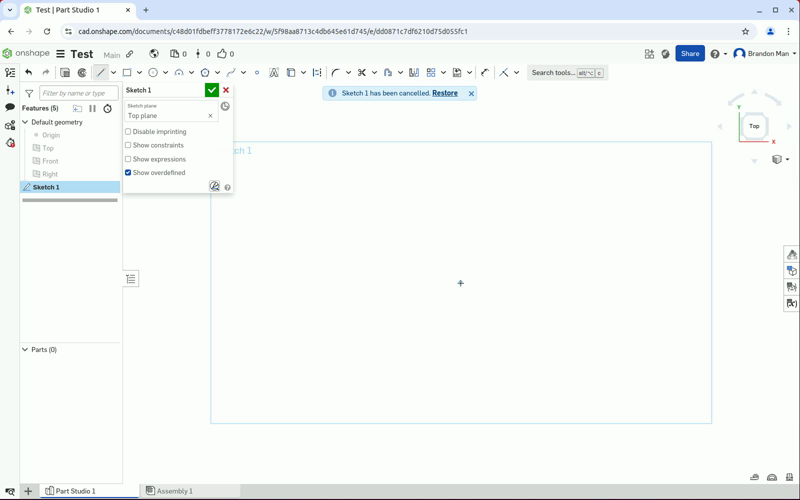
key_down(shift)
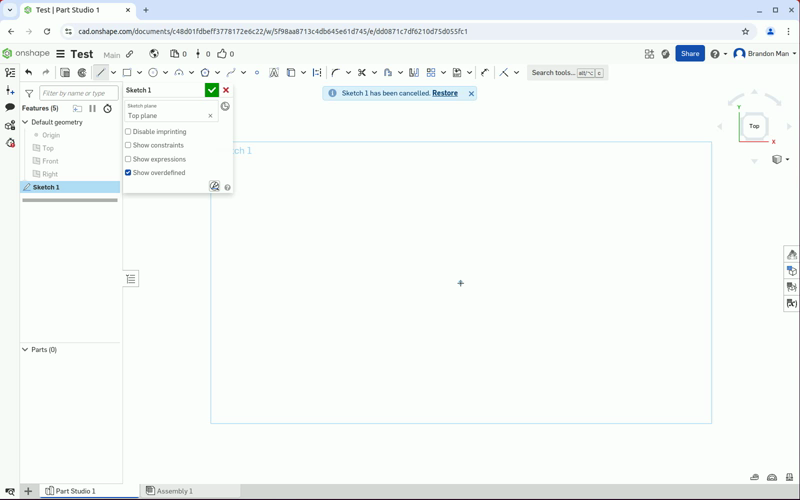
mouse_move(490, 282)
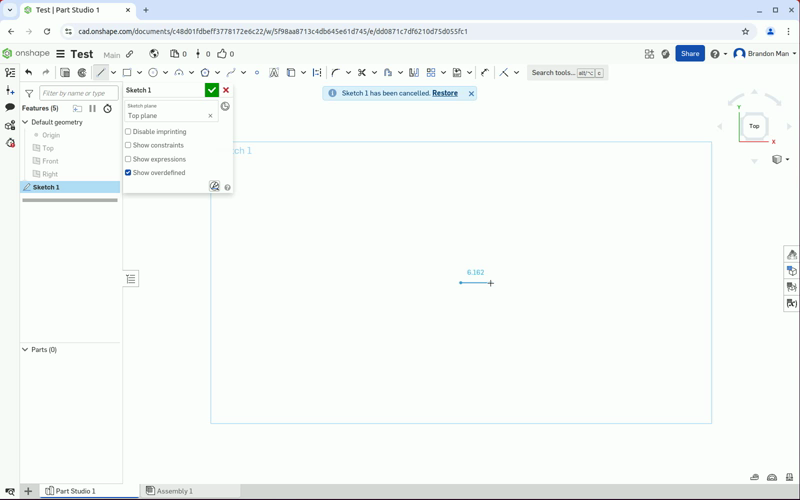
mouse_move(503, 282)
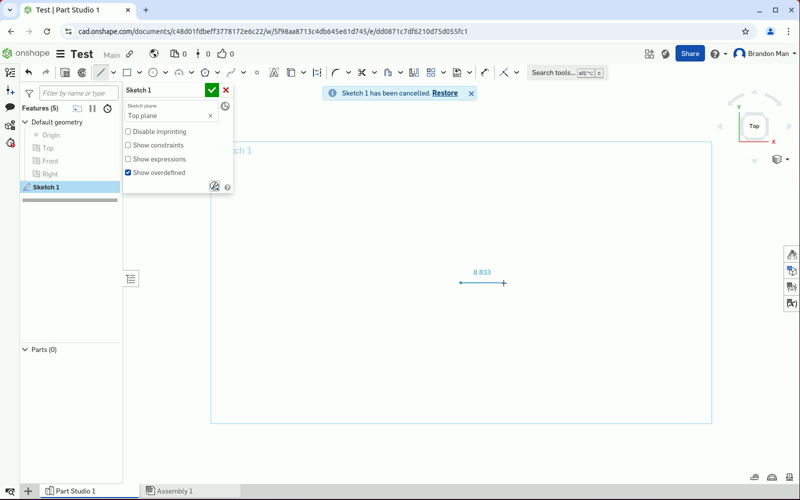
click(503, 282)
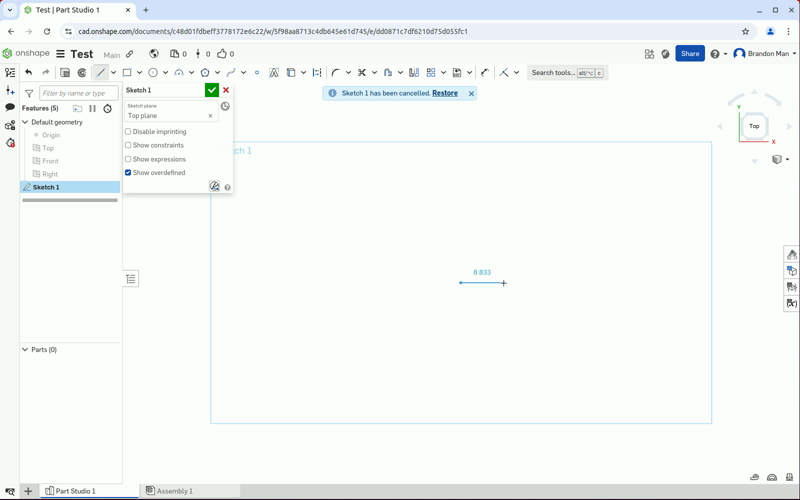
key_up(shift)
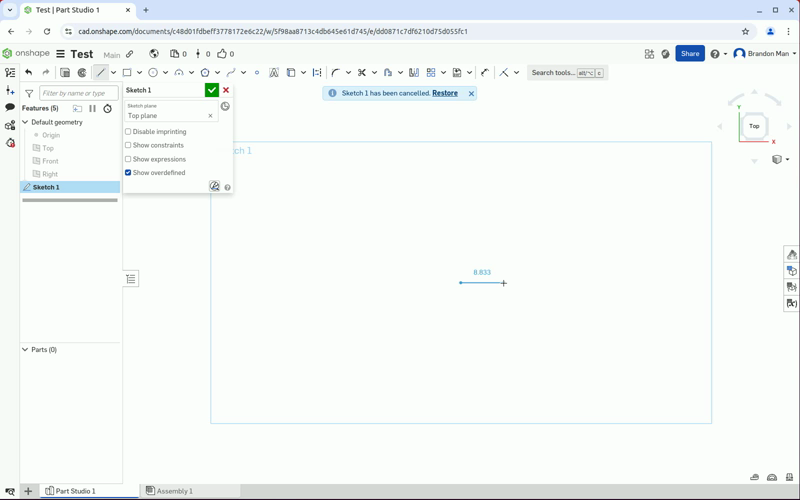
key_down(shift)
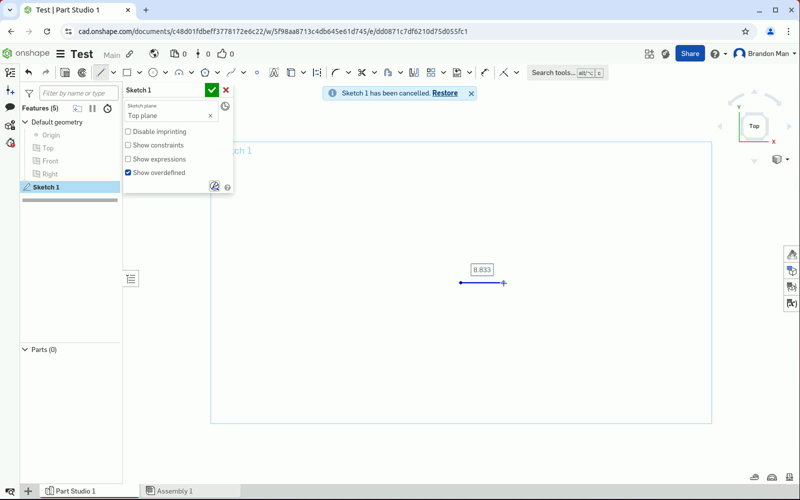
mouse_move(503, 198)
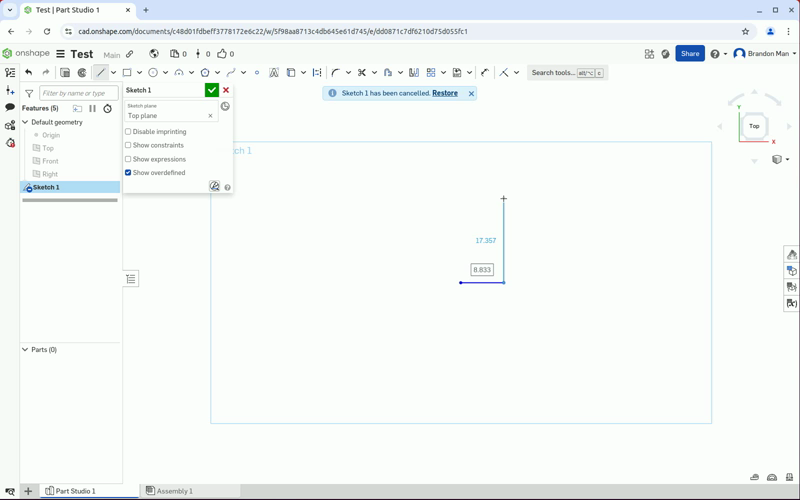
click(503, 198)
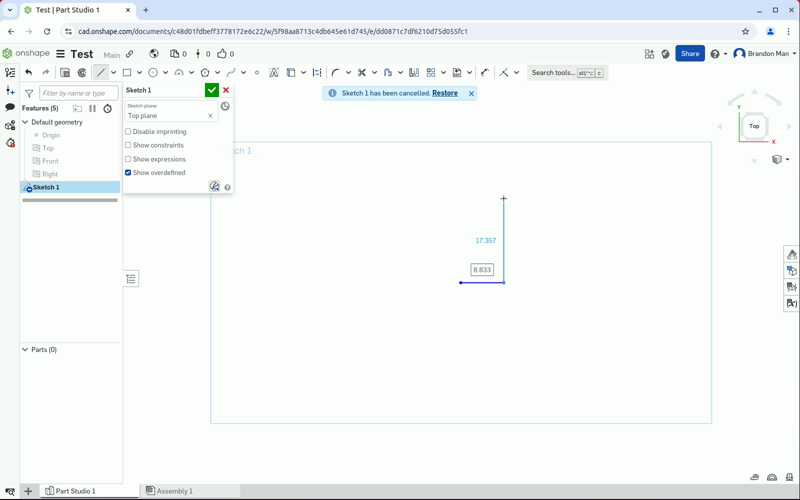
key_up(shift)
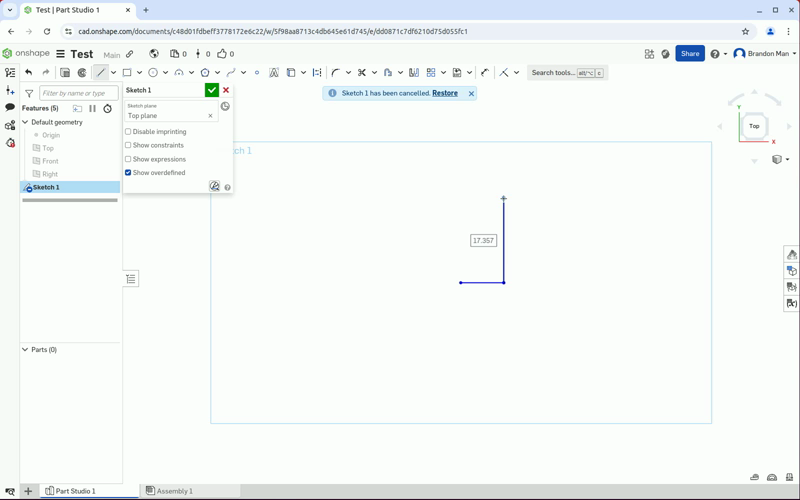
key_down(shift)
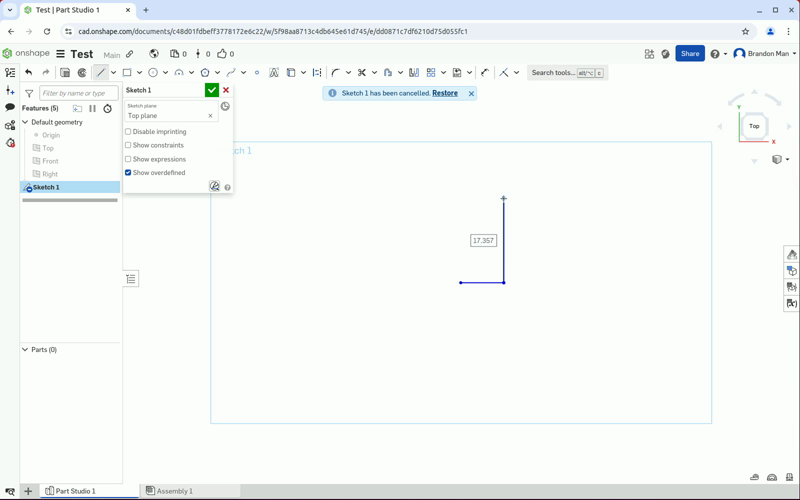
mouse_move(533, 198)
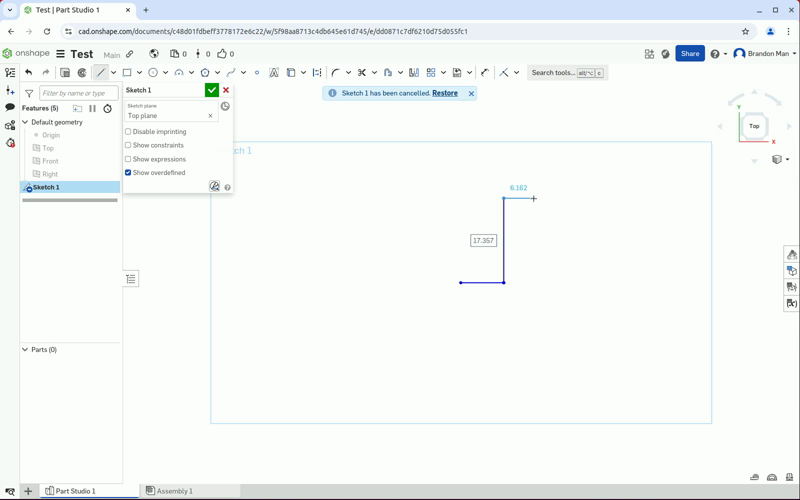
mouse_move(460, 198)
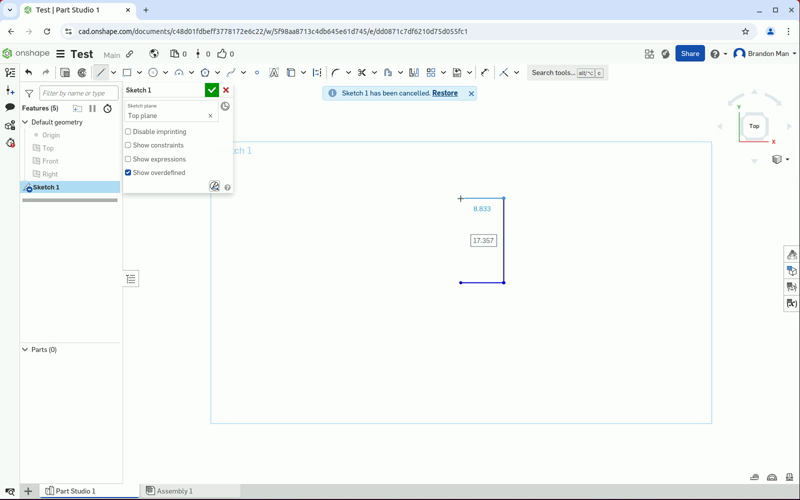
click(460, 198)
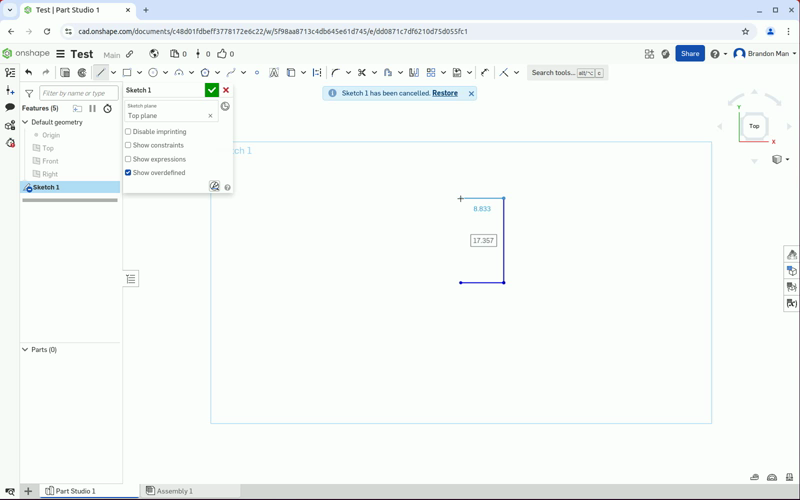
key_up(shift)
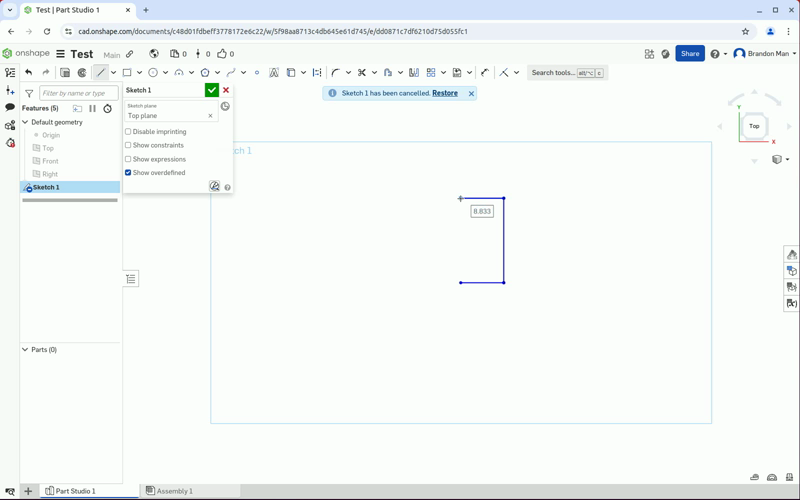
key_down(shift)
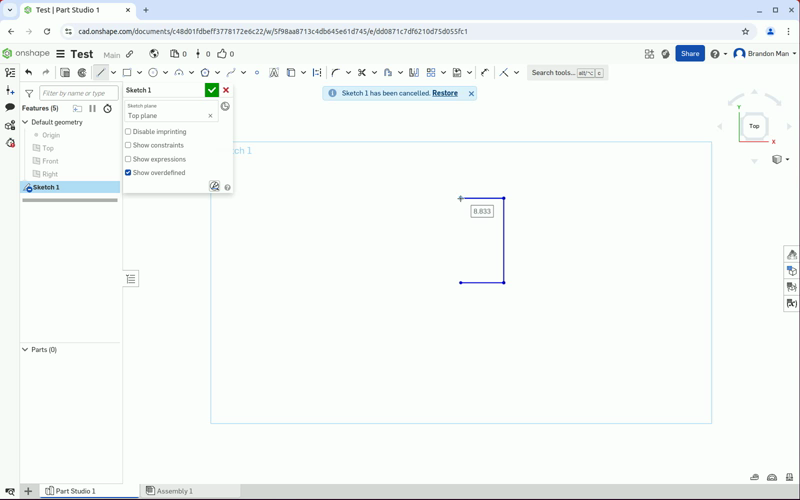
mouse_move(460, 282)
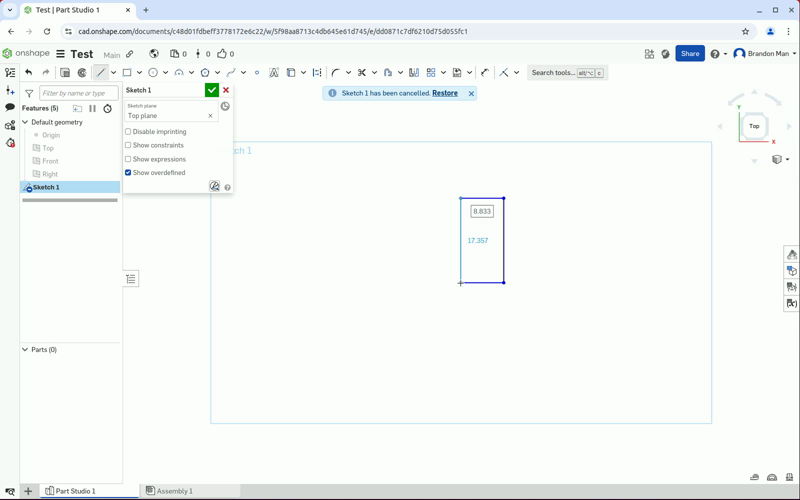
key_up(shift)
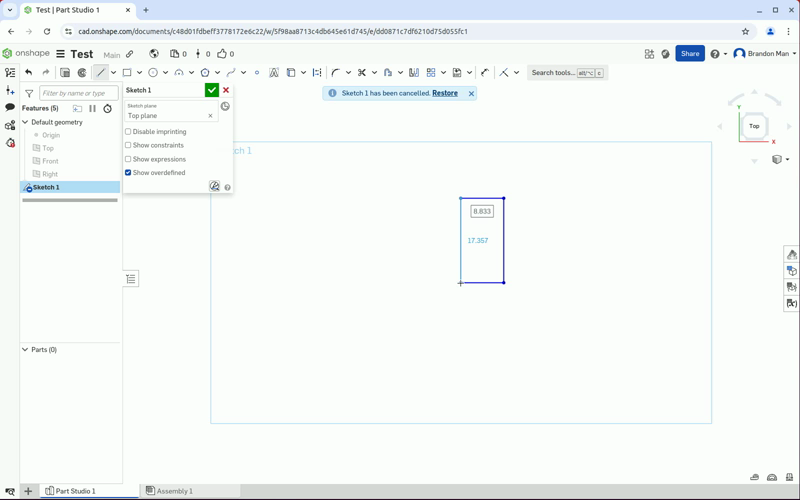
click(460, 282)
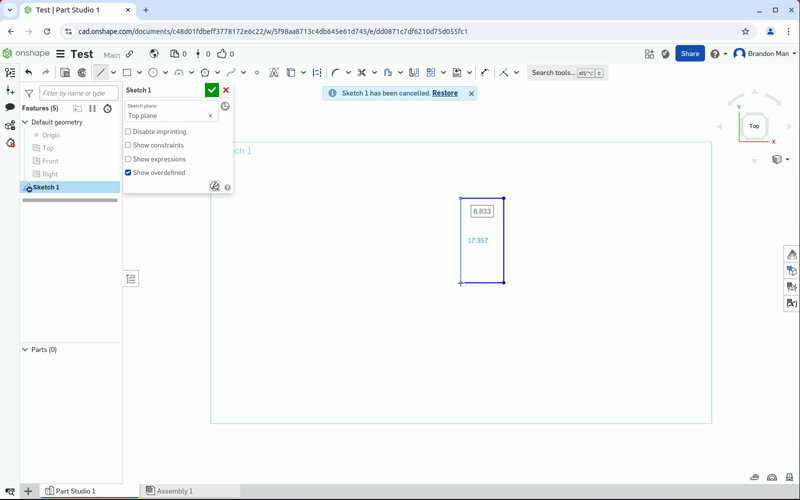
key(esc)
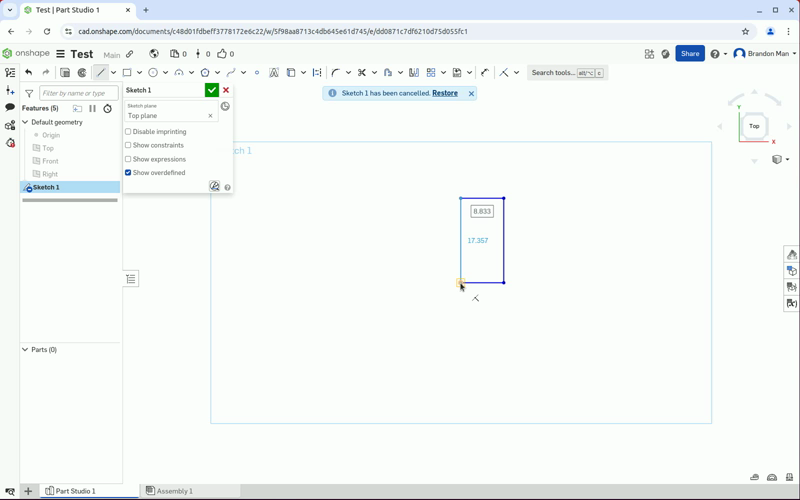
mouse_move(473, 269)
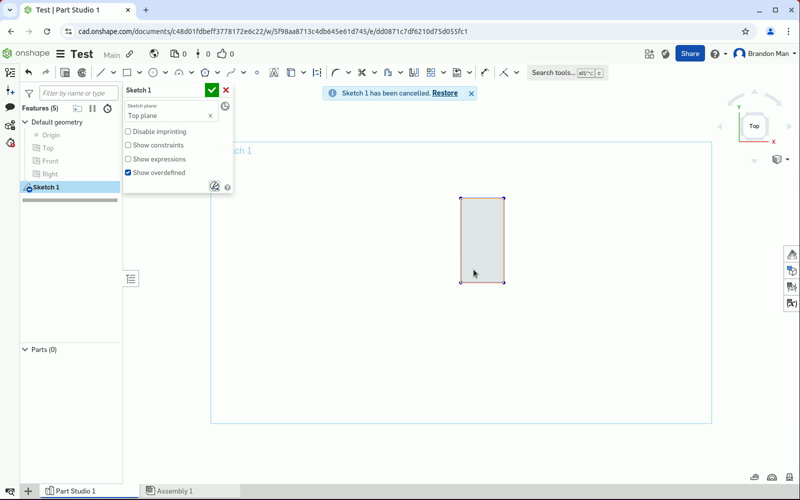
click(473, 269)
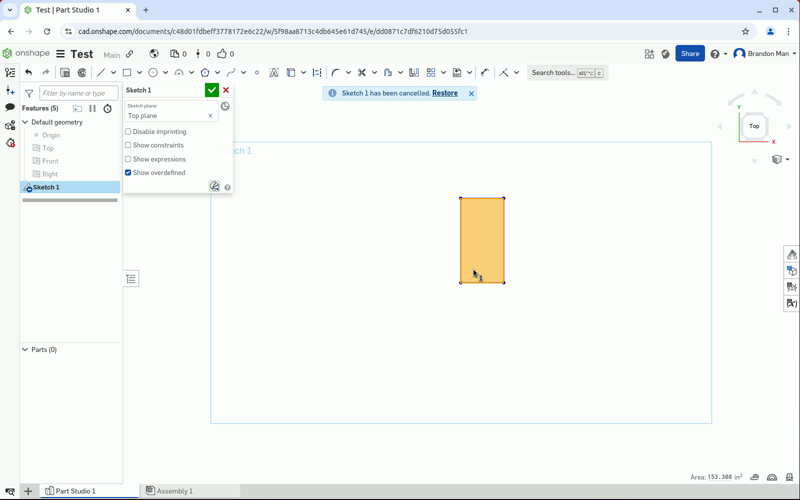
mouse_move(73, 352)
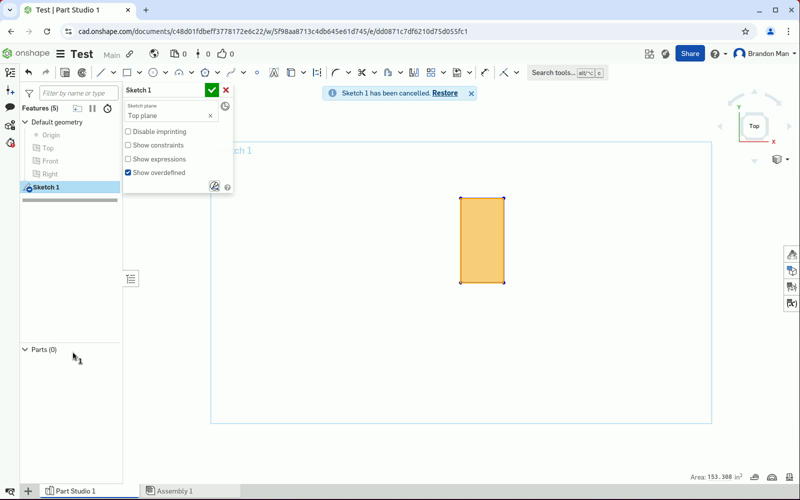
key(shift+y)
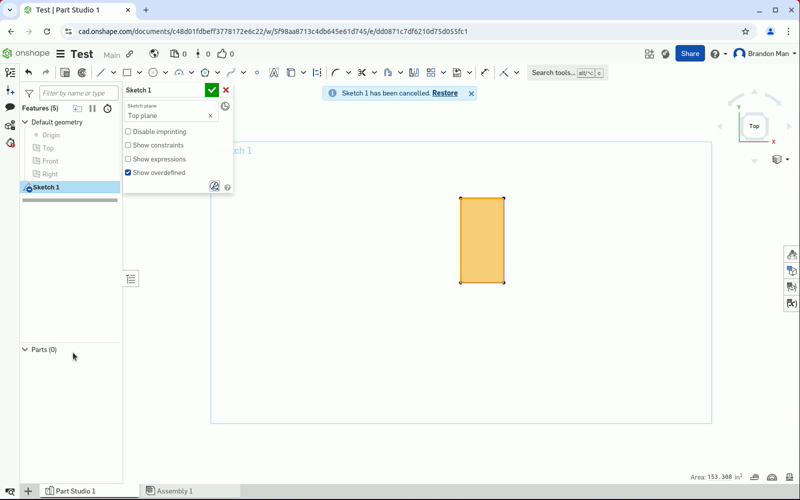
key(shift+e)
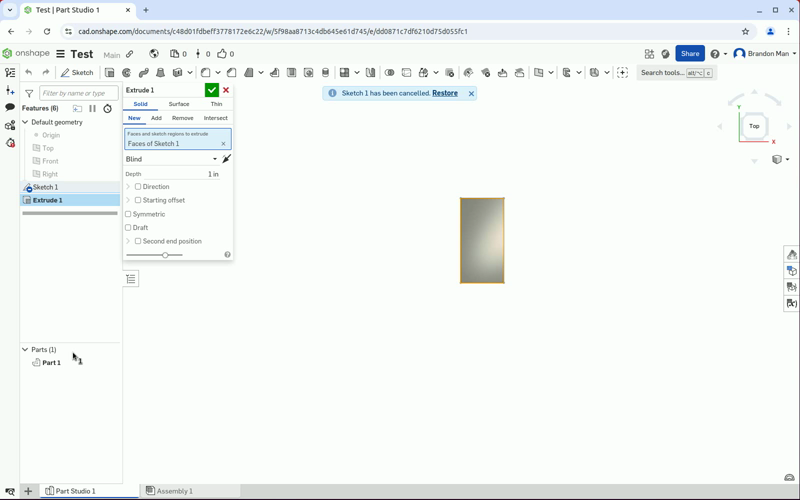
mouse_move(143, 106)
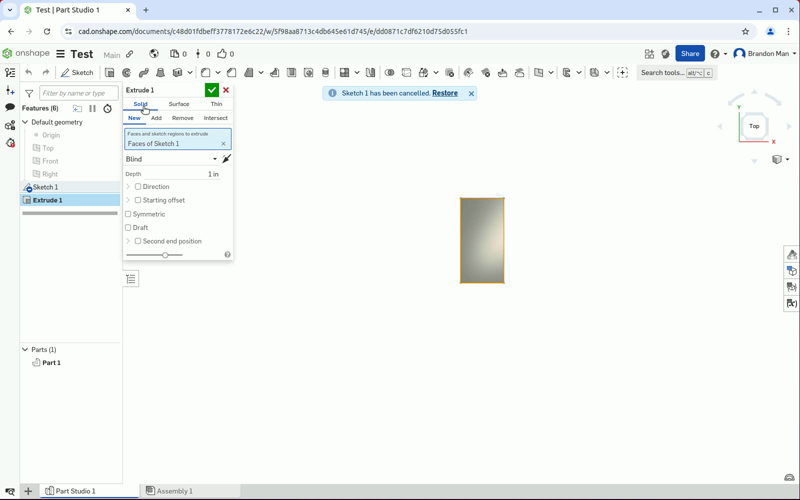
click(143, 106)
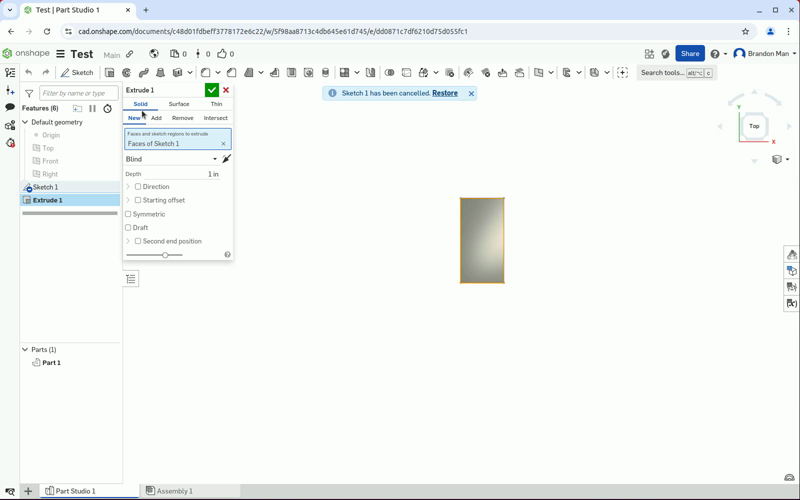
mouse_move(137, 120)
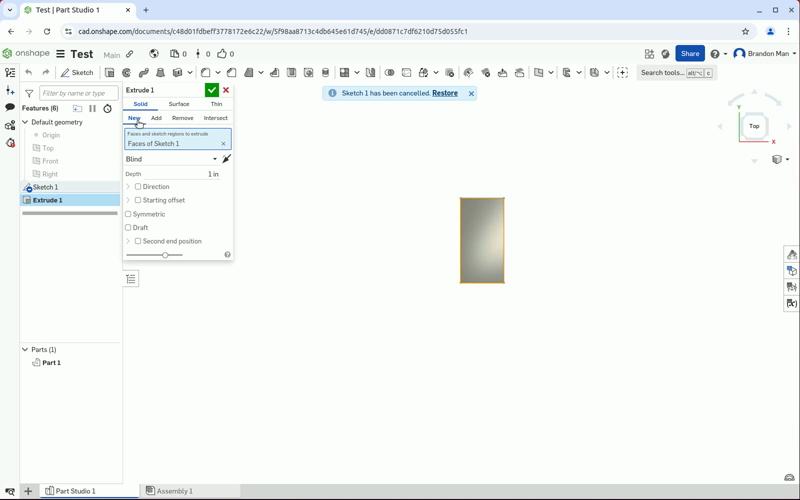
click(137, 120)
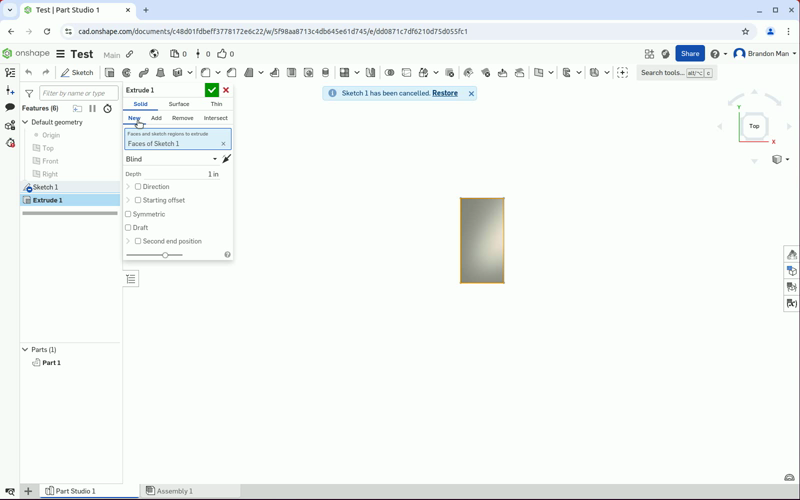
key(tab, 4)
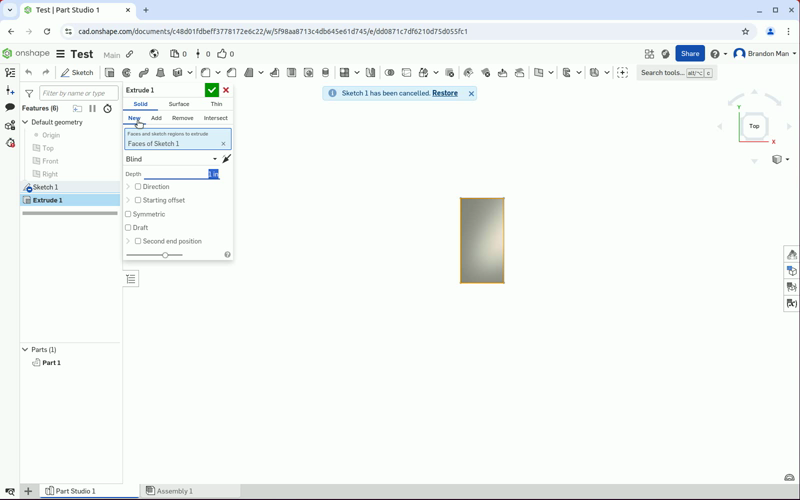
text(1.444)
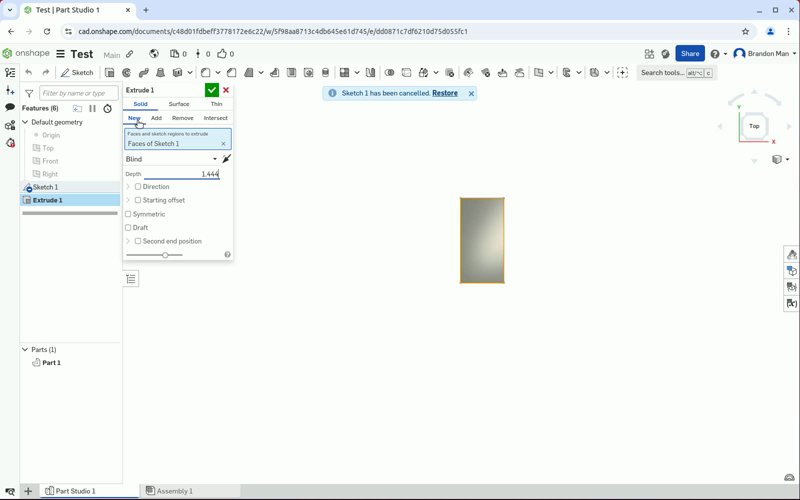
key(enter)
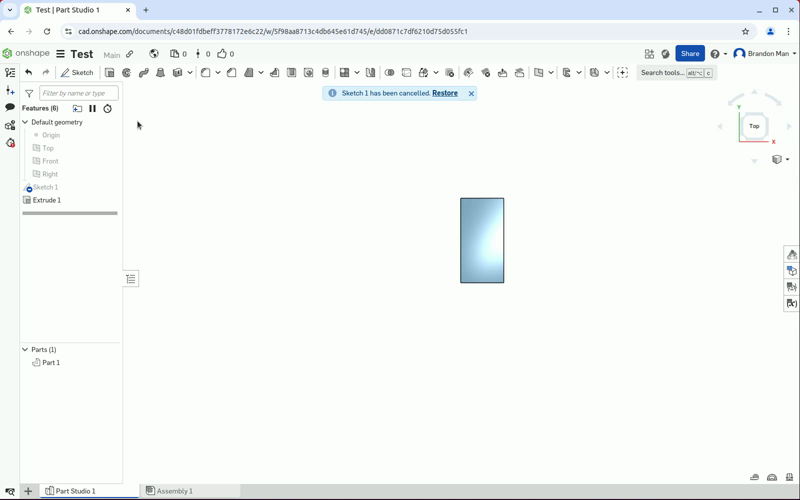
key(shift+h)
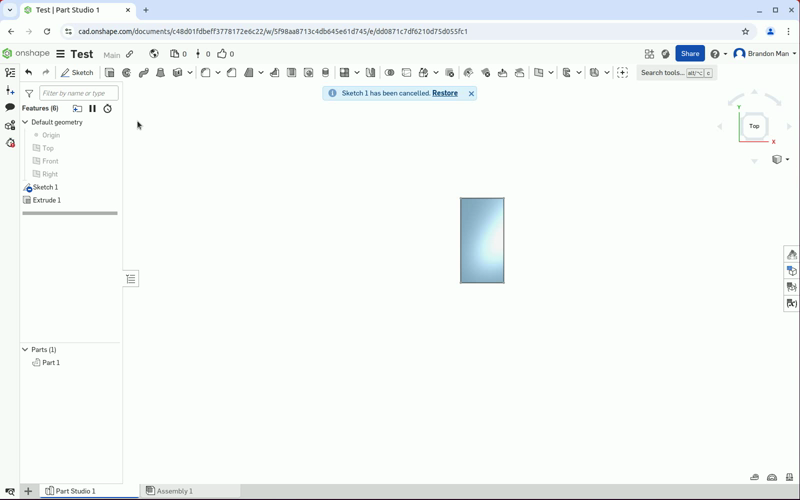
key(shift+h)
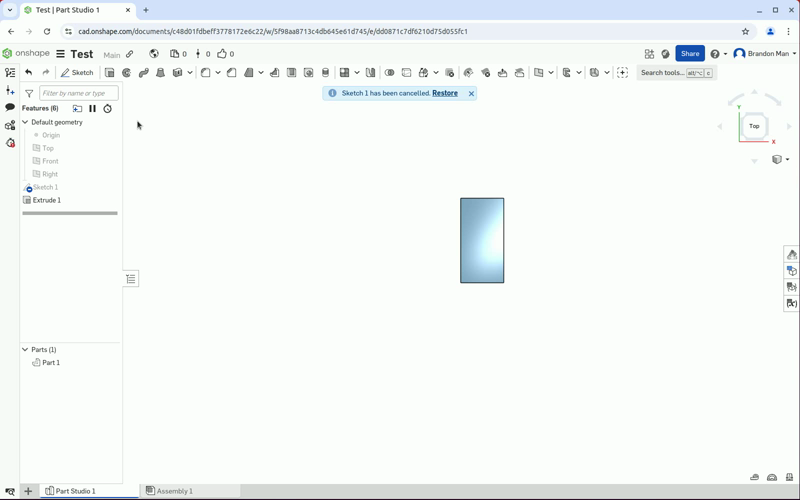
mouse_move(73, 189)
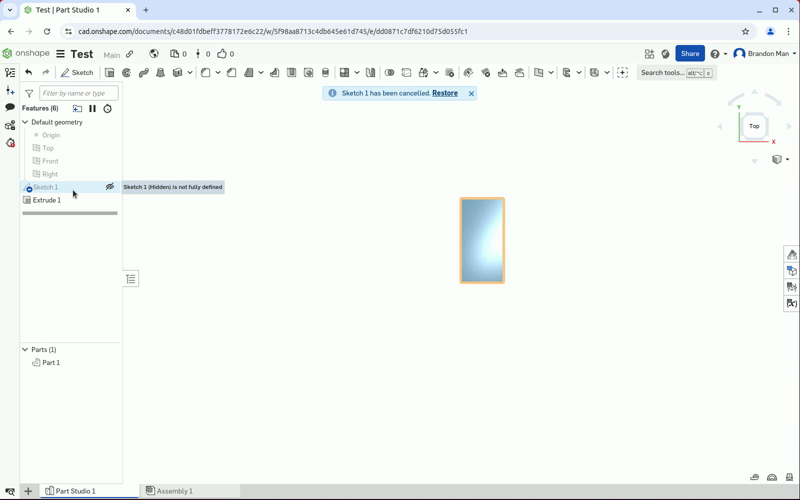
click(73, 189)
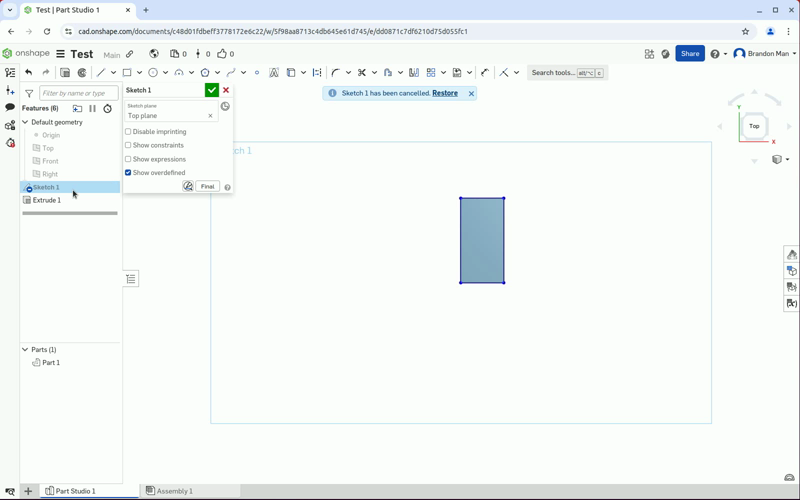
mouse_move(229, 92)
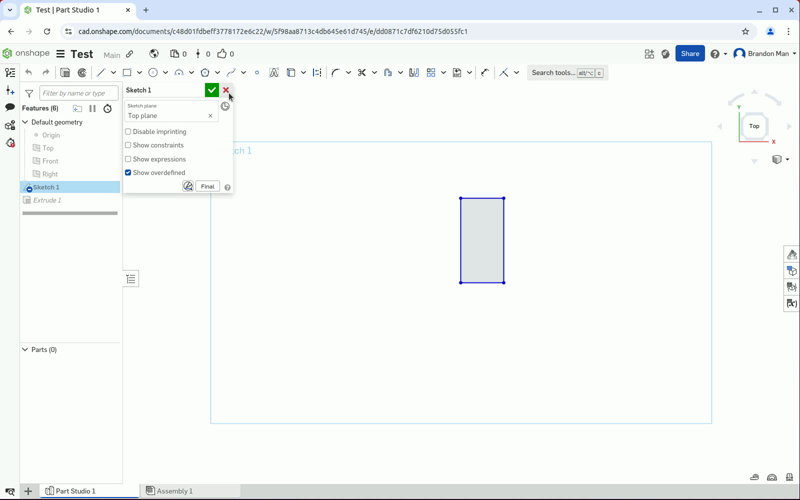
click(229, 92)
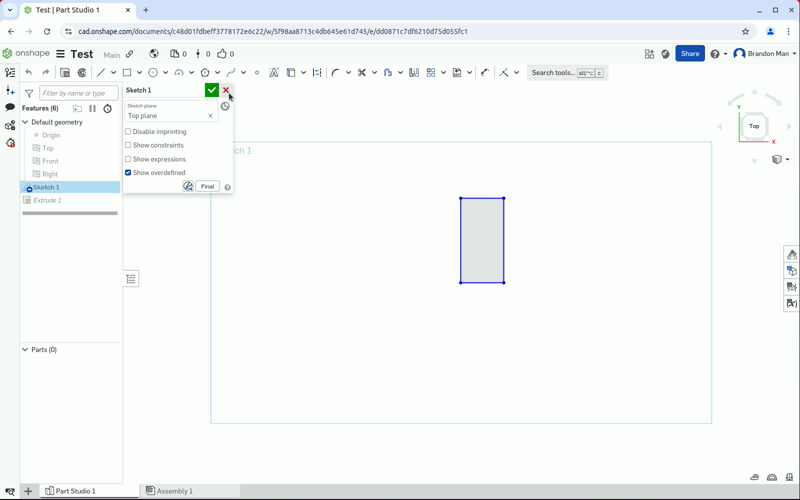
key(shift+s)
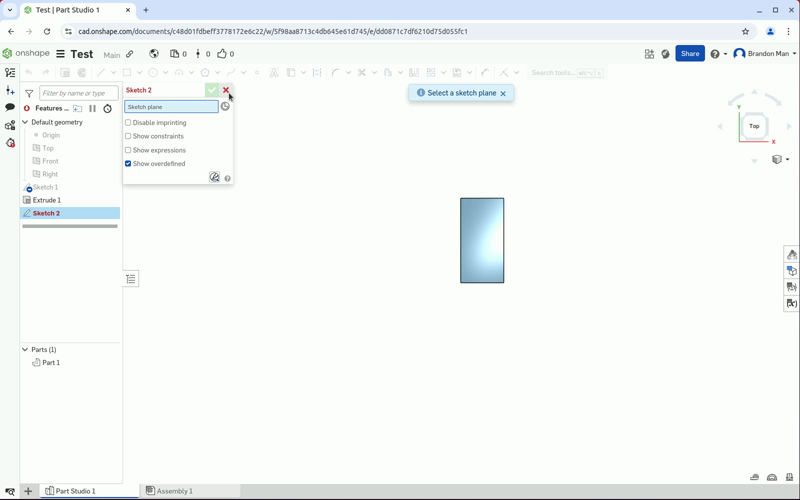
mouse_move(73, 150)
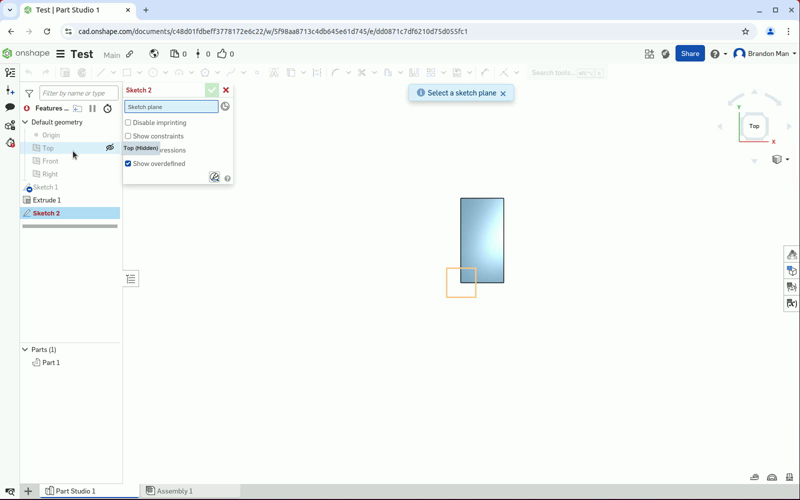
click(73, 150)
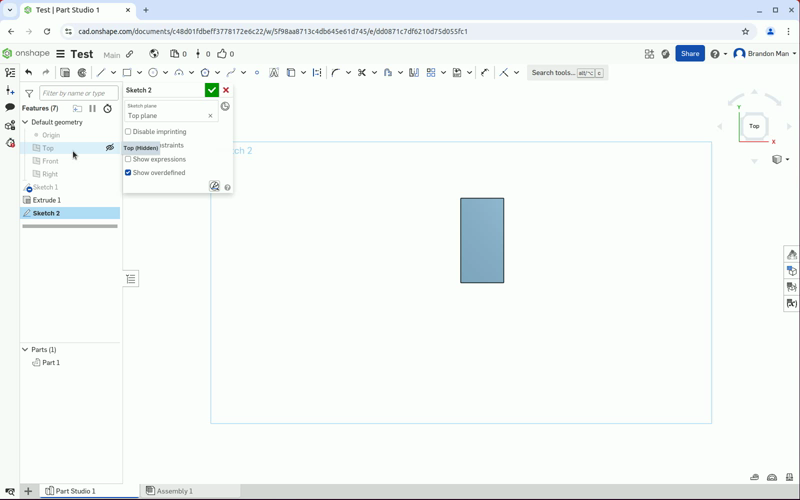
mouse_move(73, 352)
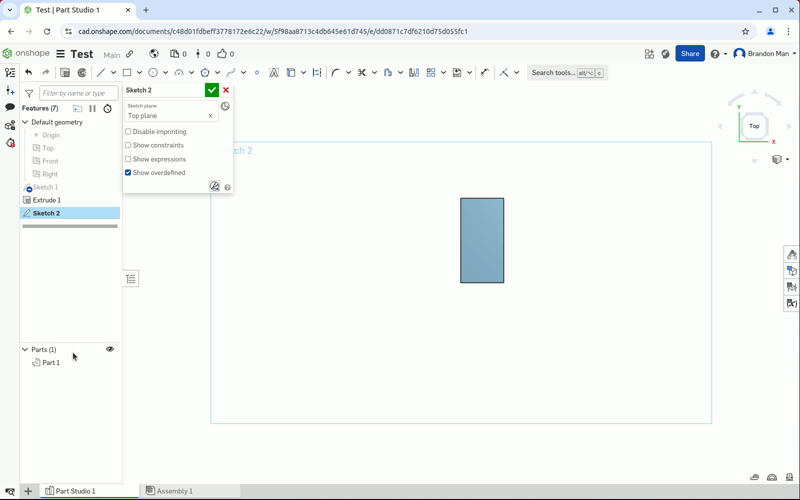
key(y)
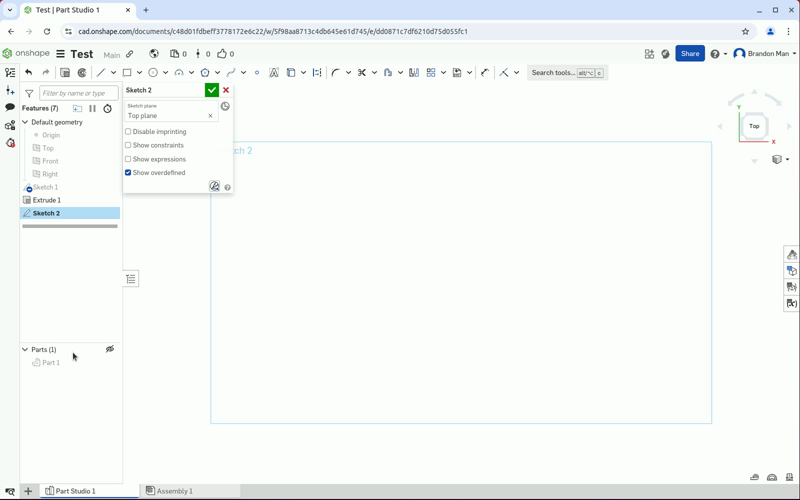
key(l)
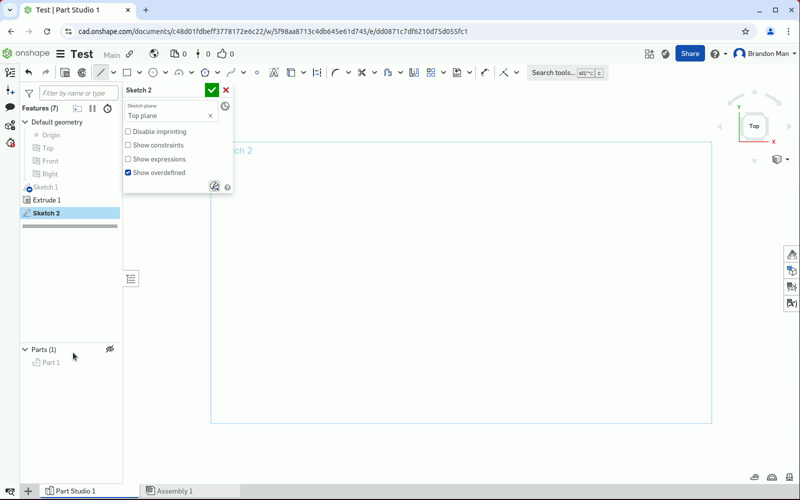
key_down(shift)
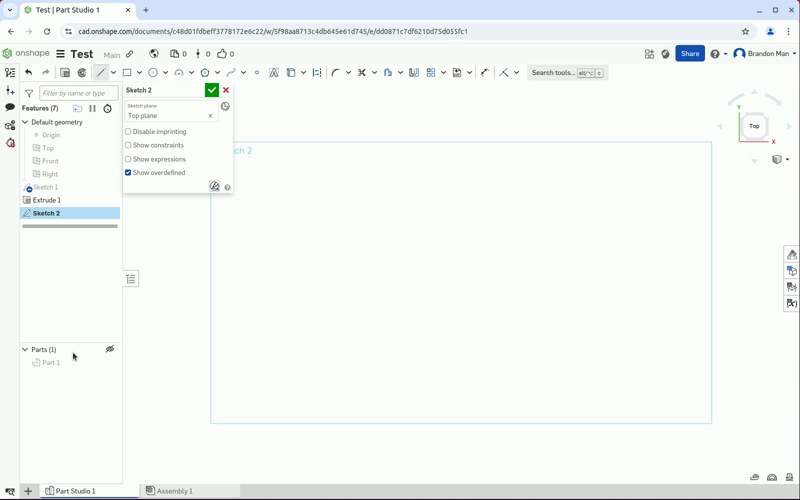
mouse_move(460, 282)
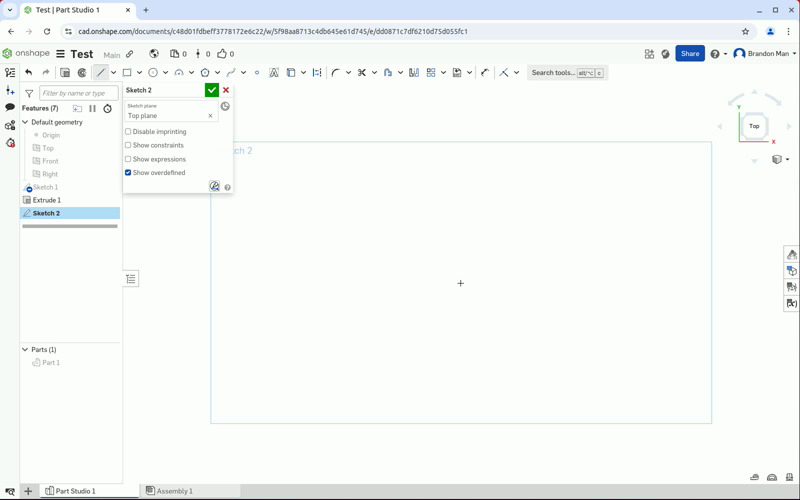
click(460, 282)
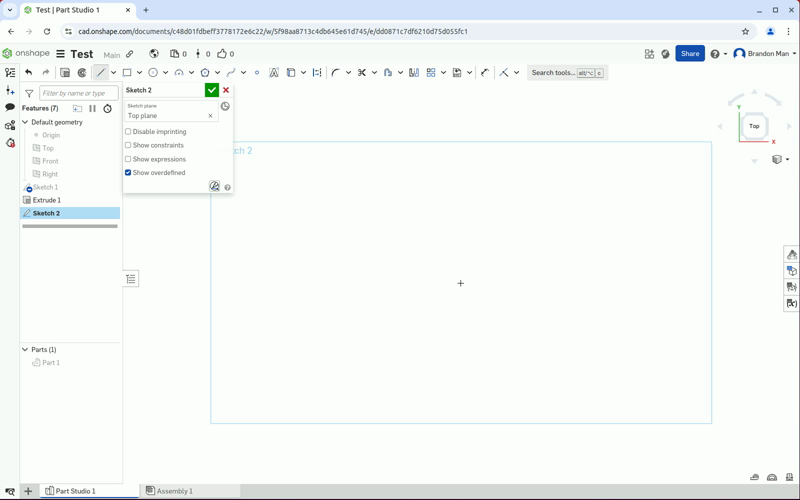
key_up(shift)
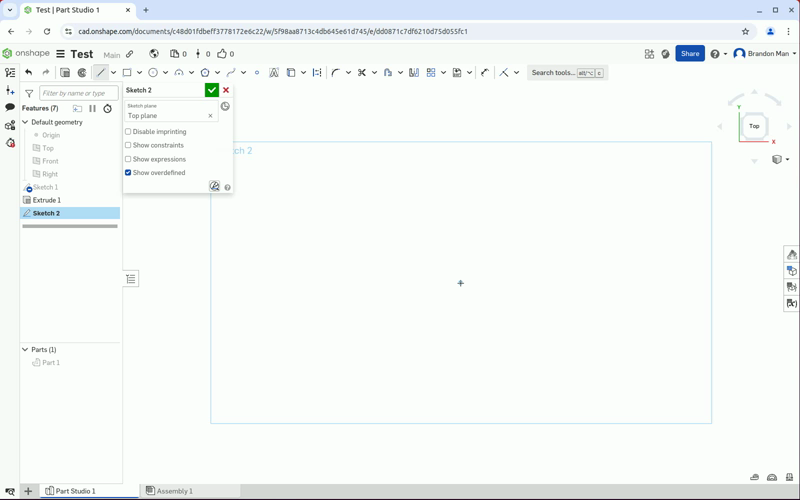
key_down(shift)
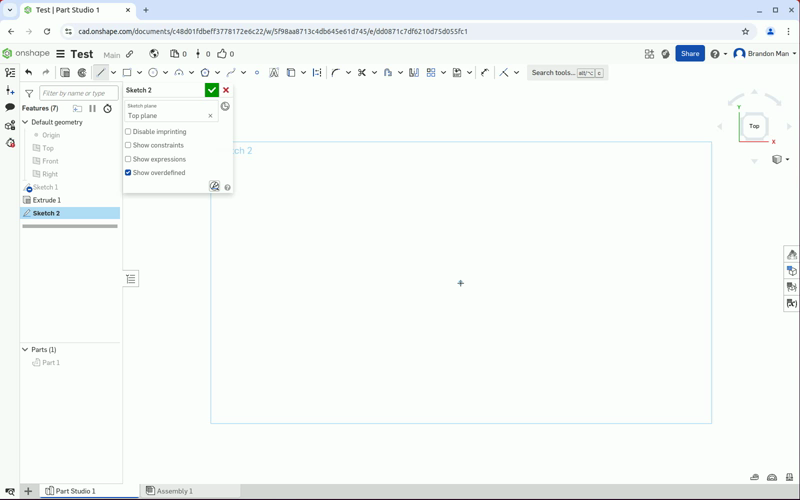
mouse_move(490, 282)
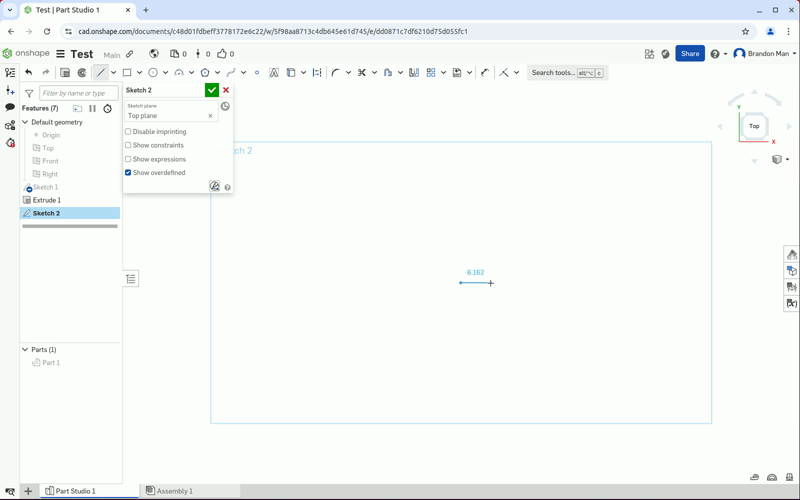
mouse_move(503, 282)
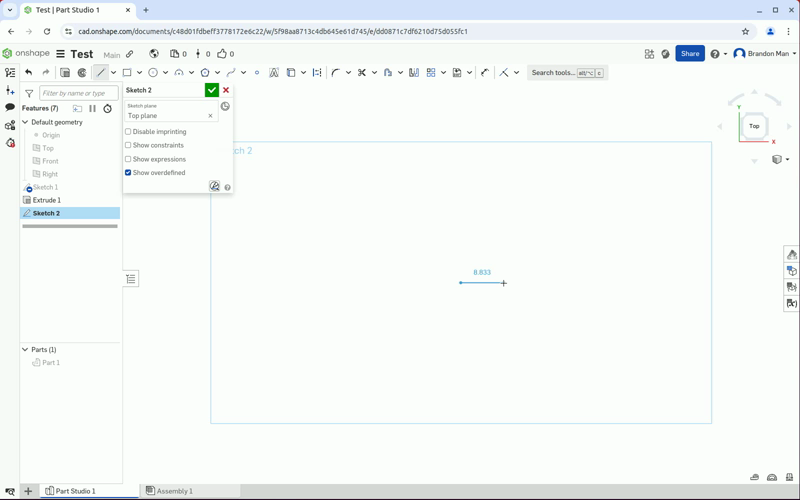
click(503, 282)
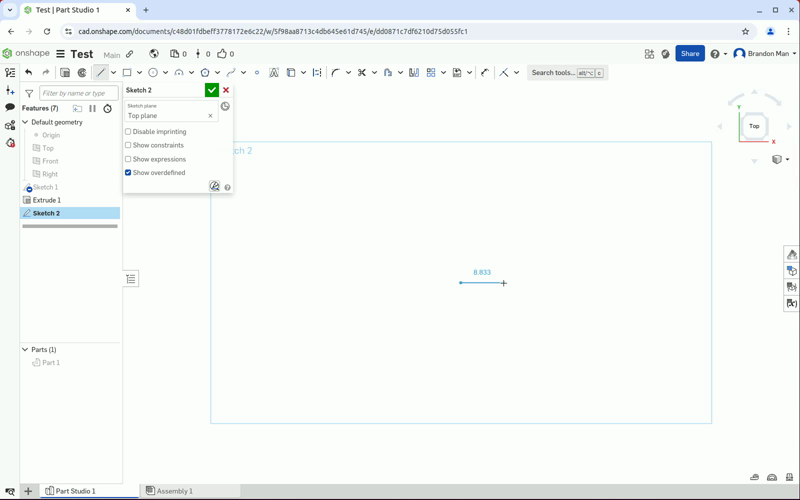
key_up(shift)
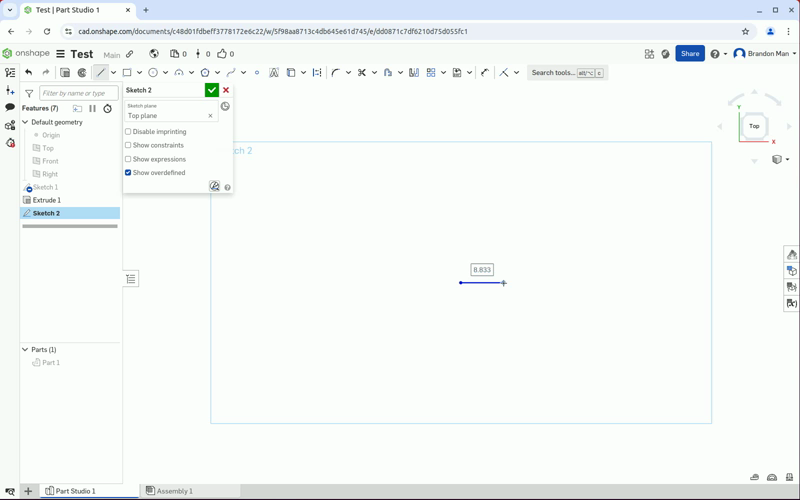
key_down(shift)
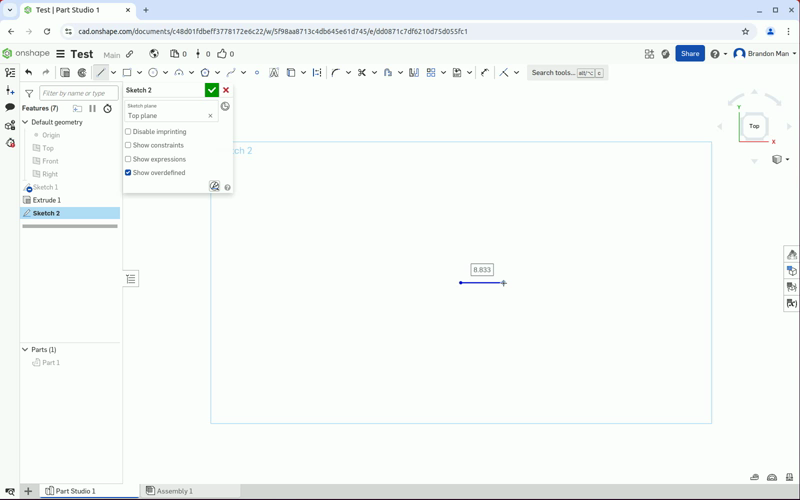
mouse_move(533, 282)
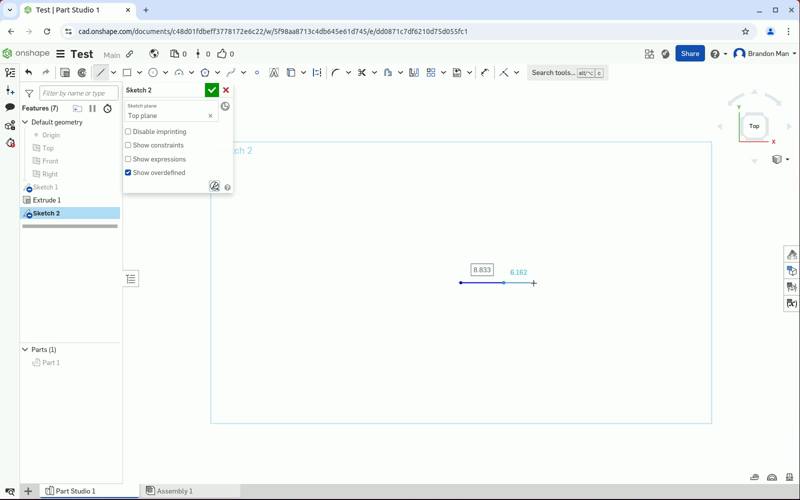
mouse_move(503, 275)
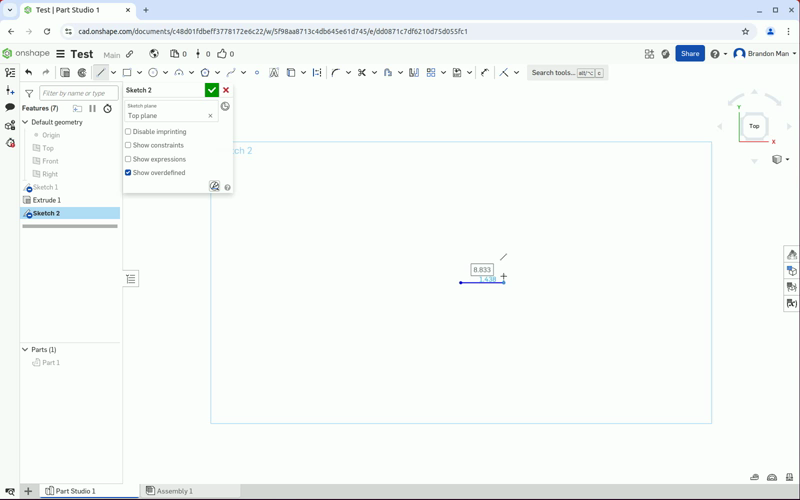
scroll(6)
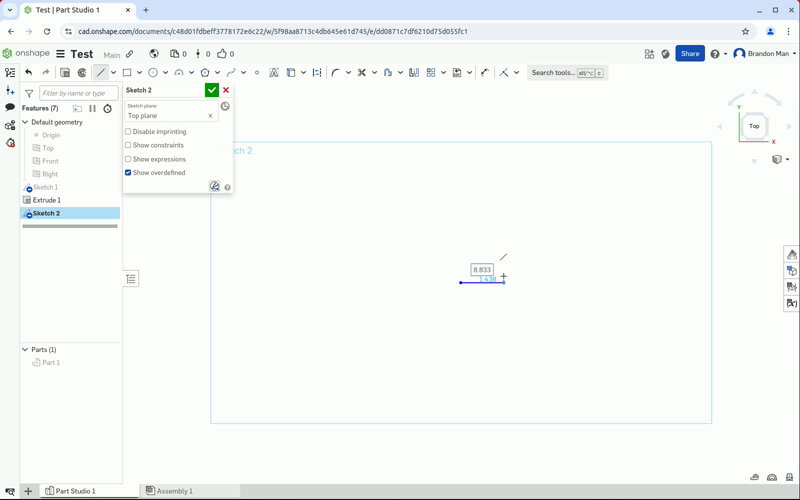
scroll(6)
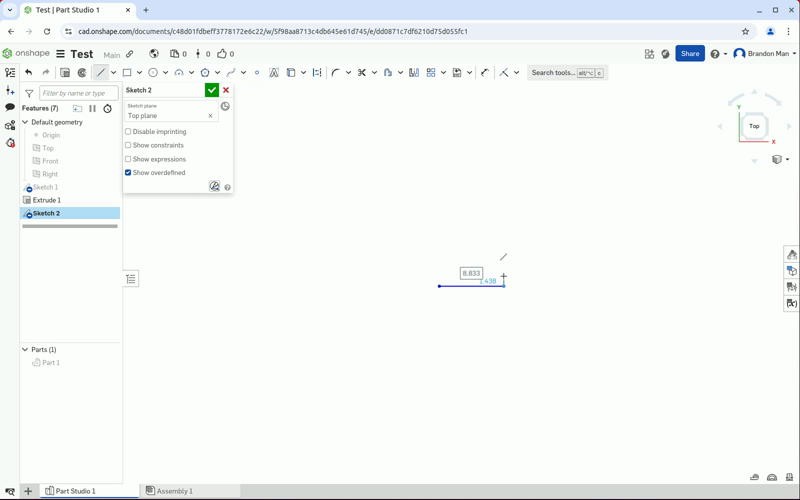
scroll(6)
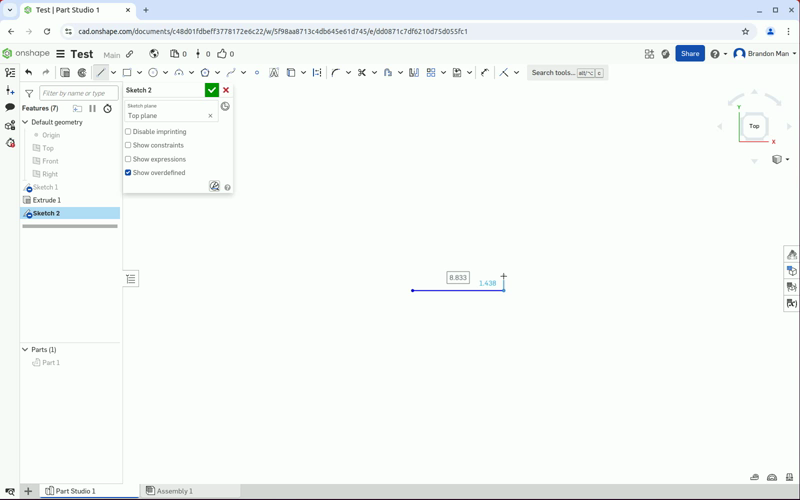
scroll(6)
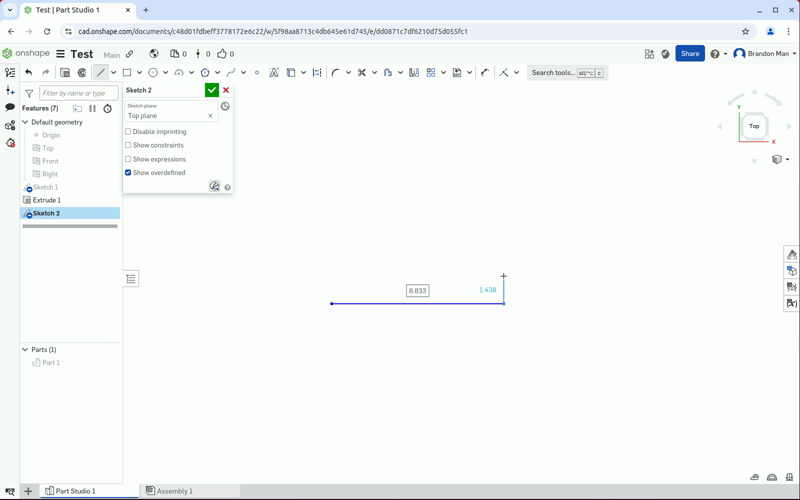
scroll(6)
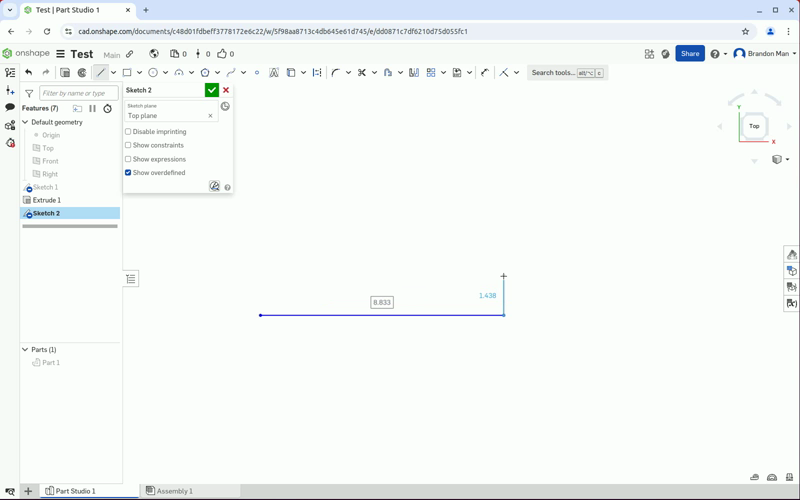
scroll(6)
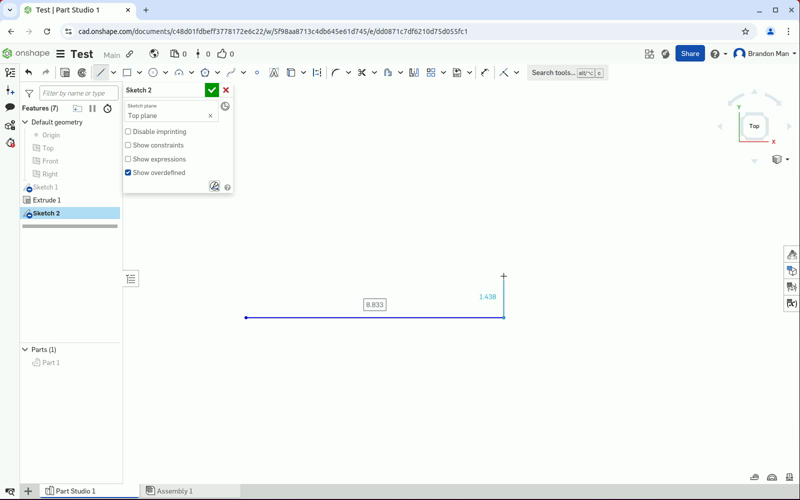
scroll(6)
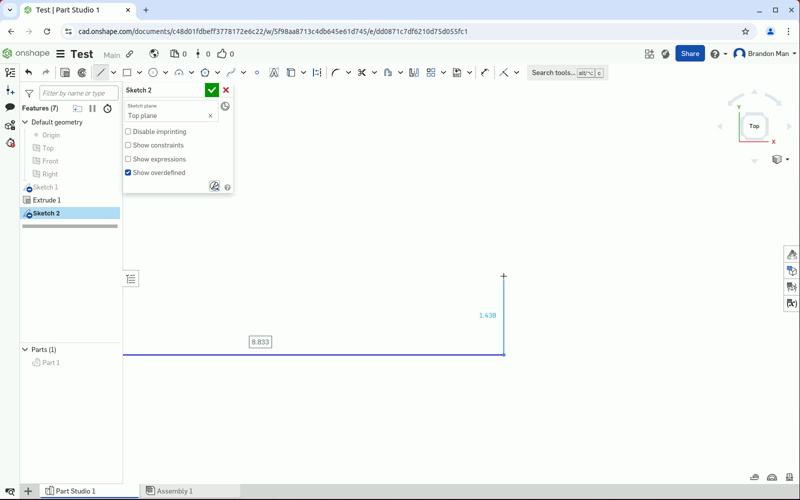
click(503, 275)
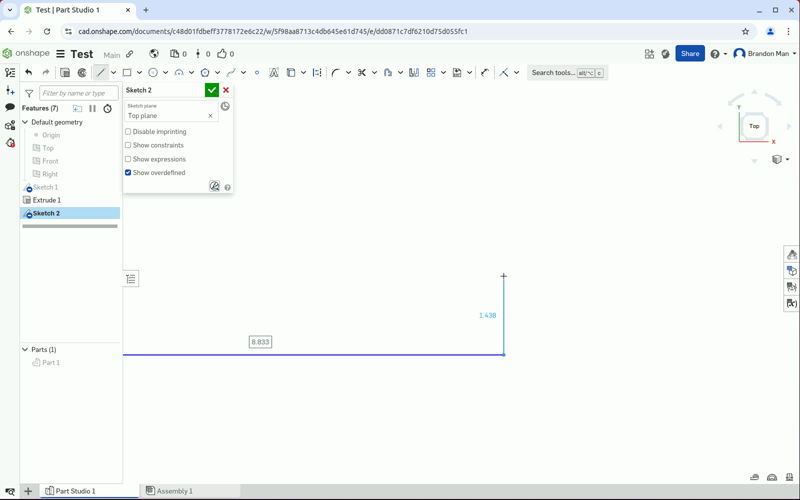
scroll(-6)
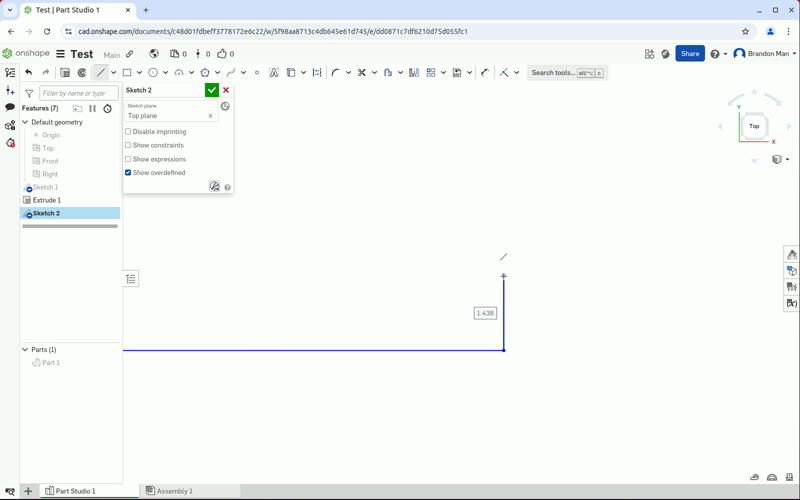
scroll(-6)
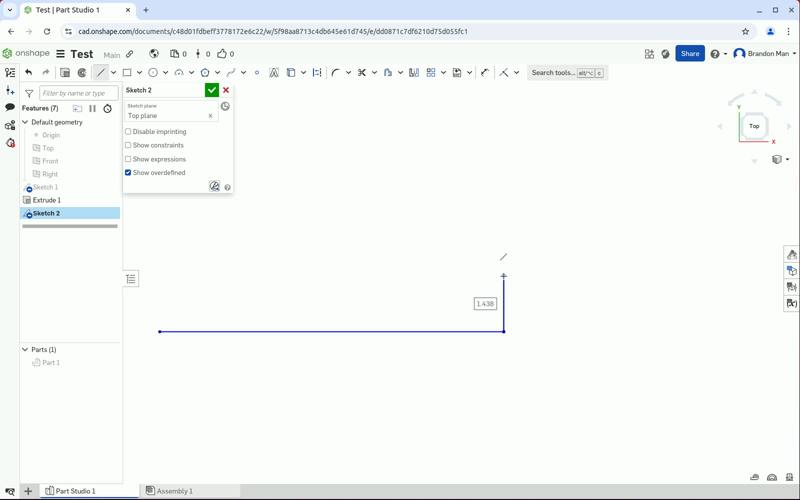
scroll(-6)
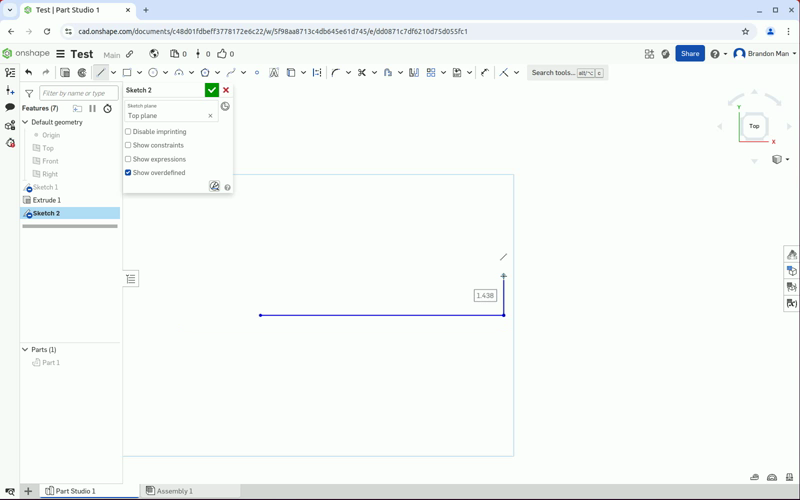
scroll(-6)
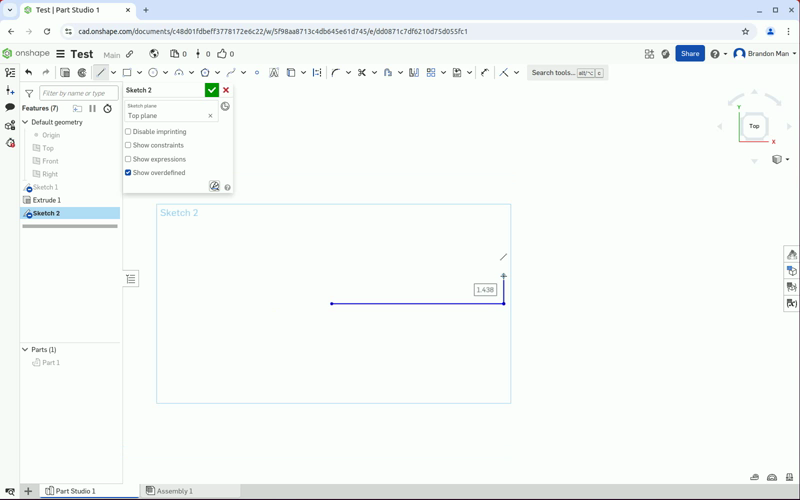
scroll(-6)
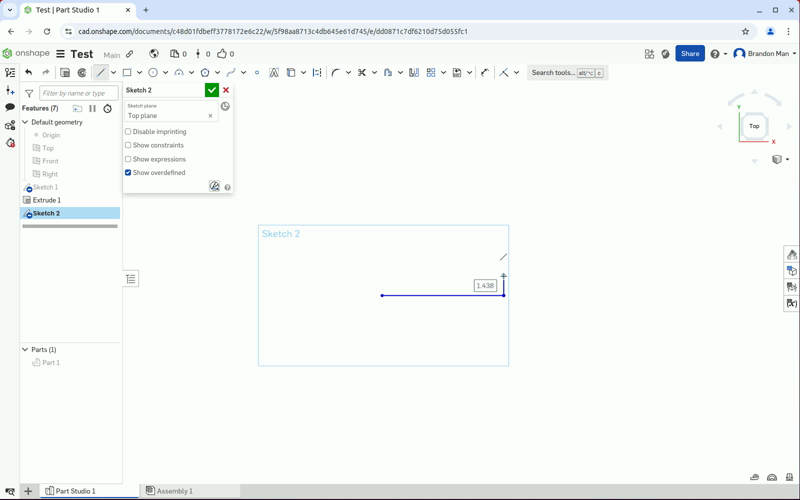
scroll(-6)
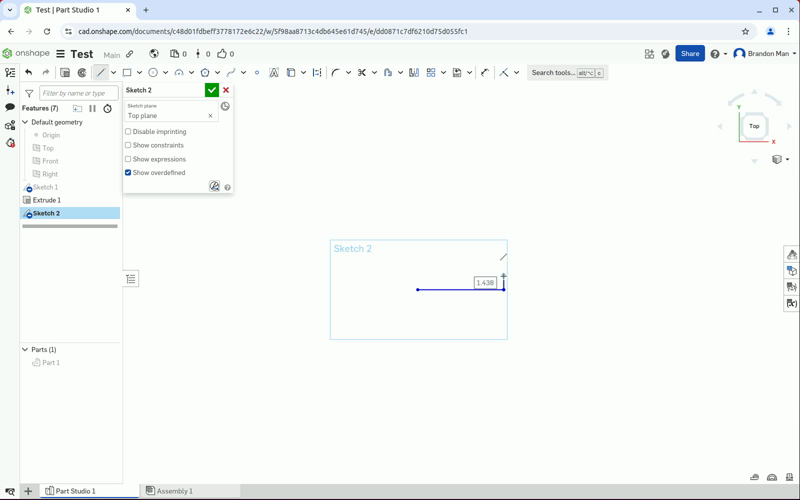
scroll(-6)
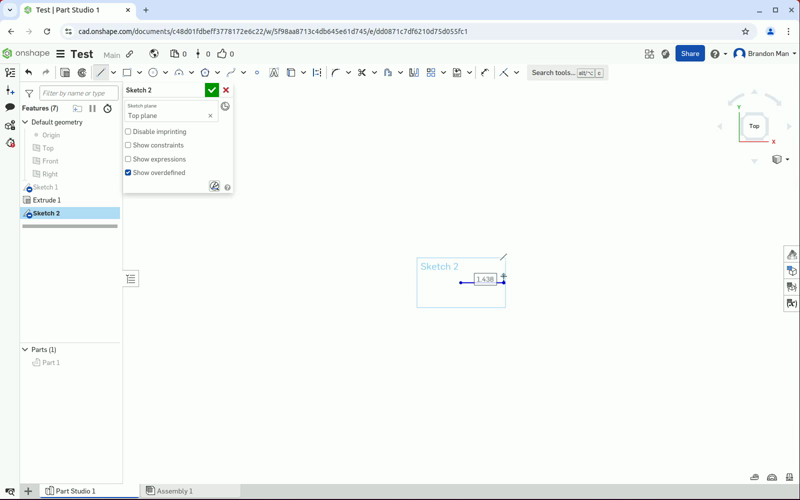
key_up(shift)
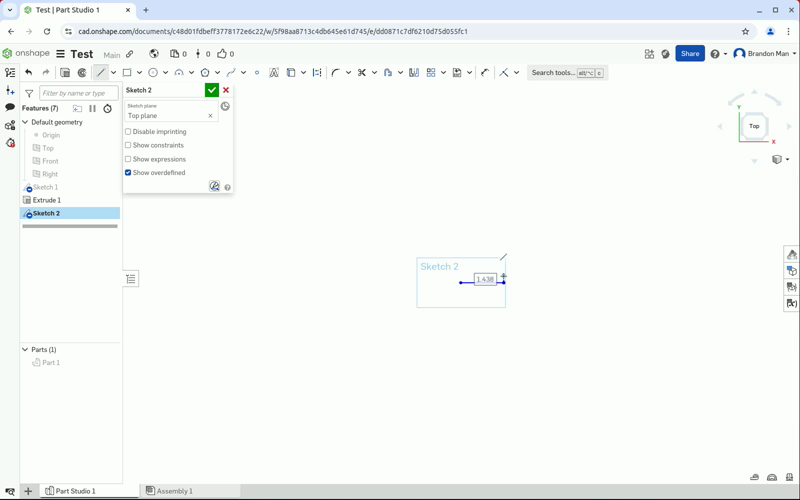
key_down(shift)
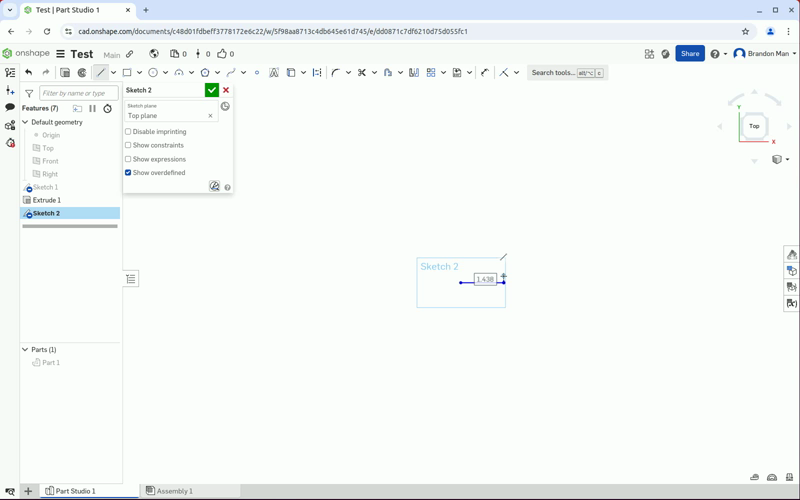
mouse_move(533, 275)
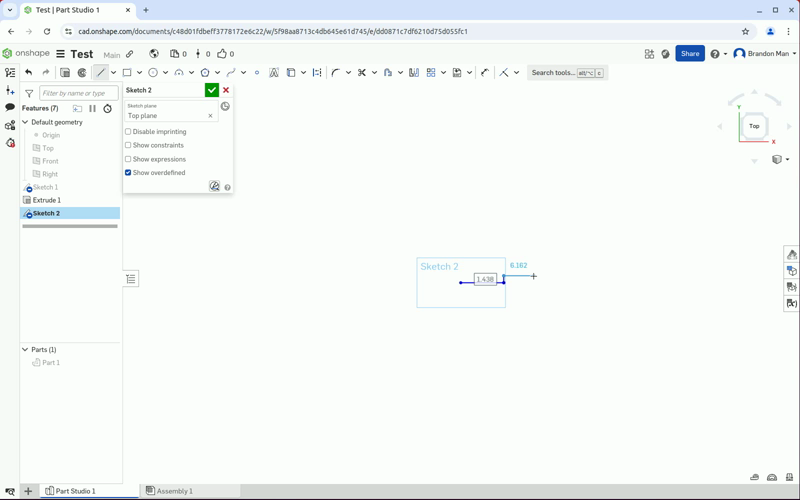
mouse_move(460, 275)
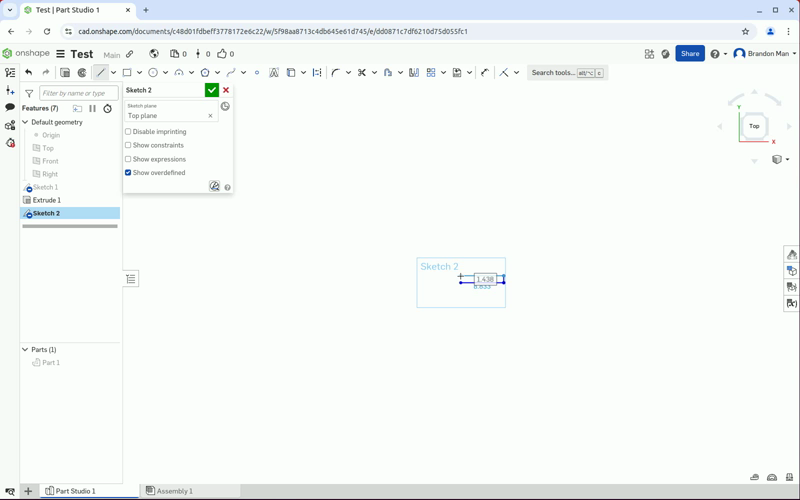
click(460, 275)
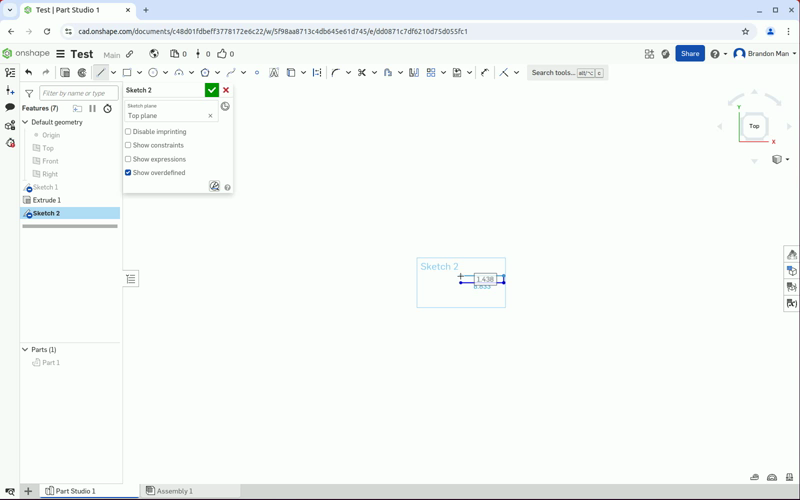
key_up(shift)
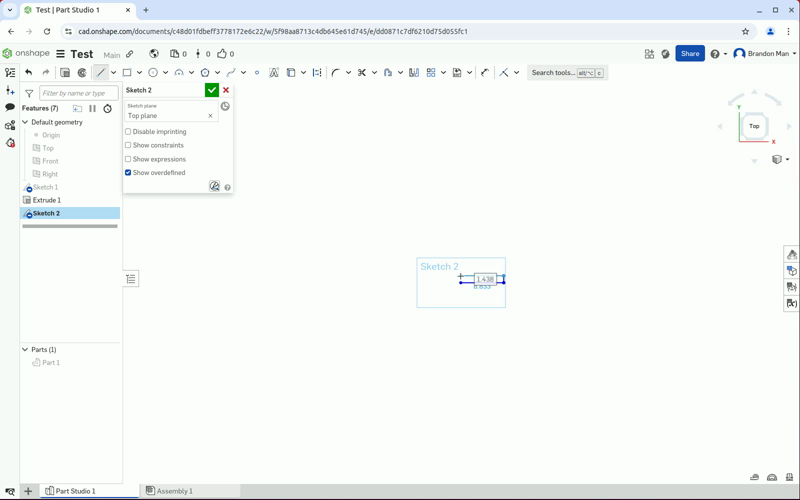
mouse_move(490, 275)
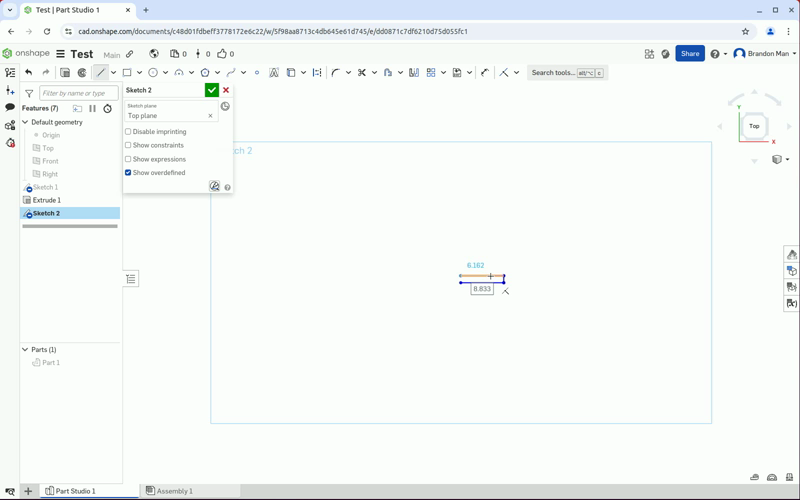
key_down(shift)
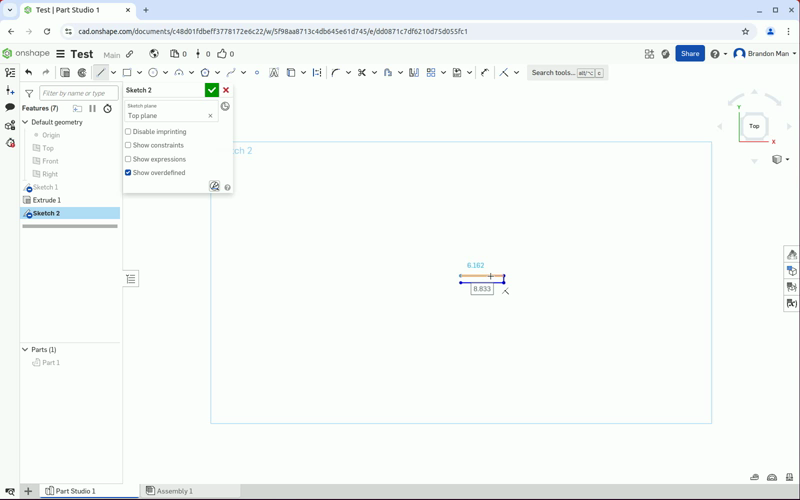
mouse_move(460, 282)
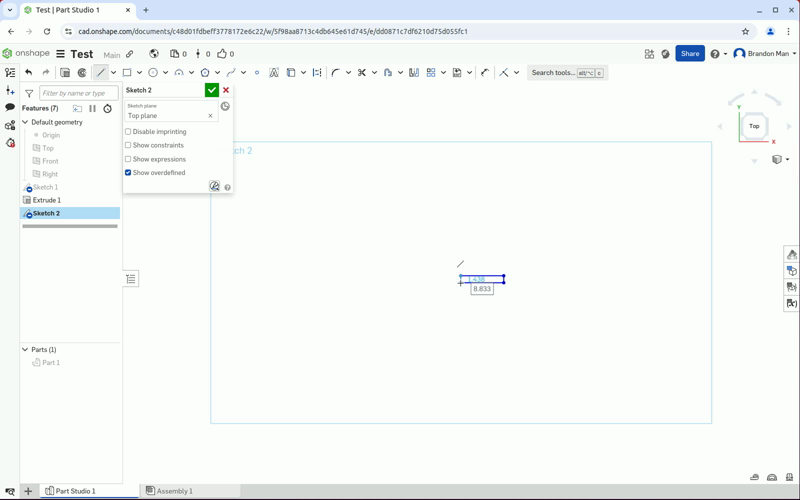
scroll(6)
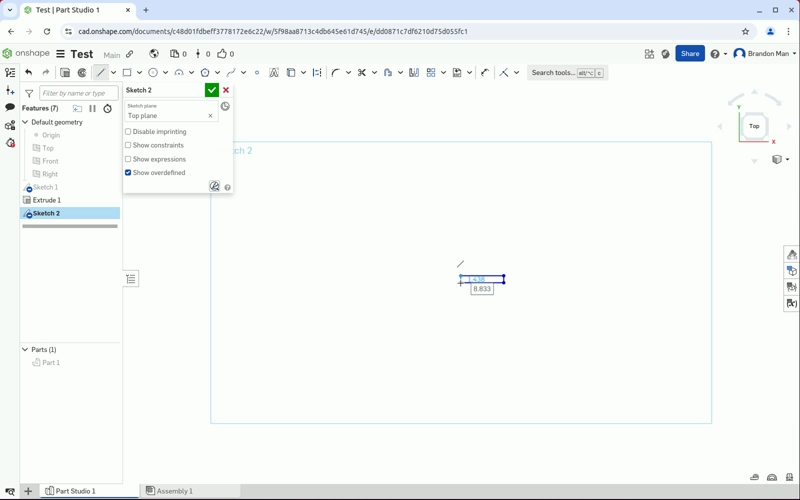
scroll(6)
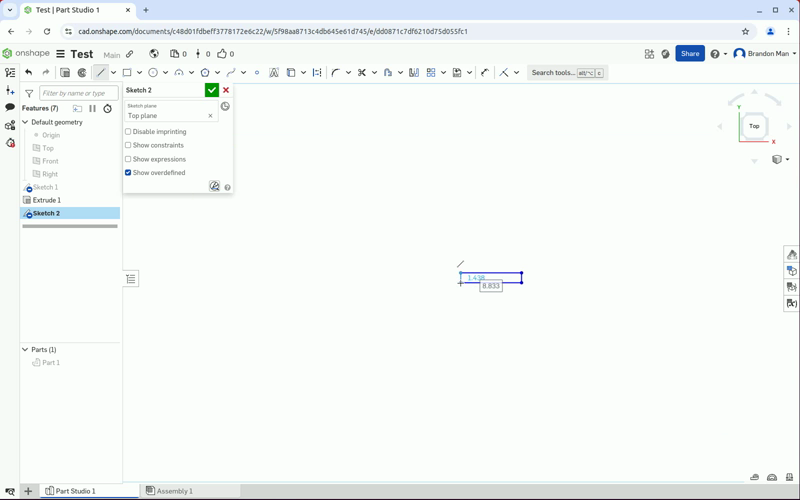
scroll(6)
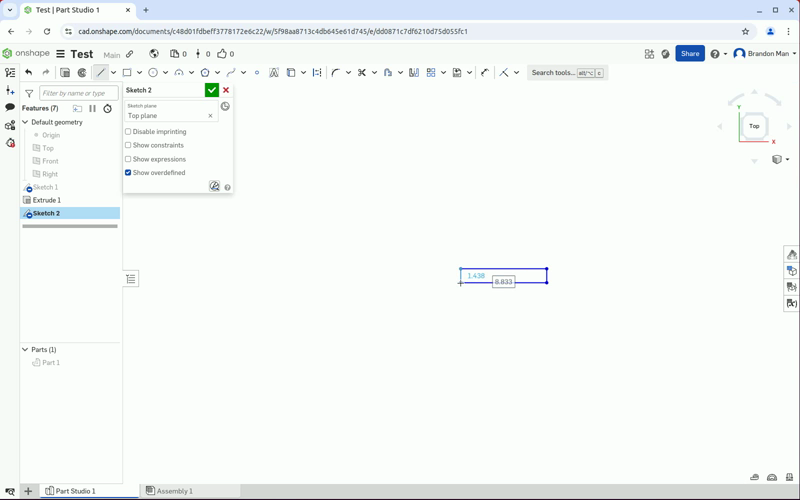
scroll(6)
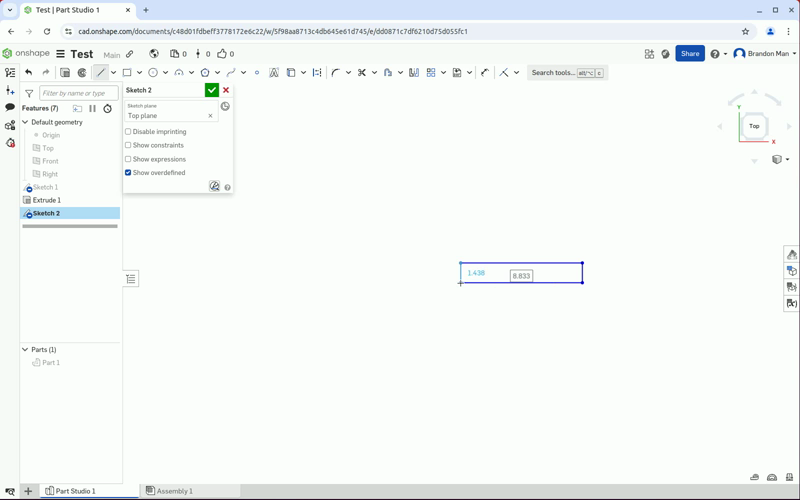
scroll(6)
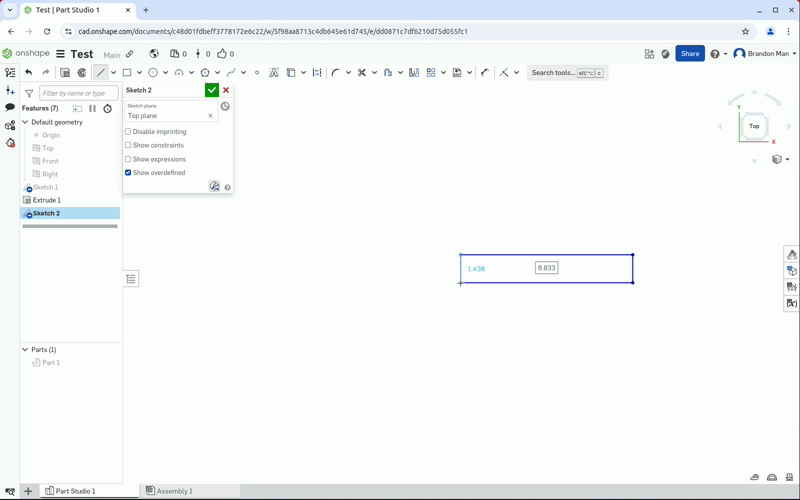
scroll(6)
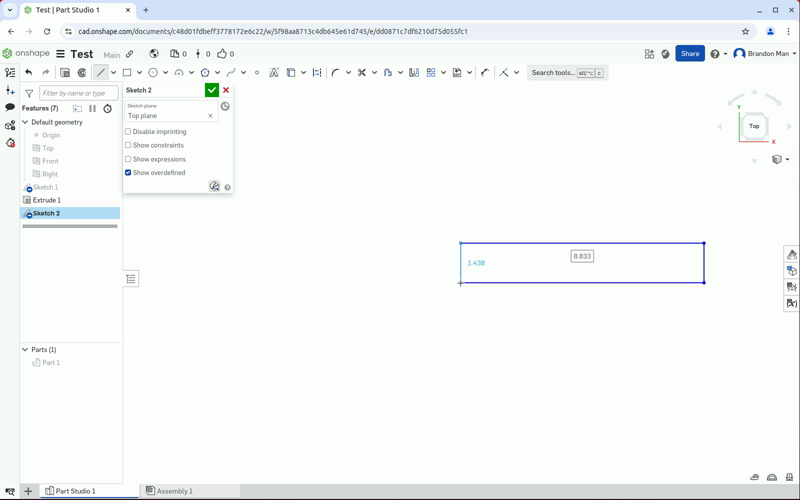
scroll(6)
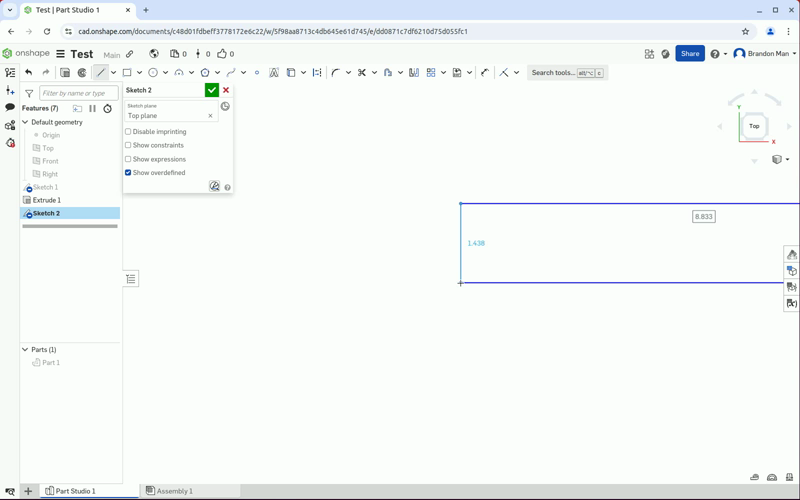
key_up(shift)
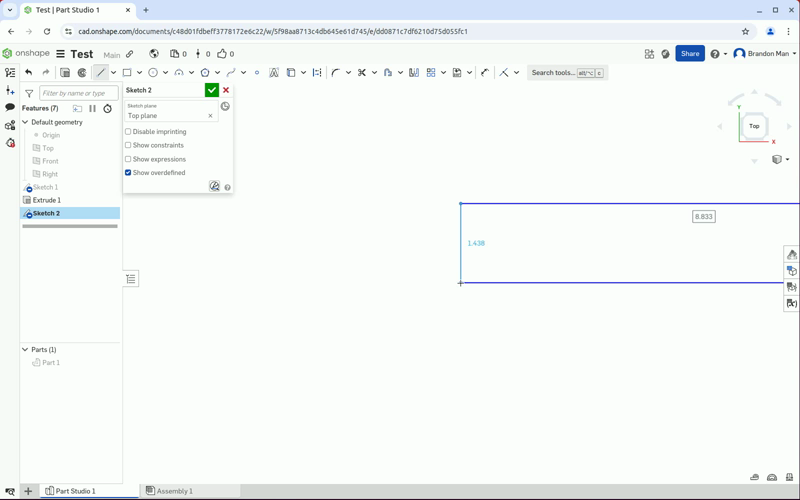
click(460, 282)
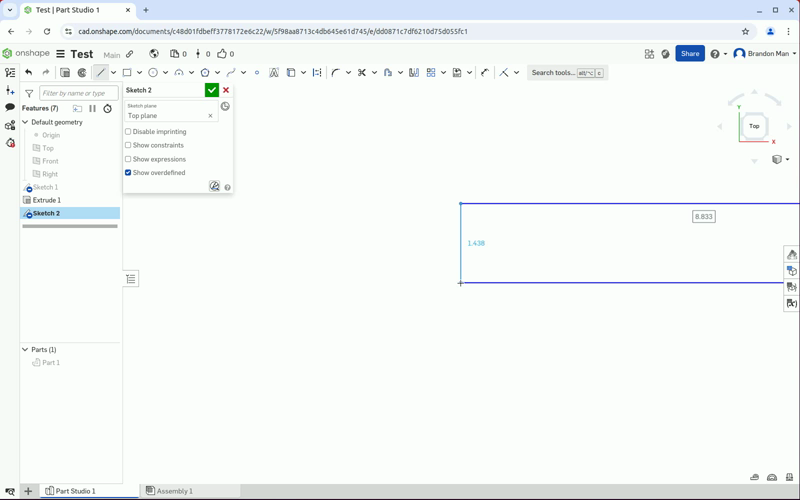
scroll(-6)
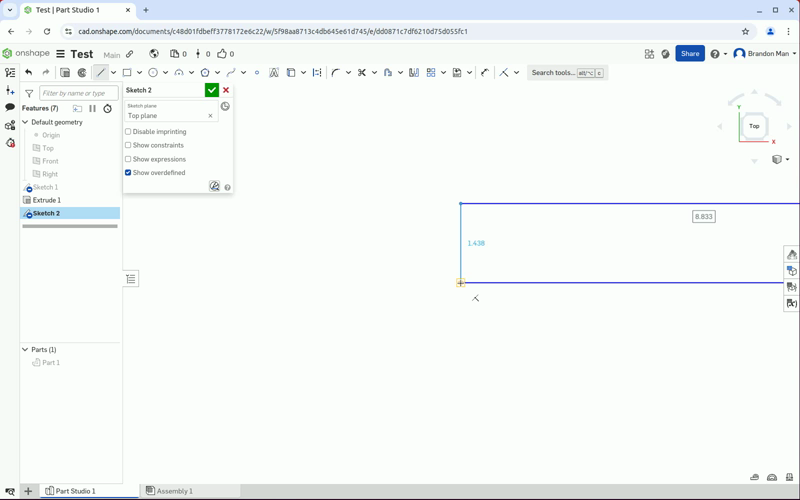
scroll(-6)
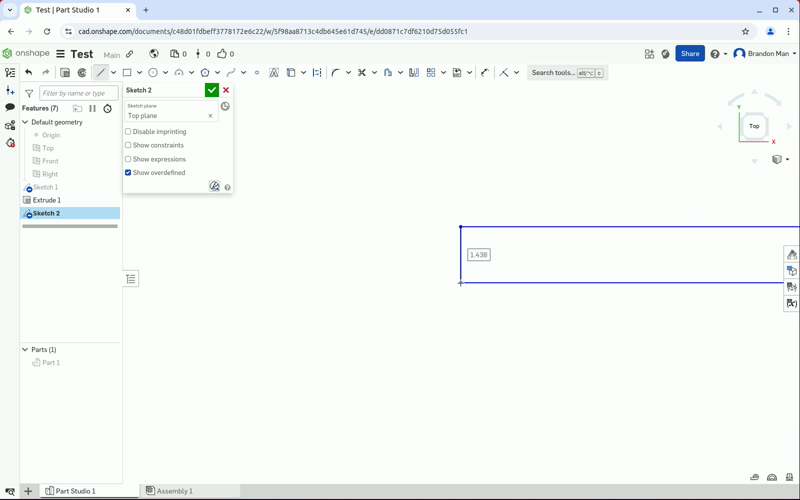
scroll(-6)
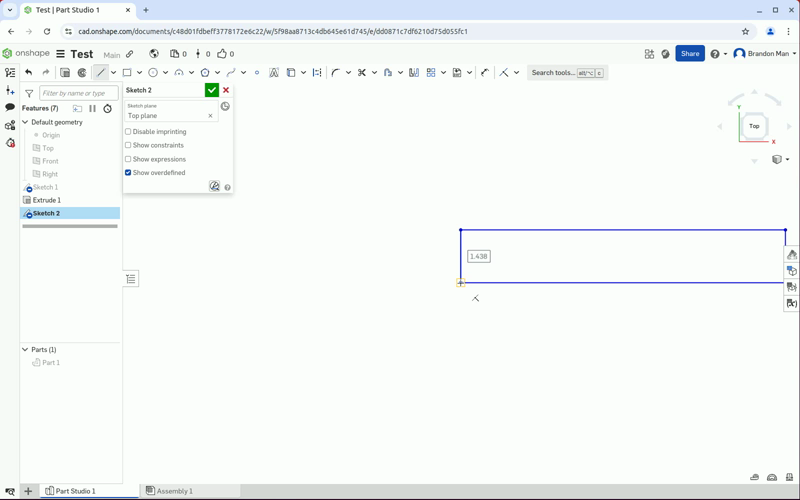
scroll(-6)
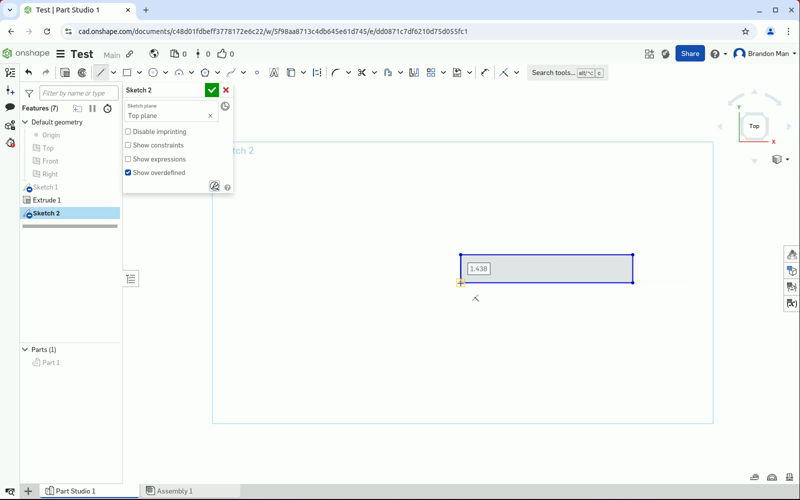
scroll(-6)
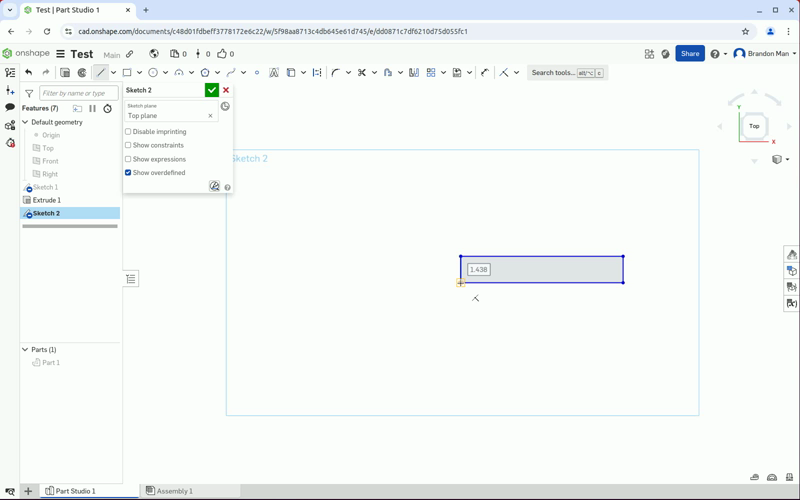
scroll(-6)
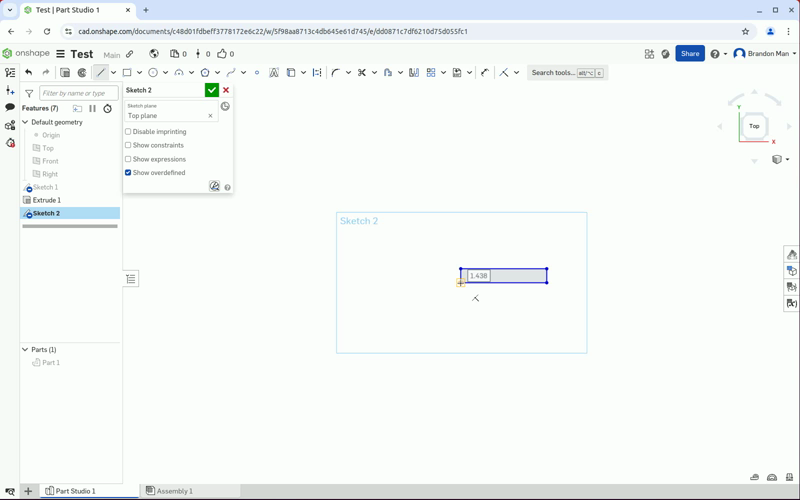
scroll(-6)
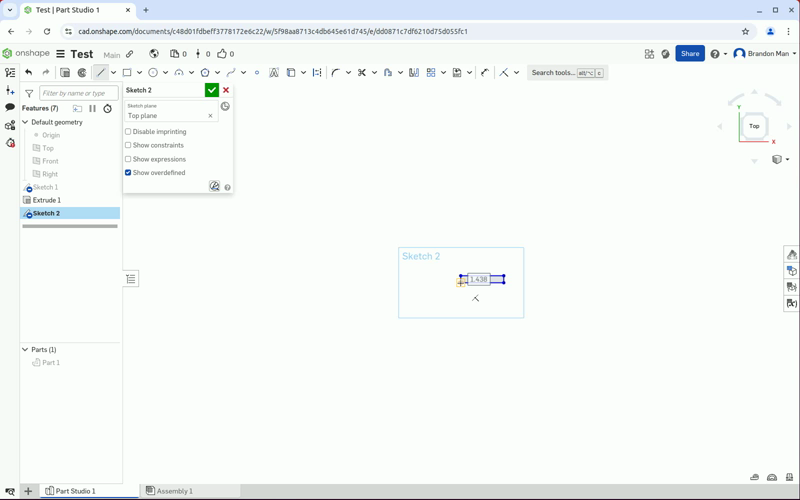
key(esc)
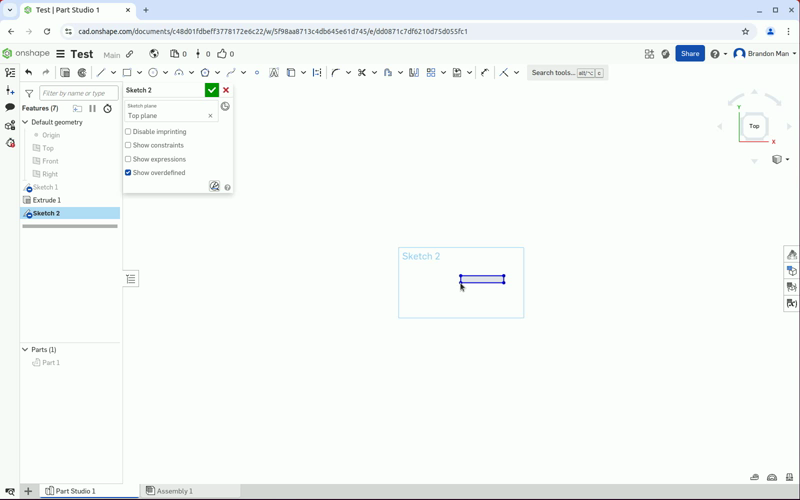
mouse_move(488, 277)
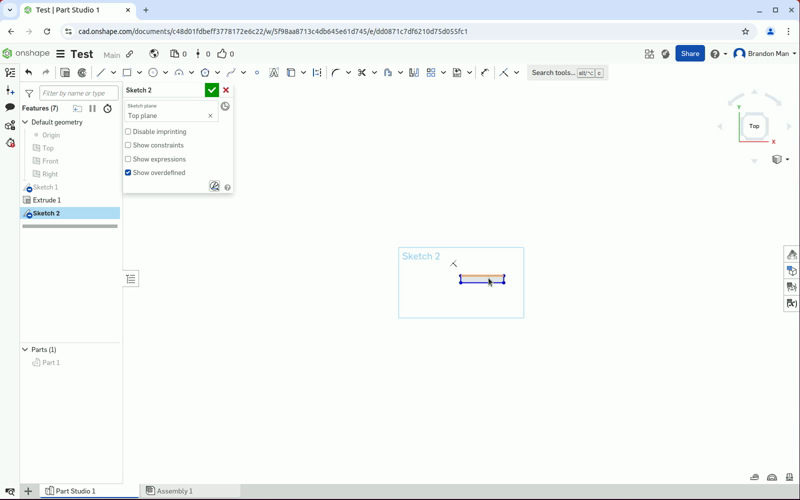
scroll(6)
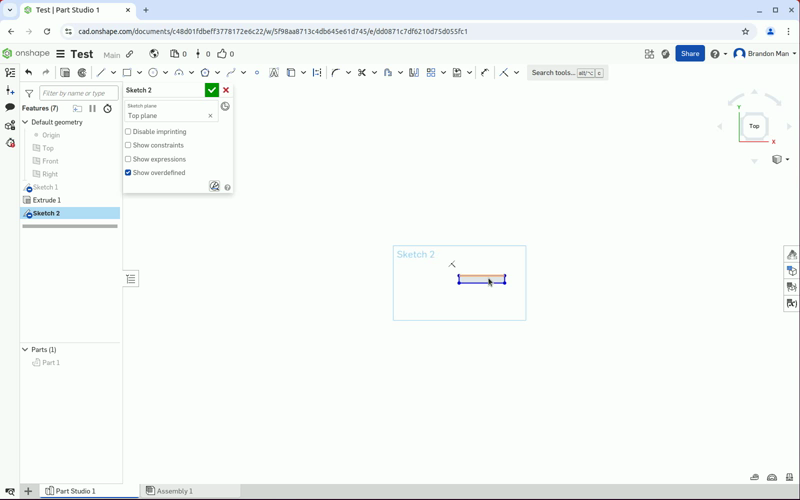
scroll(6)
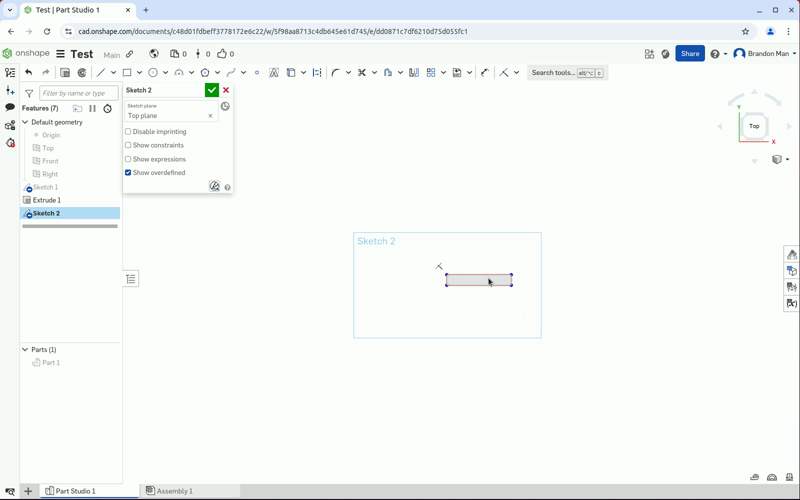
scroll(6)
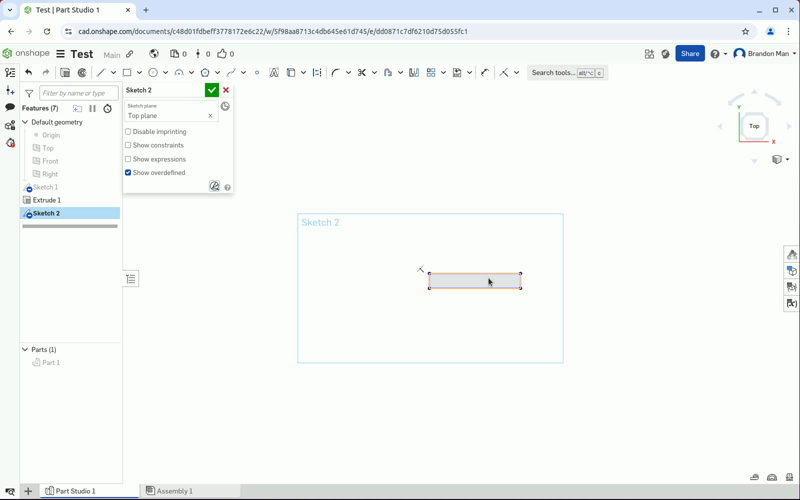
scroll(6)
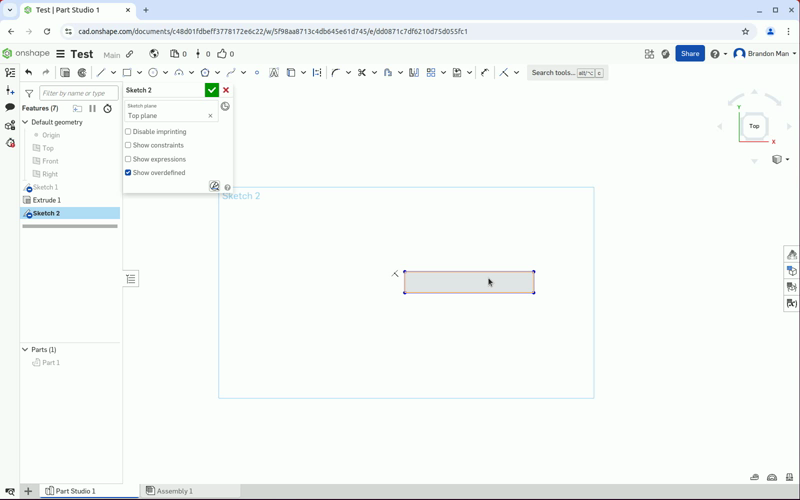
scroll(6)
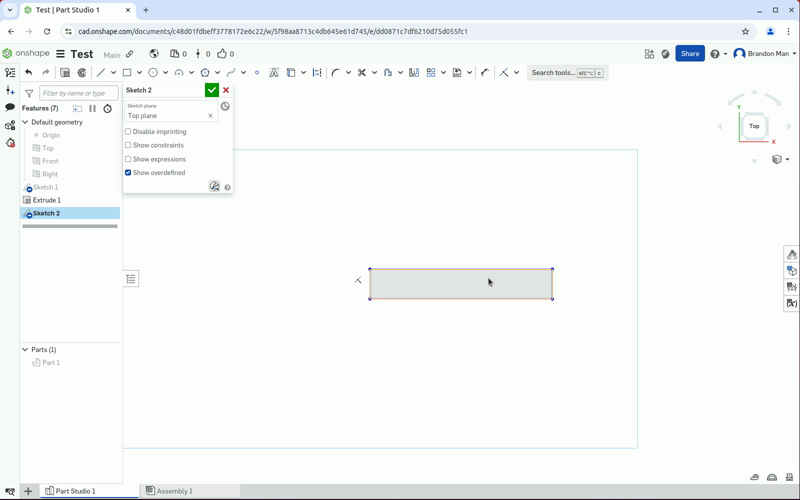
scroll(6)
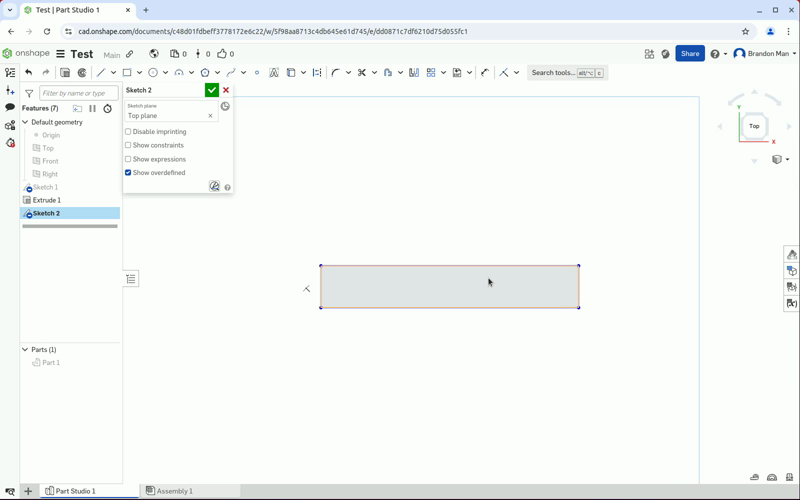
scroll(6)
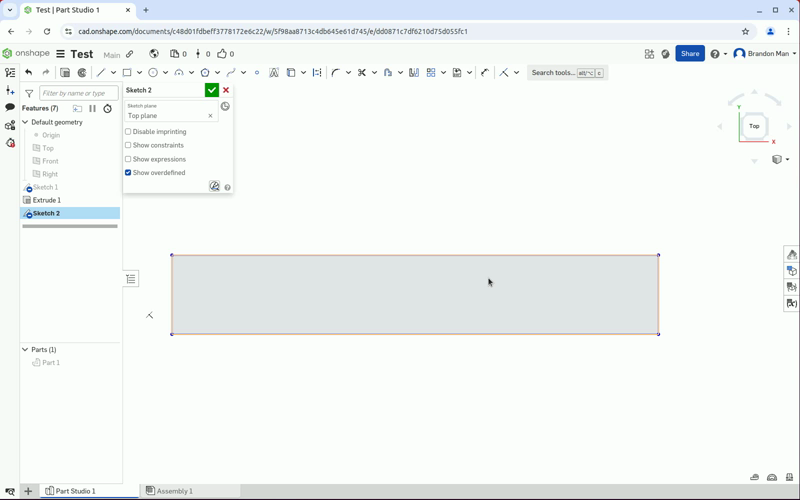
click(488, 277)
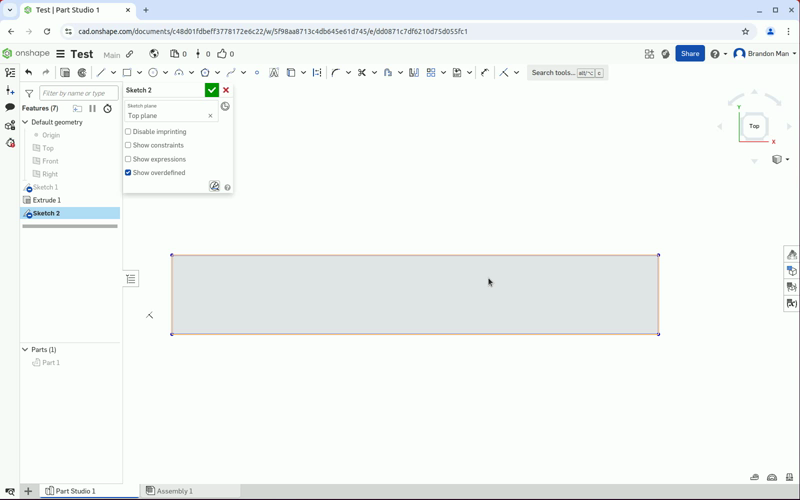
scroll(-6)
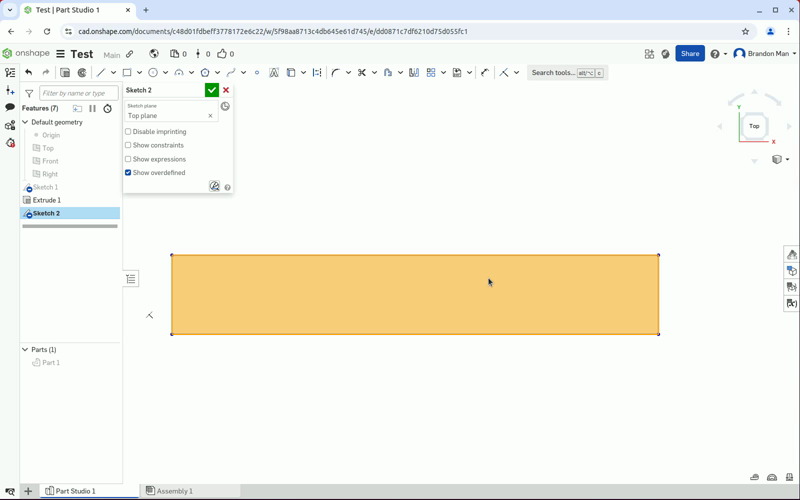
scroll(-6)
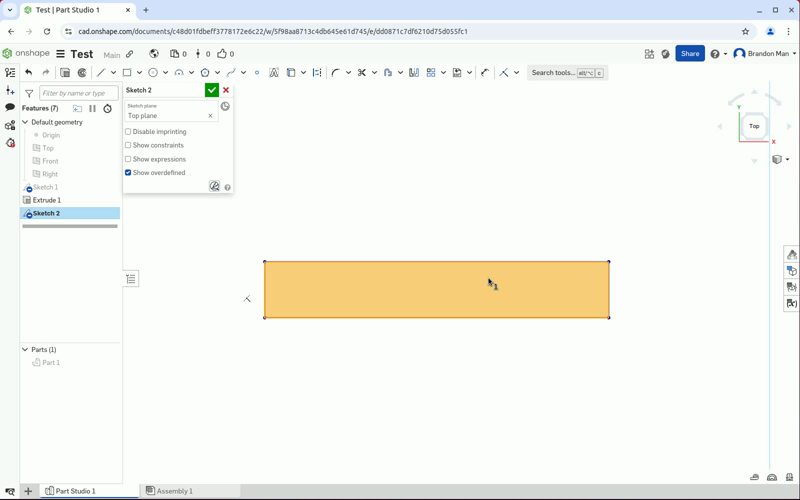
scroll(-6)
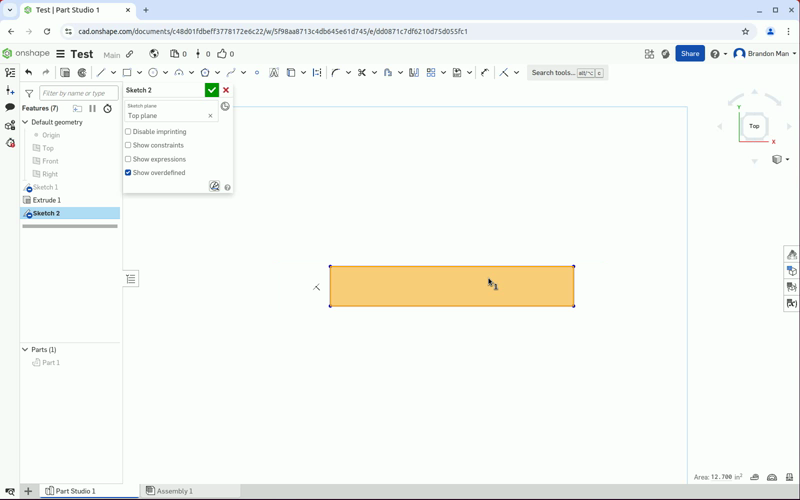
scroll(-6)
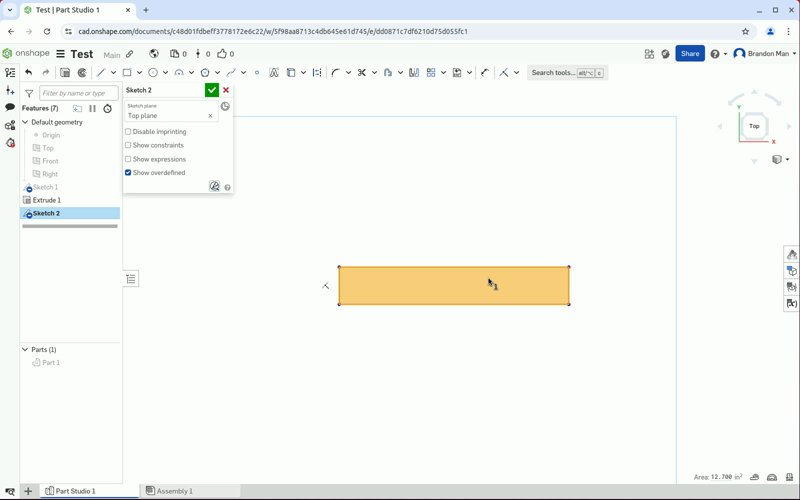
scroll(-6)
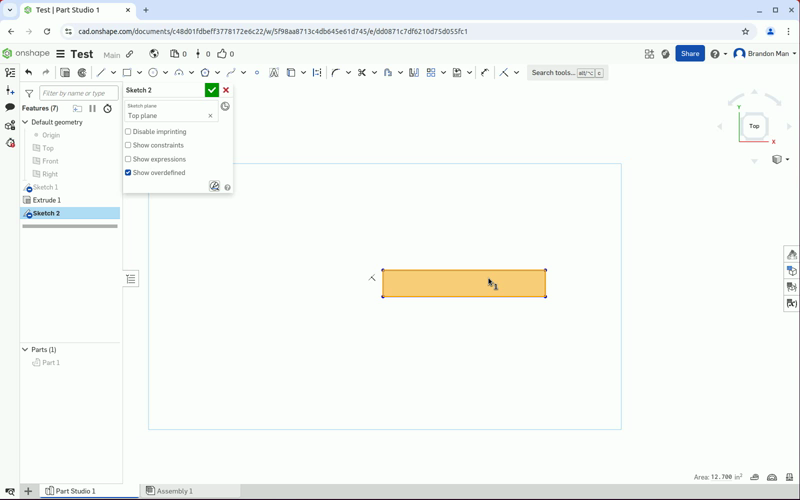
scroll(-6)
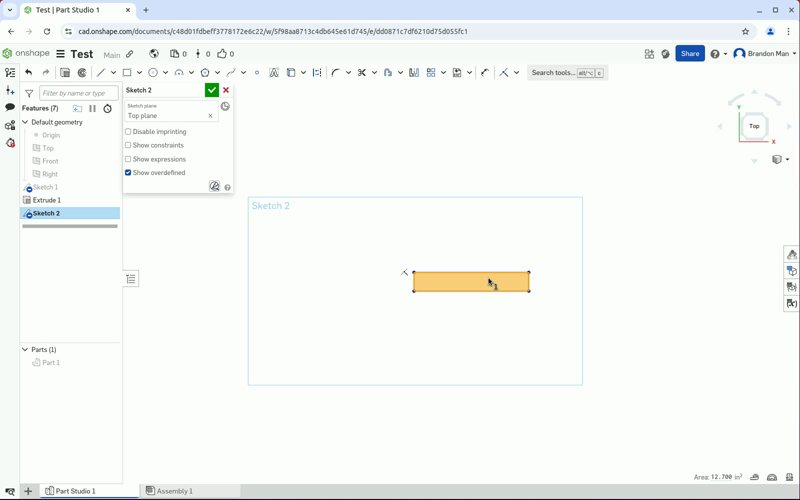
scroll(-6)
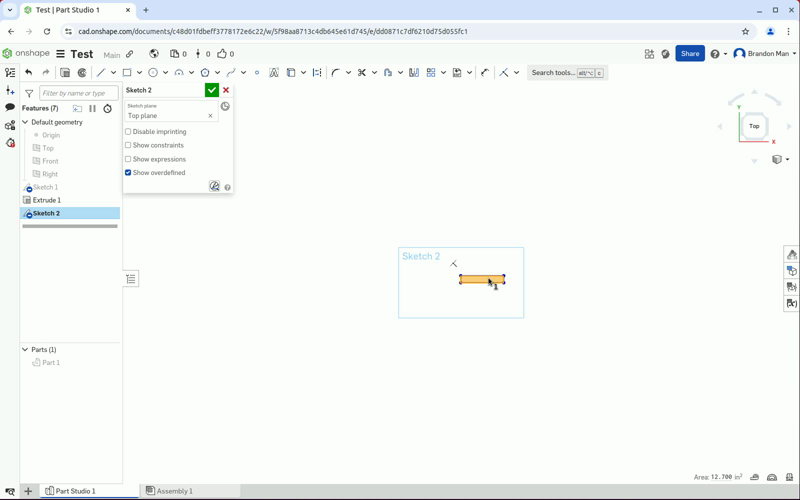
mouse_move(73, 352)
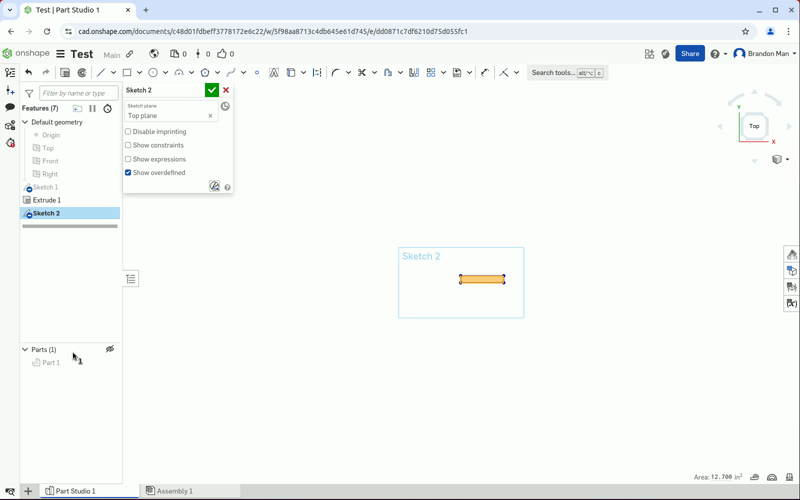
key(shift+y)
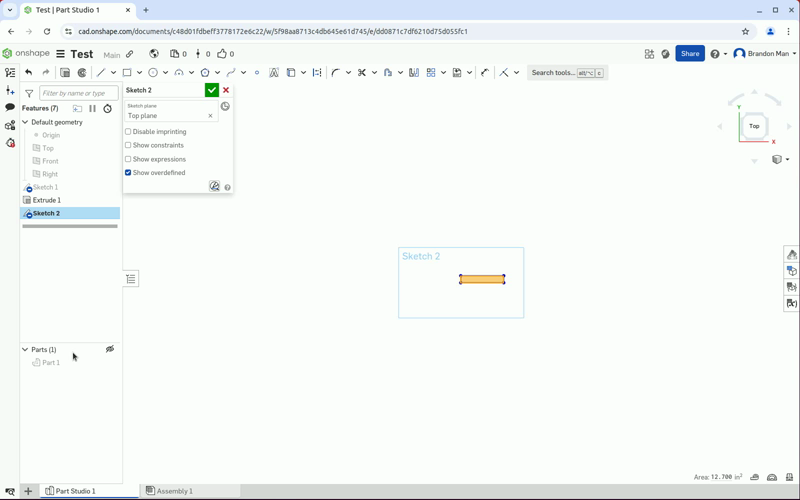
key(shift+e)
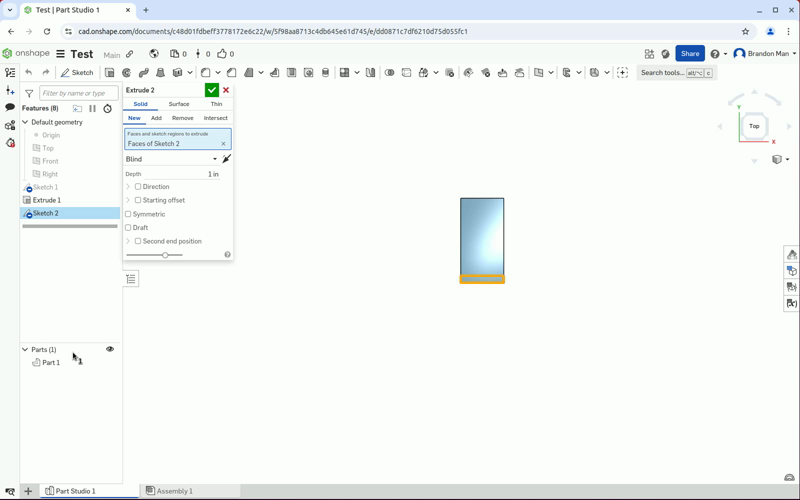
mouse_move(143, 106)
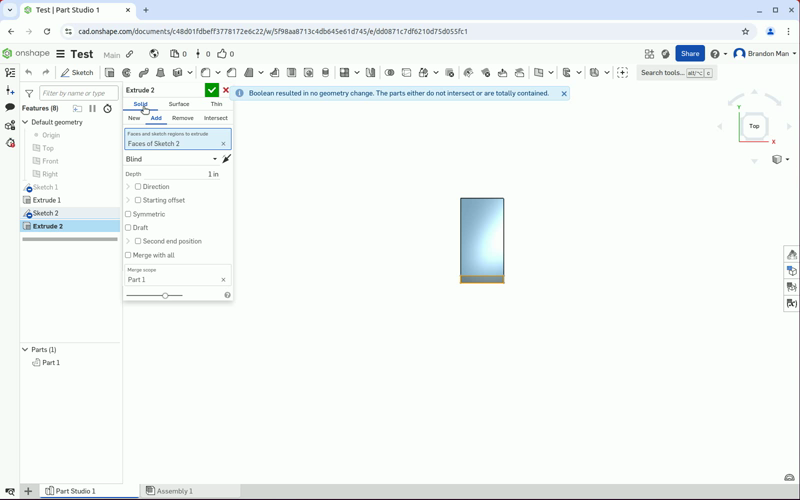
click(143, 106)
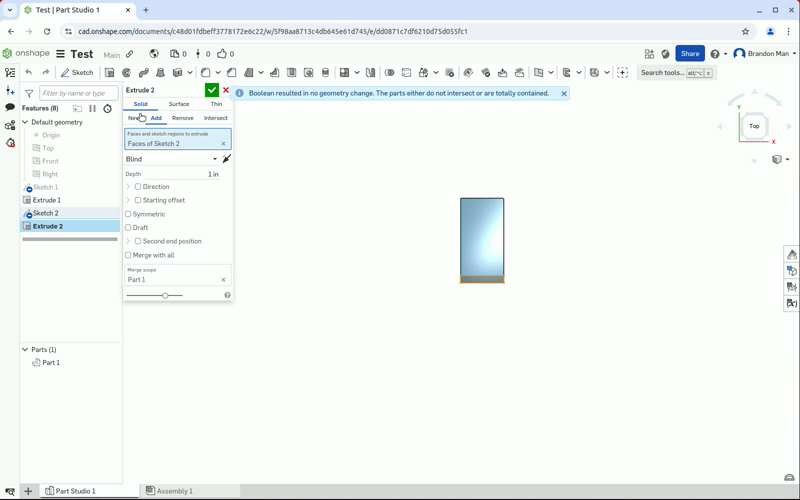
mouse_move(137, 120)
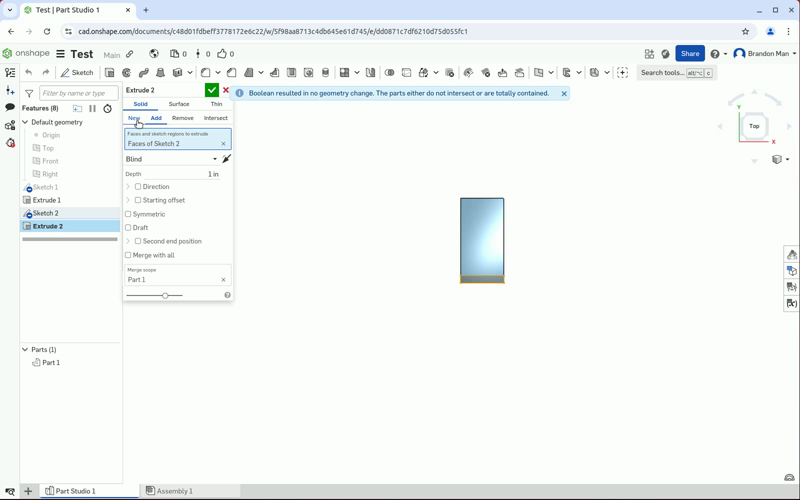
click(137, 120)
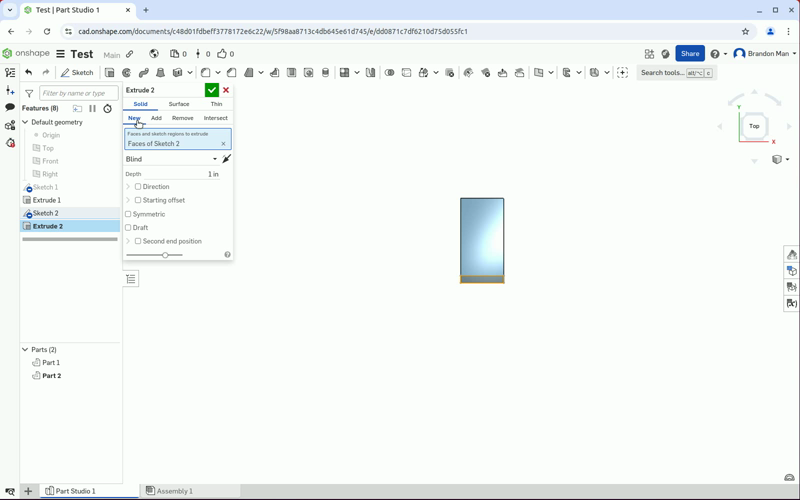
key(tab, 4)
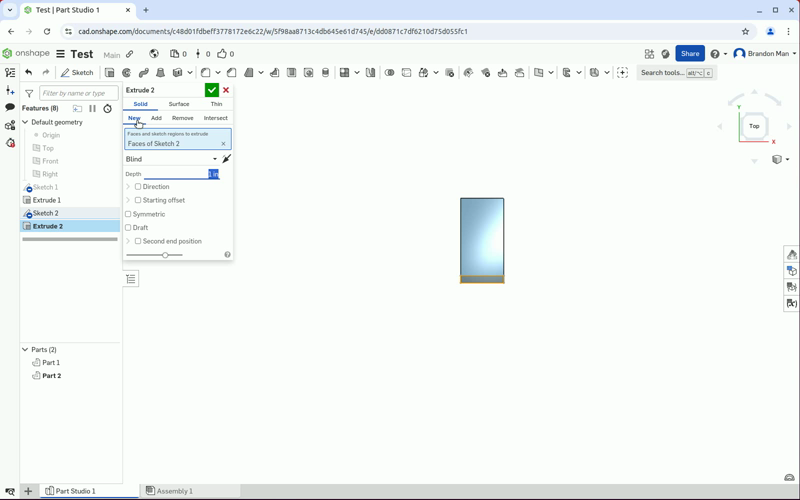
text(-23.108)
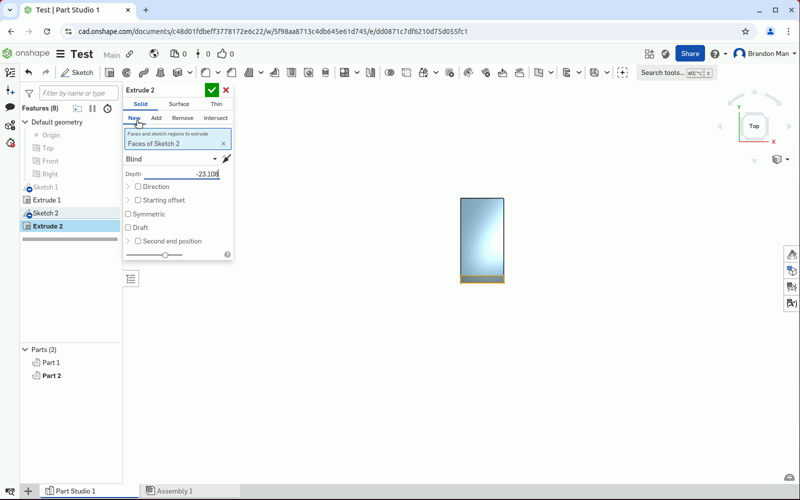
key(enter)
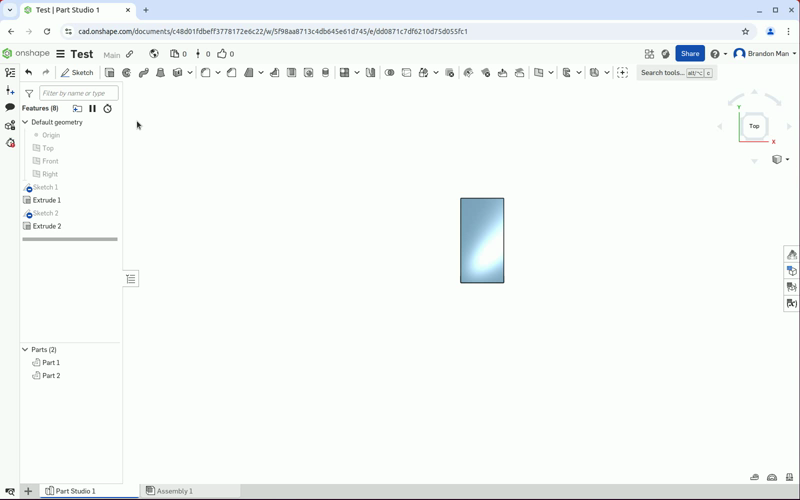
key(shift+h)
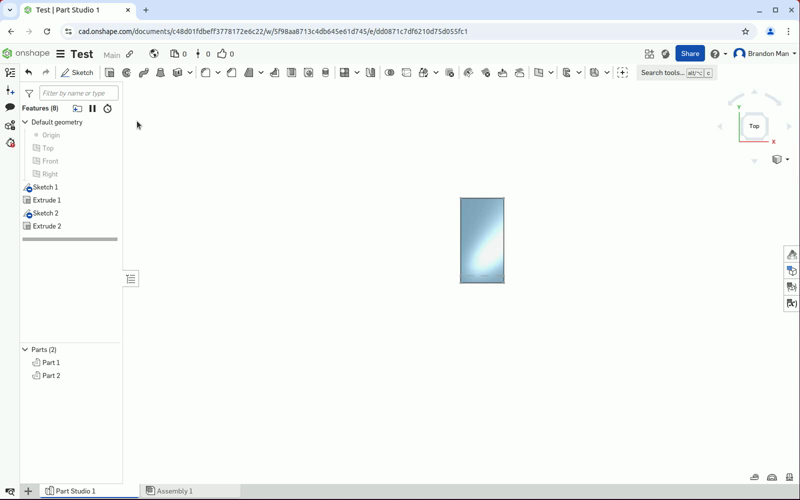
key(shift+h)
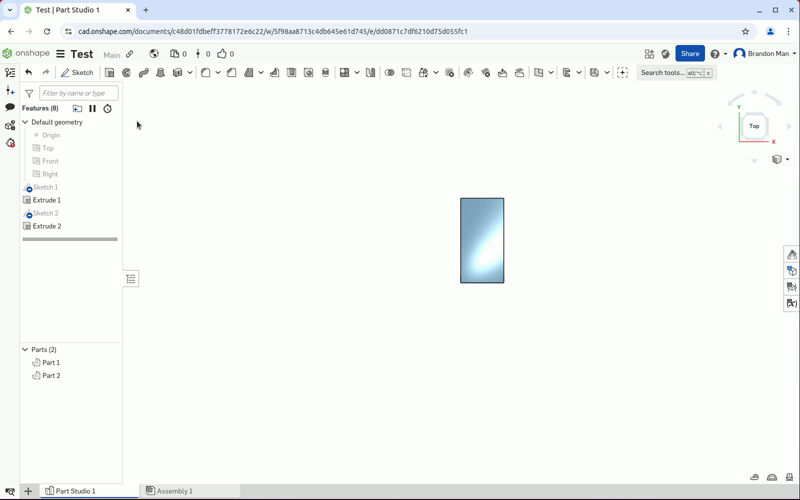
mouse_move(73, 189)
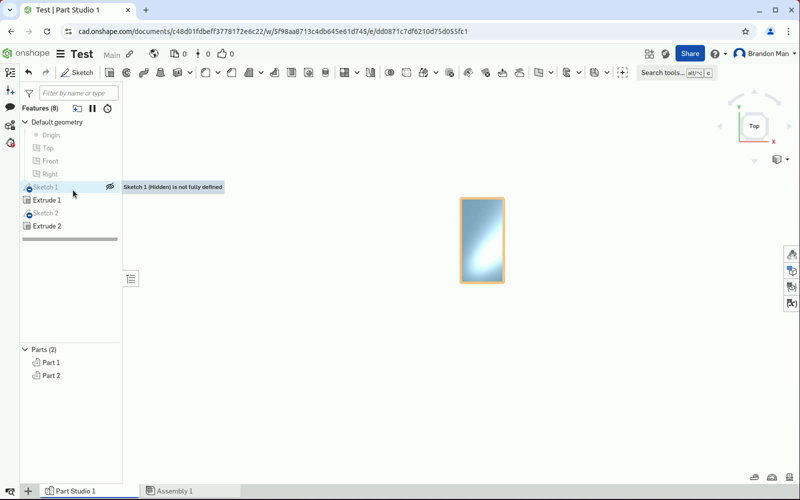
click(73, 189)
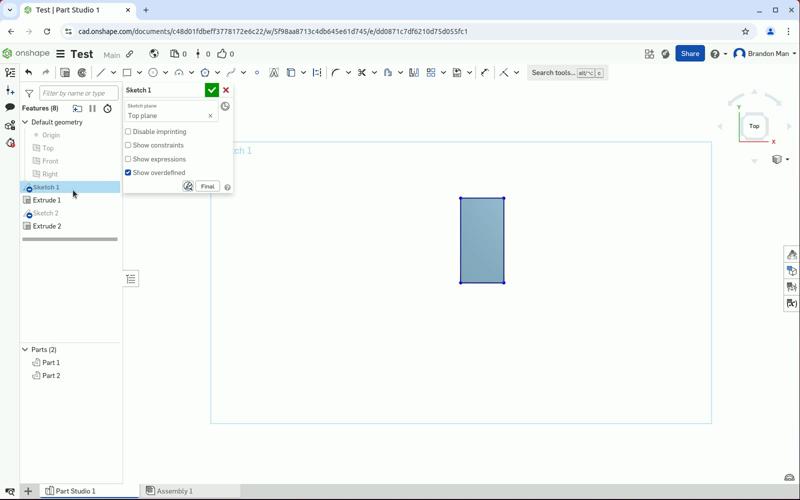
mouse_move(229, 92)
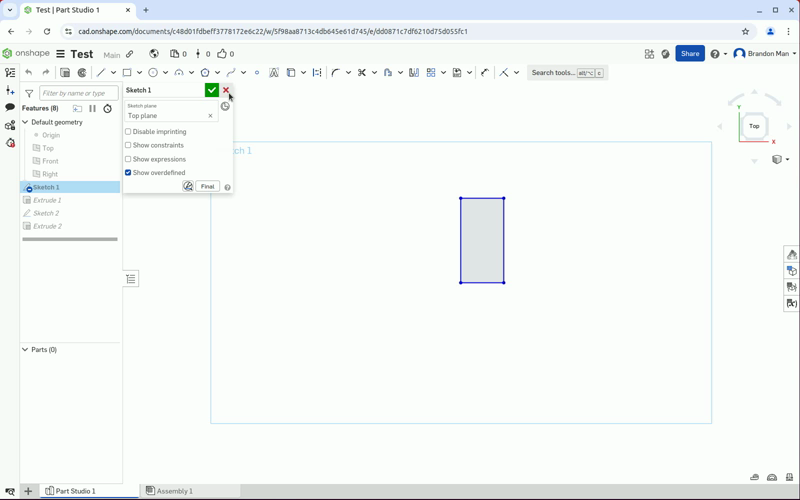
click(229, 92)
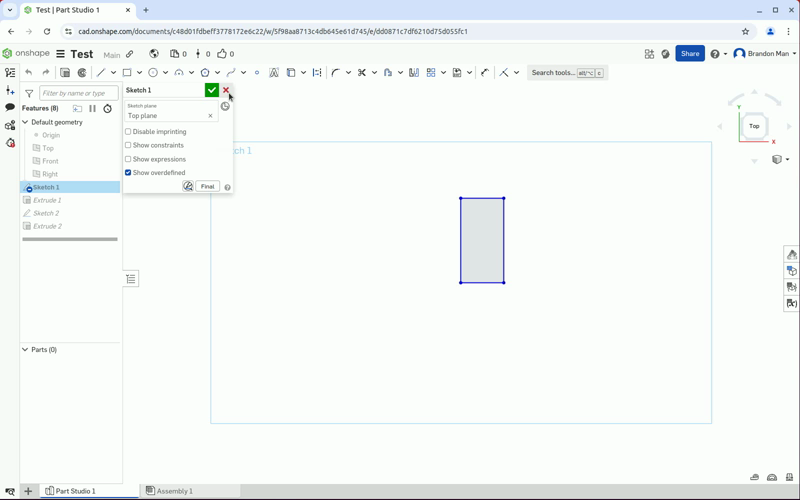
key(shift+s)
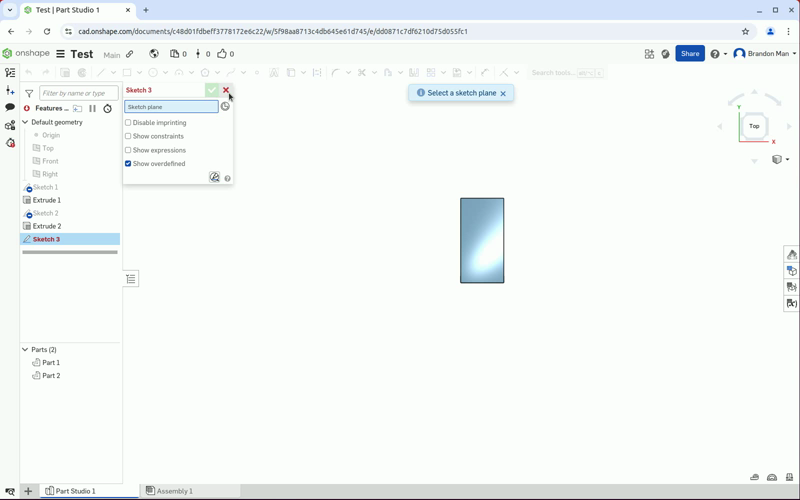
mouse_move(73, 150)
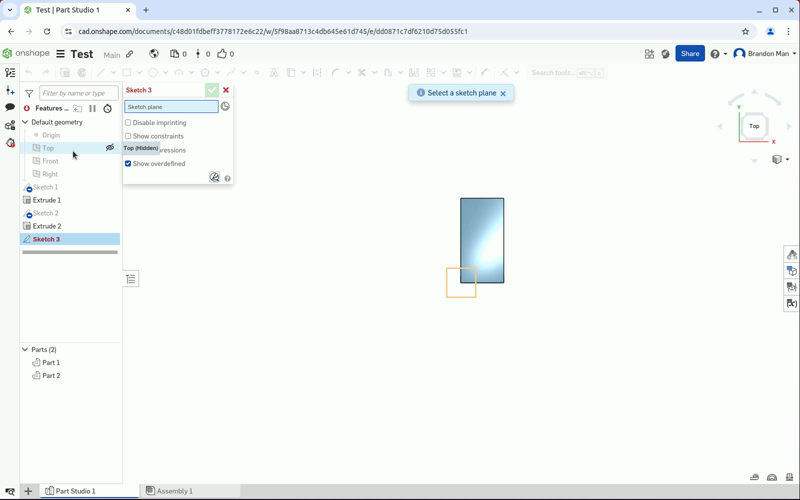
click(73, 150)
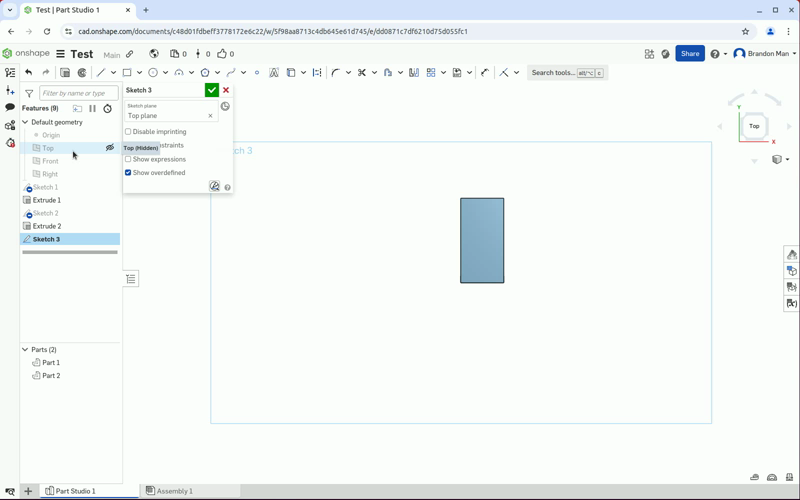
mouse_move(73, 352)
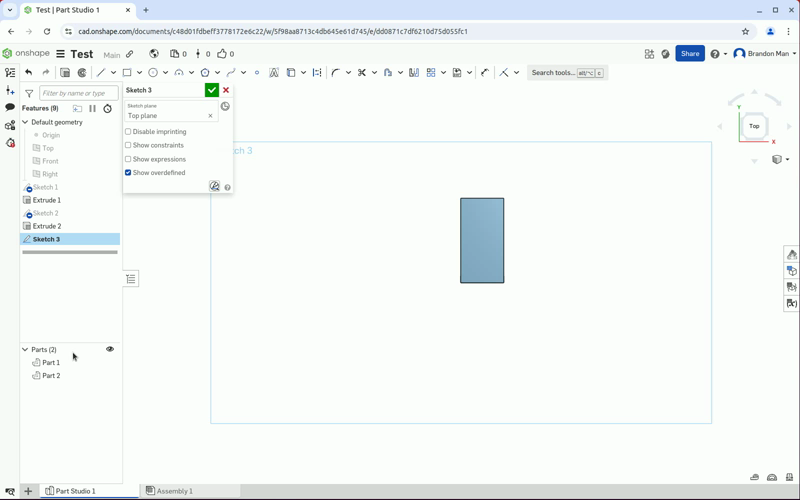
key(y)
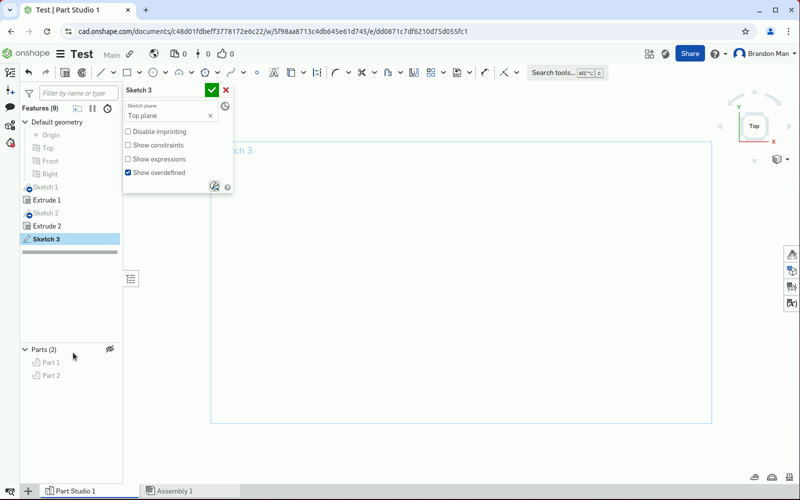
key(l)
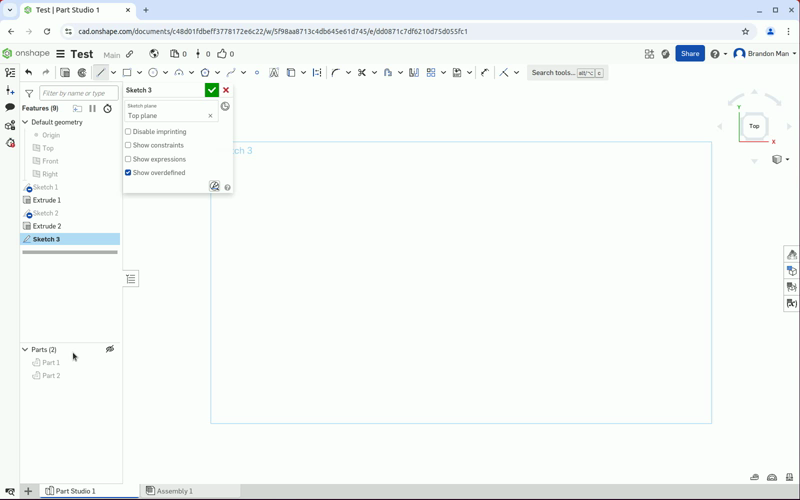
key_down(shift)
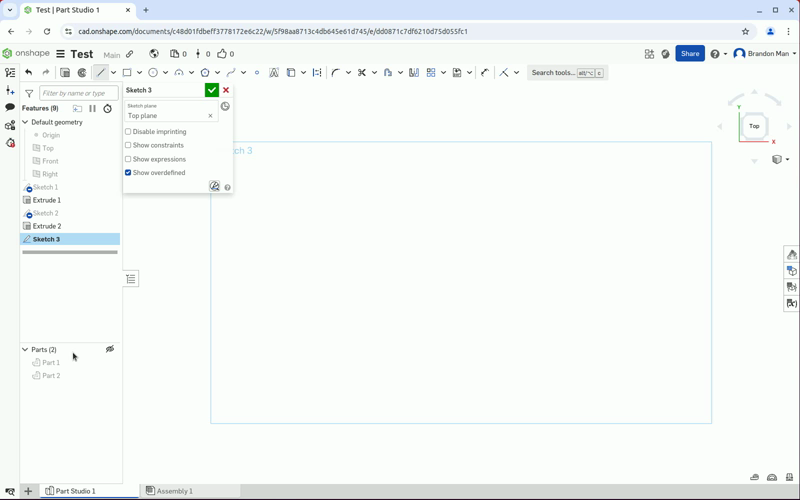
mouse_move(460, 261)
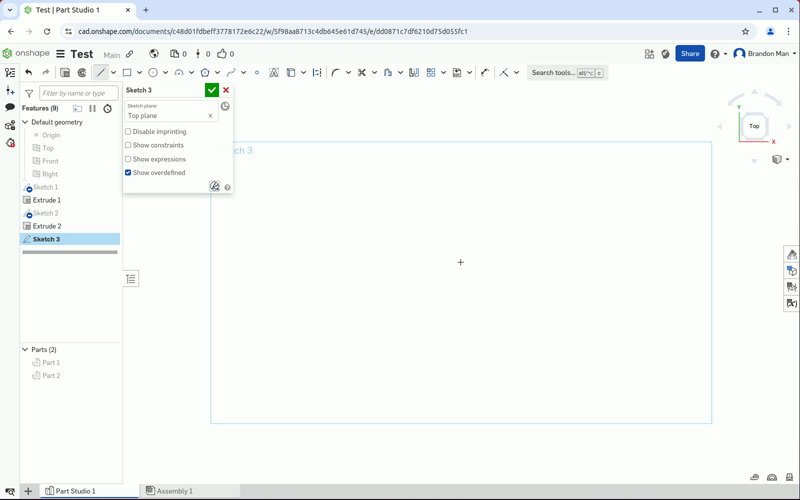
click(460, 261)
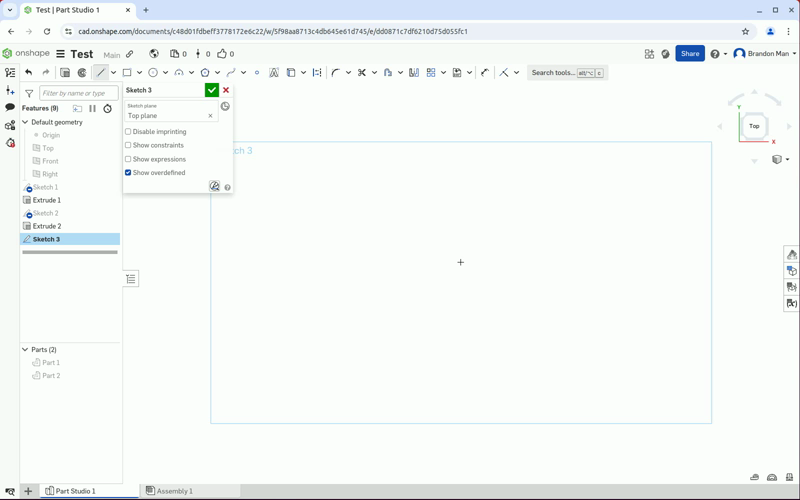
key_up(shift)
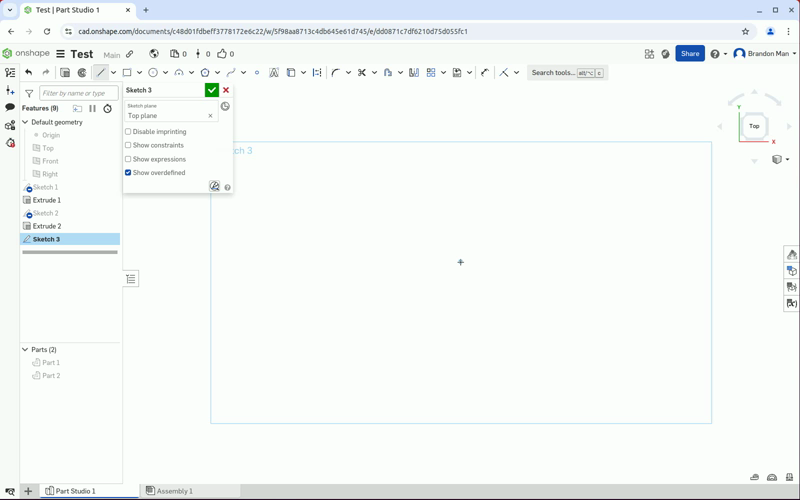
key_down(shift)
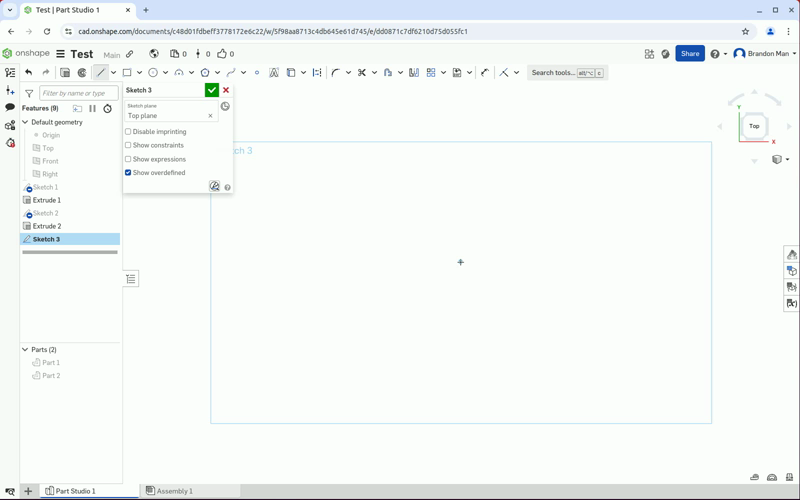
mouse_move(490, 261)
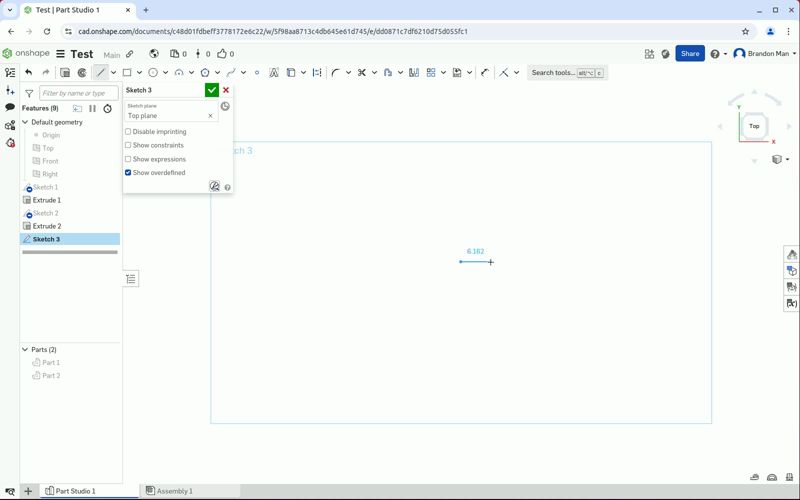
mouse_move(503, 261)
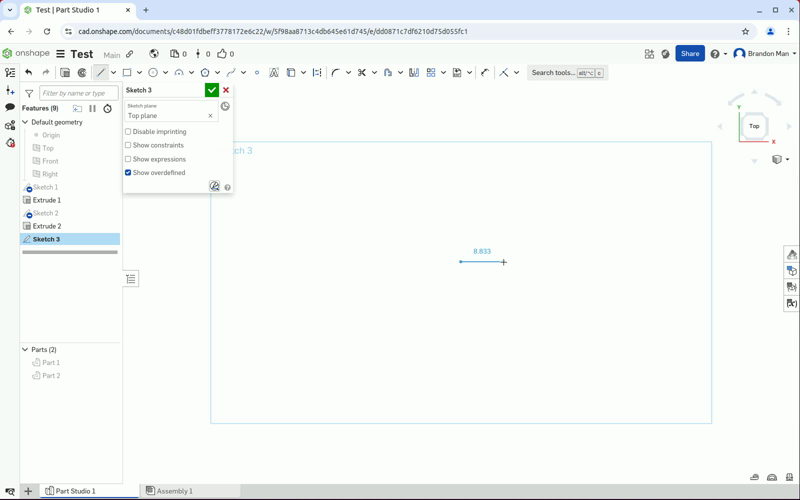
click(503, 261)
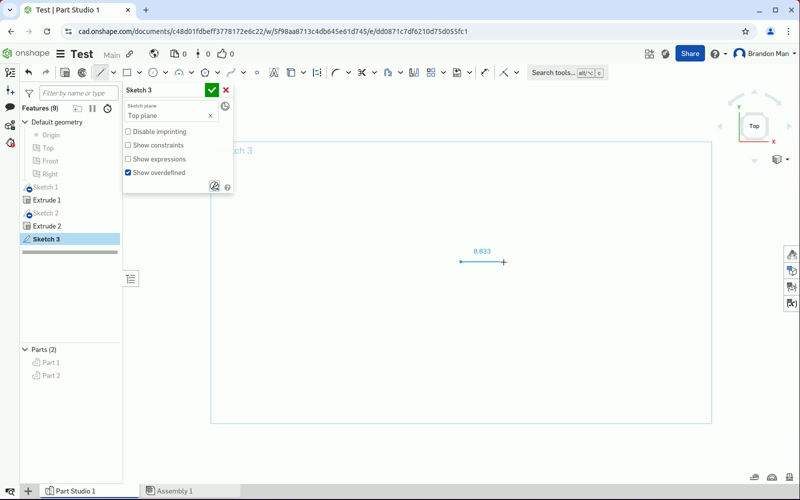
key_up(shift)
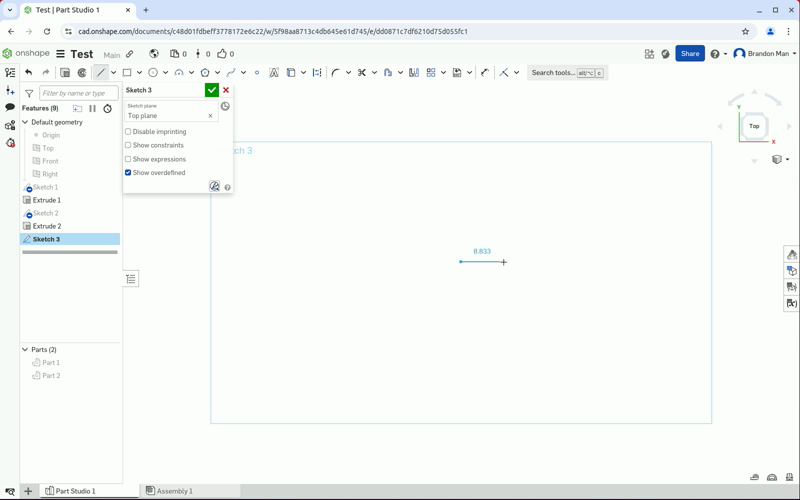
key_down(shift)
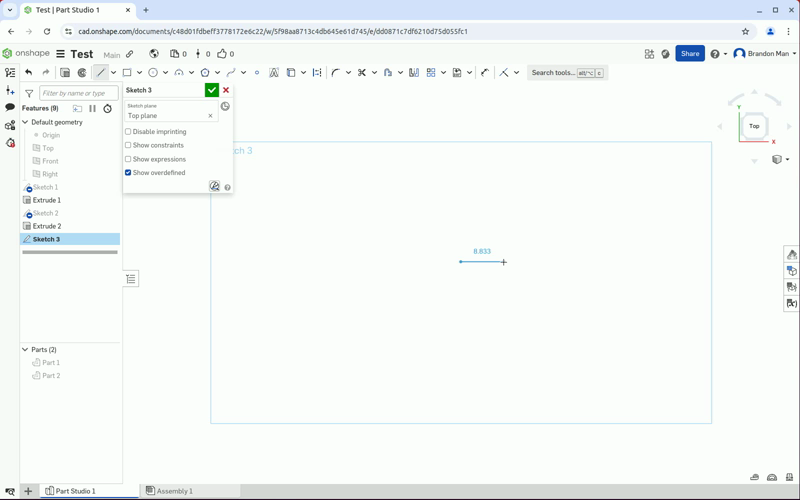
mouse_move(533, 261)
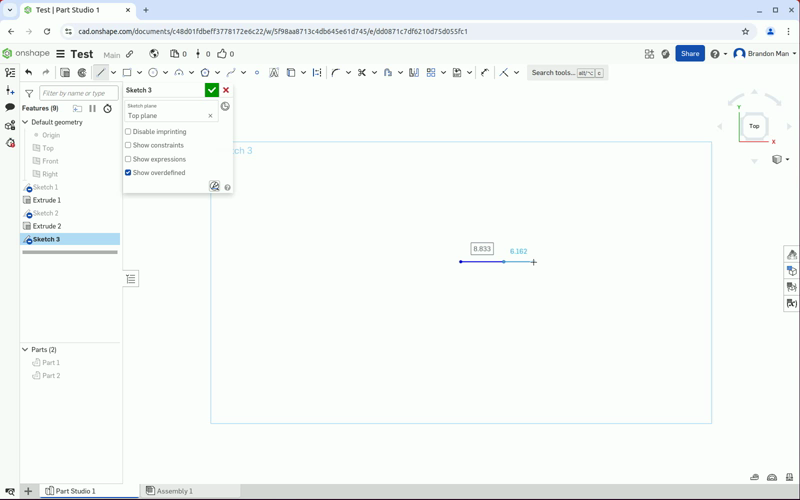
mouse_move(503, 254)
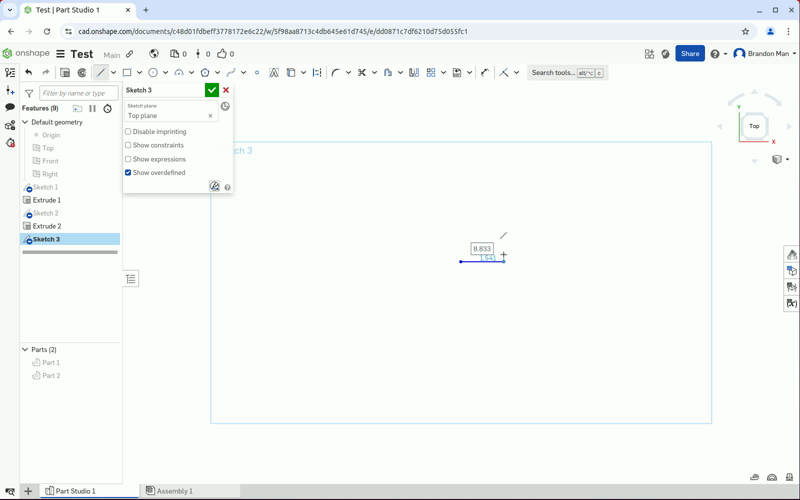
click(503, 254)
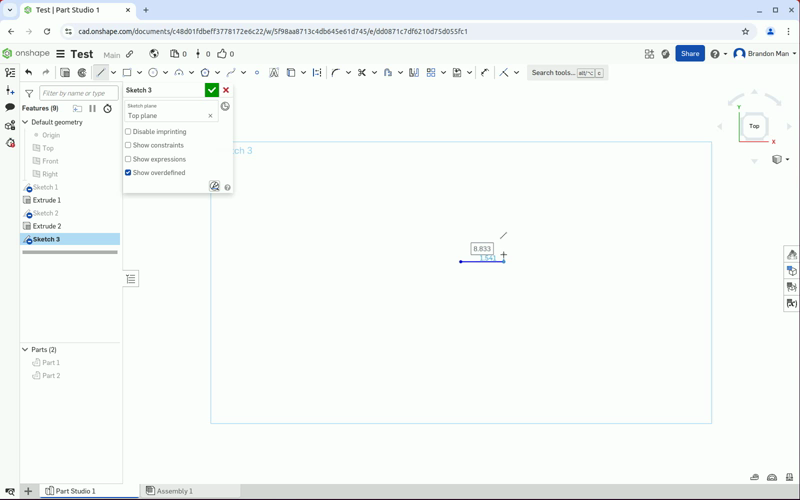
key_up(shift)
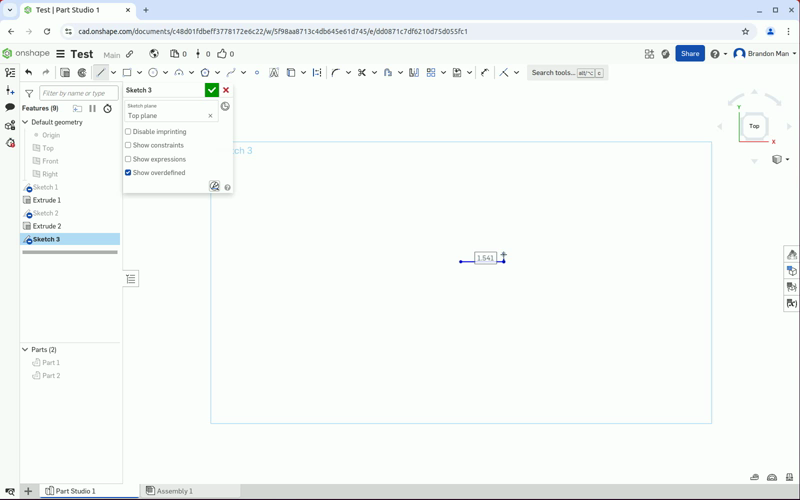
key_down(shift)
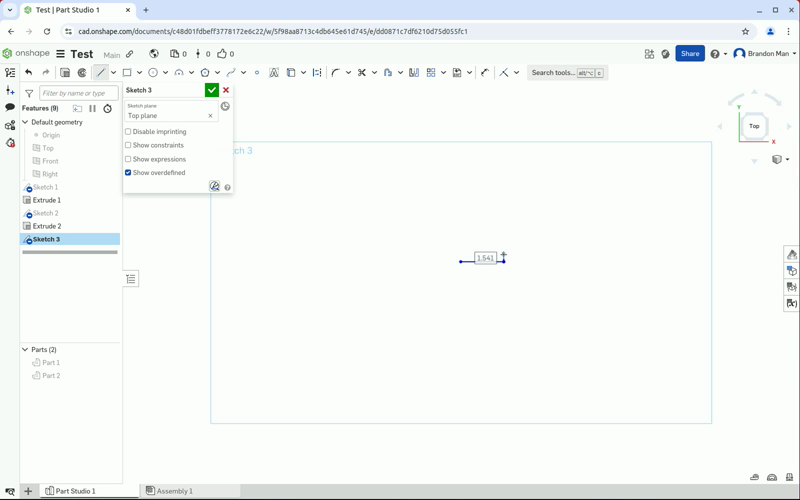
mouse_move(533, 254)
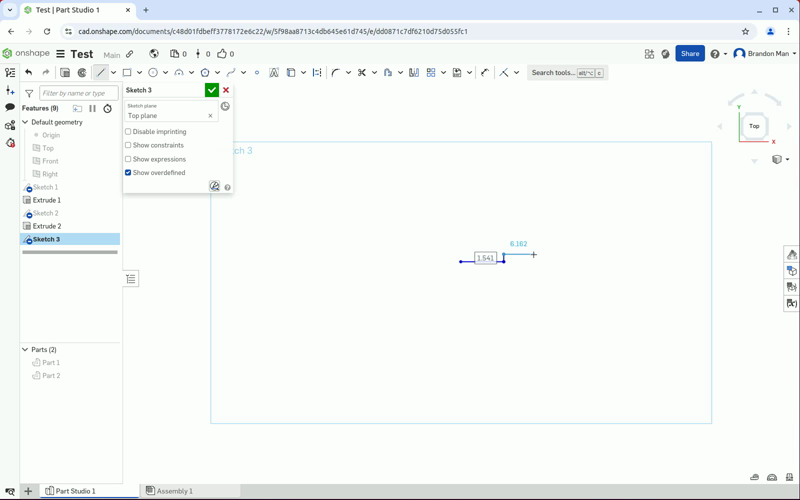
mouse_move(460, 254)
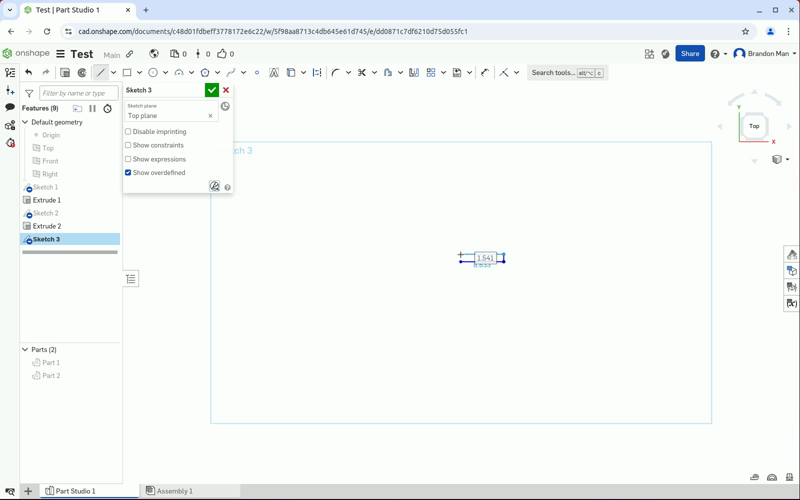
click(460, 254)
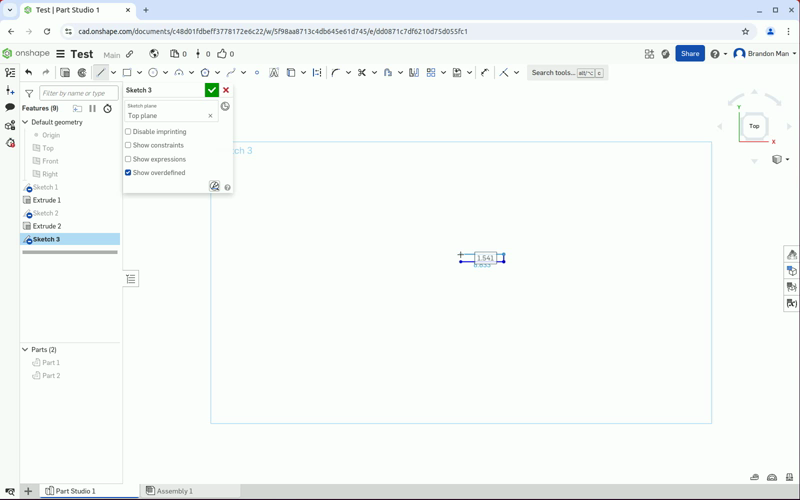
key_up(shift)
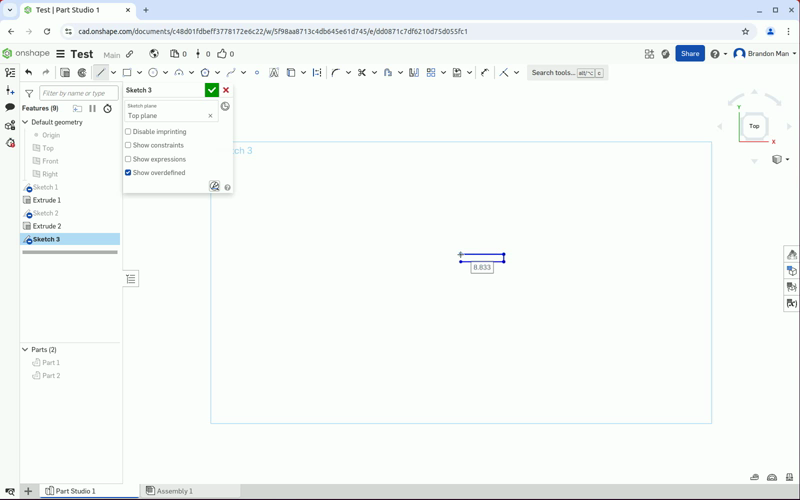
mouse_move(490, 254)
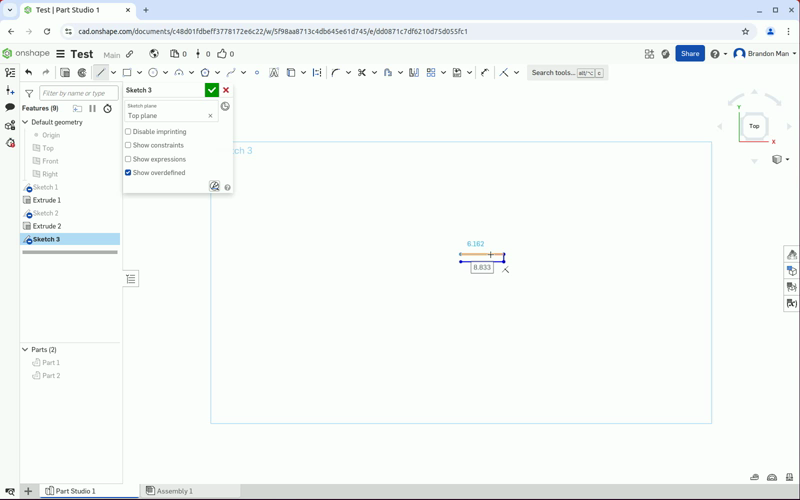
key_down(shift)
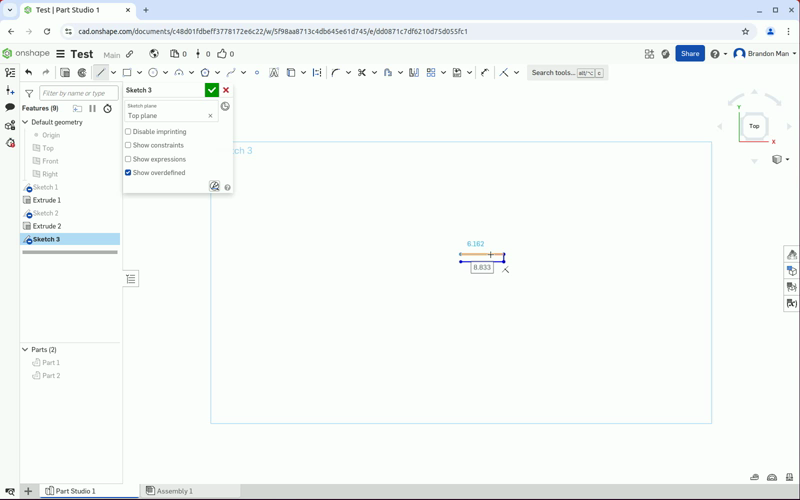
mouse_move(460, 261)
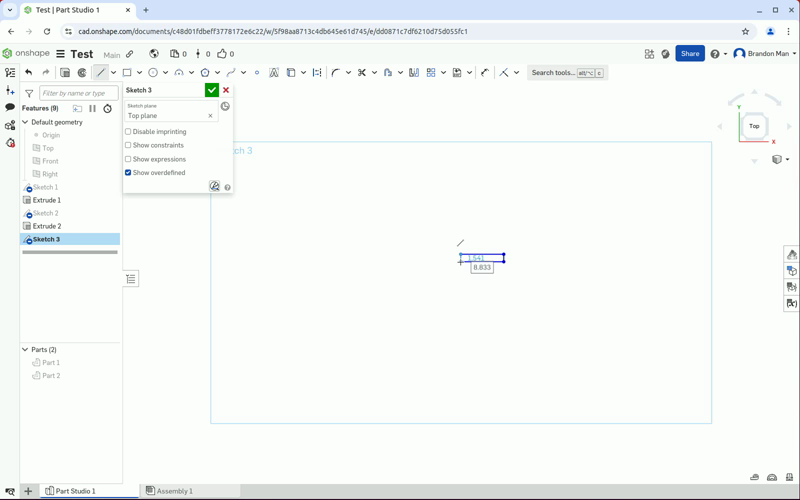
key_up(shift)
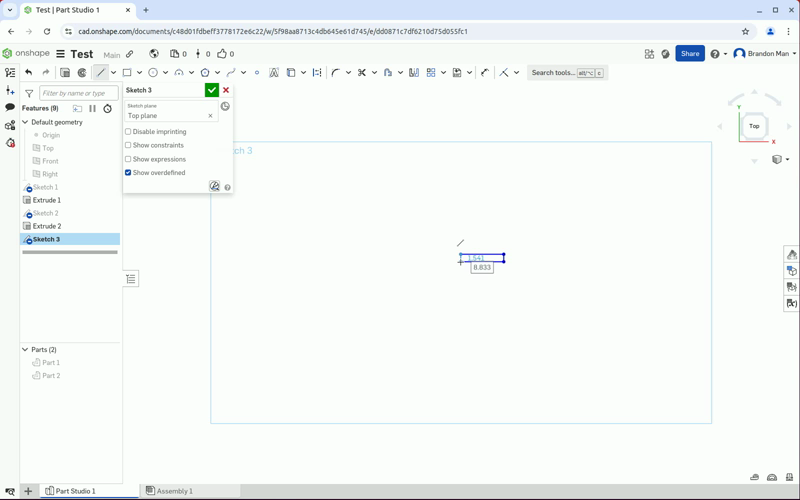
click(460, 261)
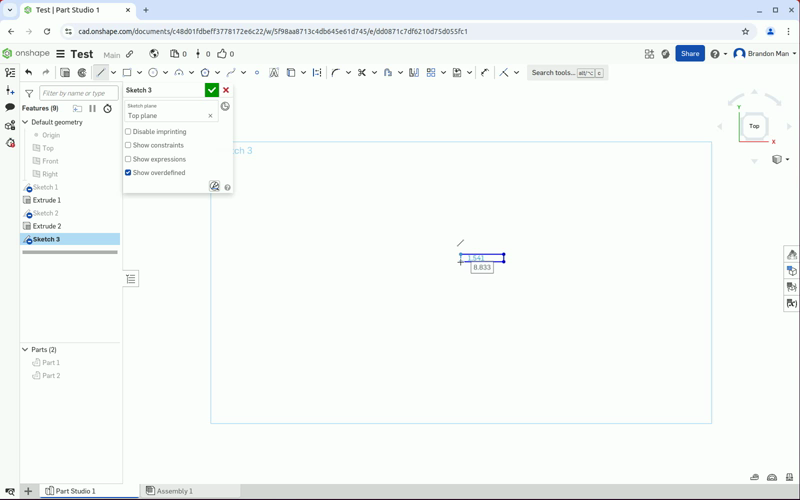
key(esc)
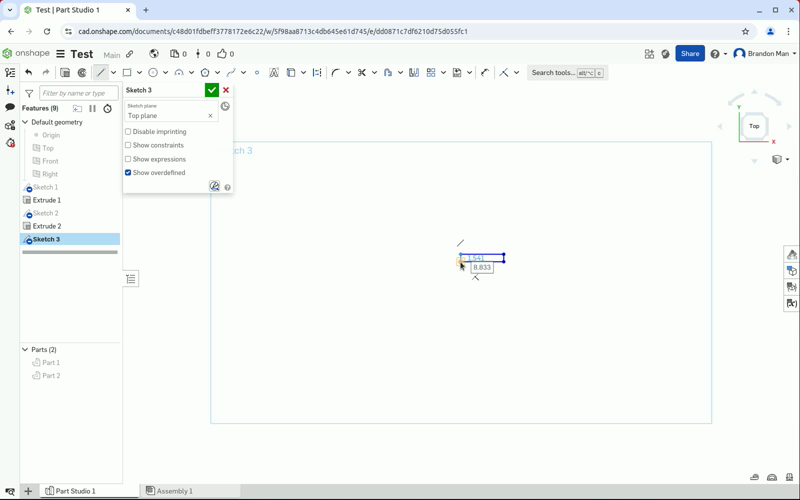
mouse_move(484, 257)
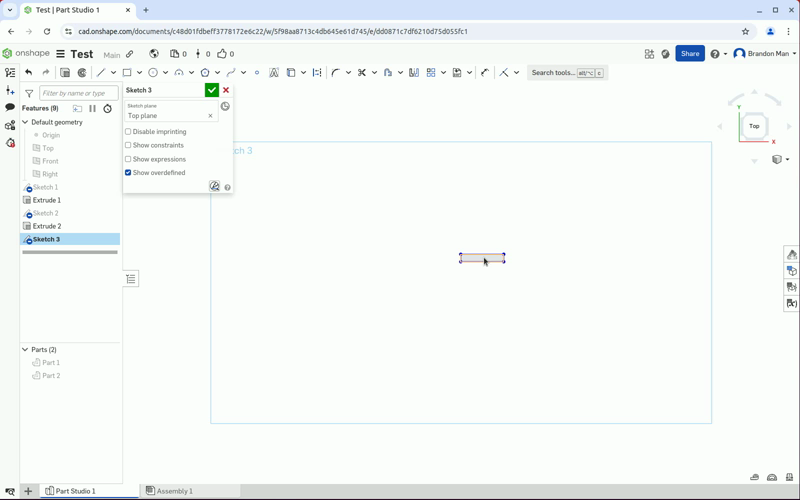
scroll(6)
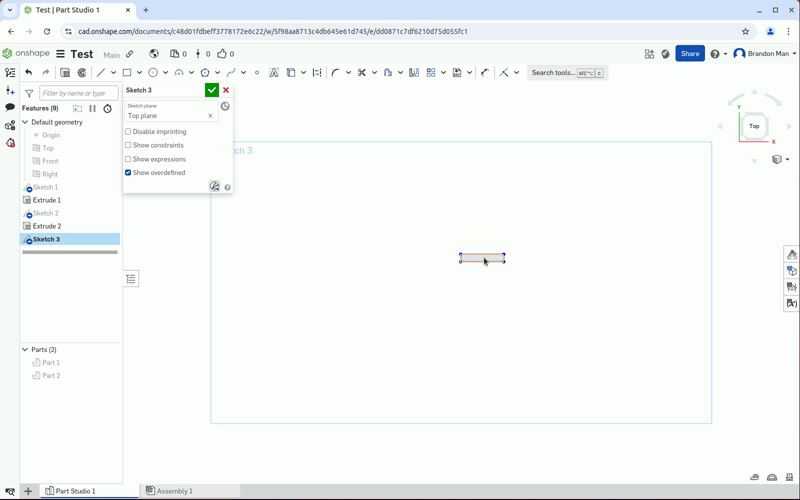
scroll(6)
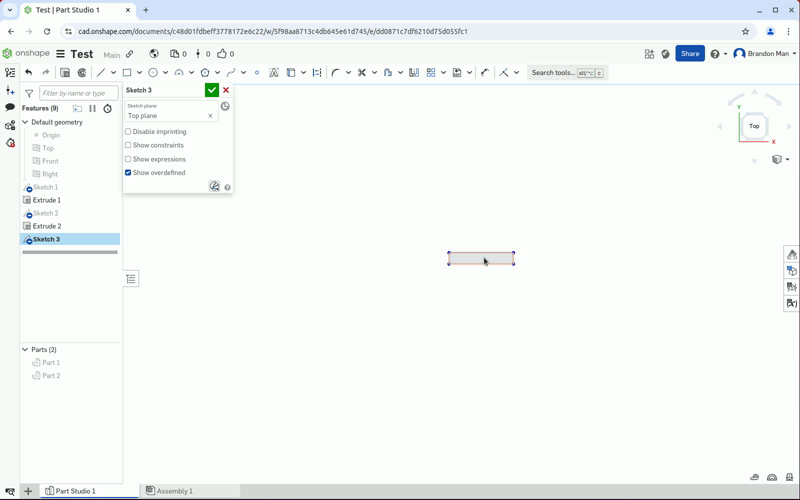
scroll(6)
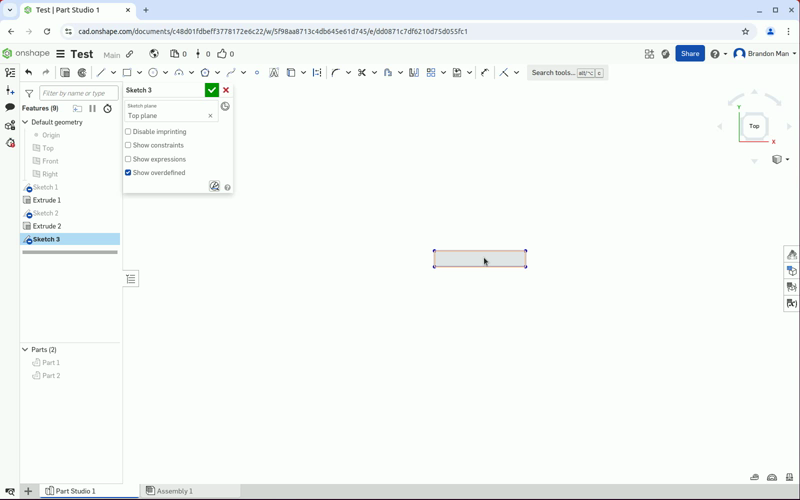
scroll(6)
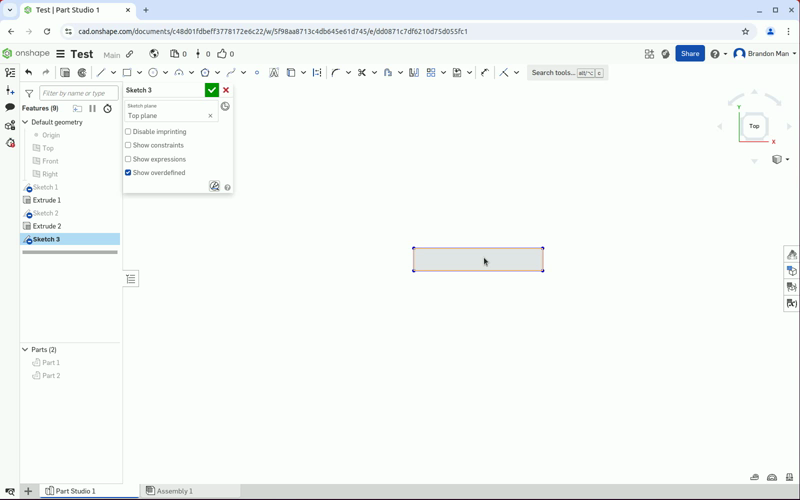
scroll(6)
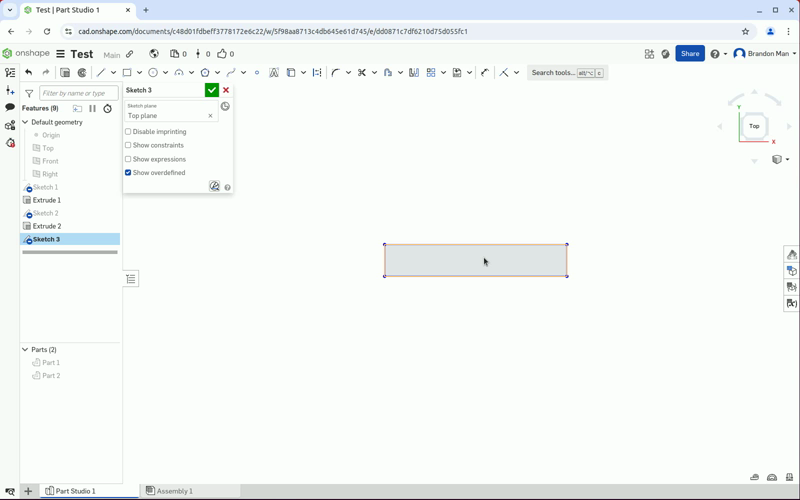
scroll(6)
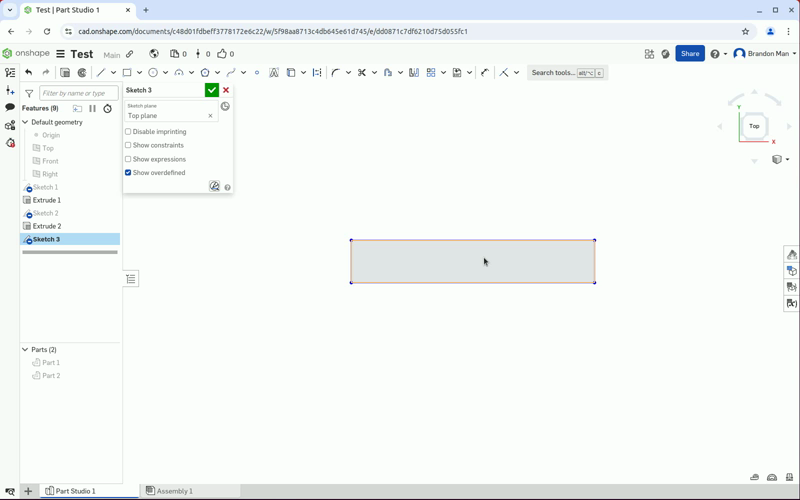
scroll(6)
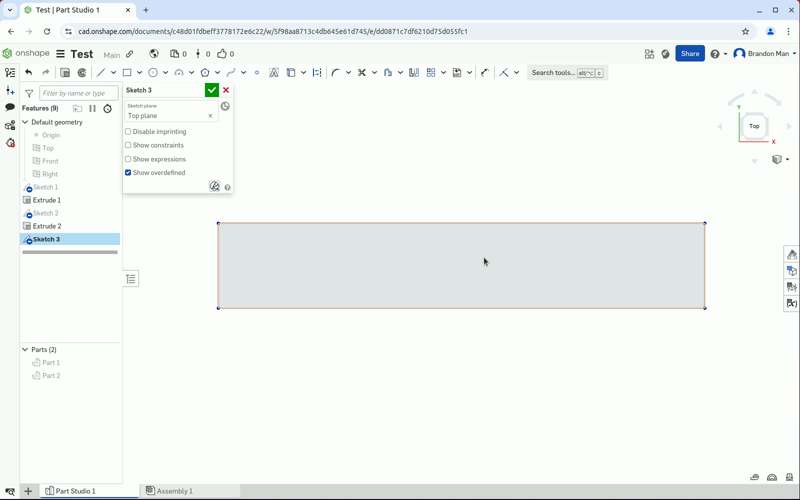
click(484, 257)
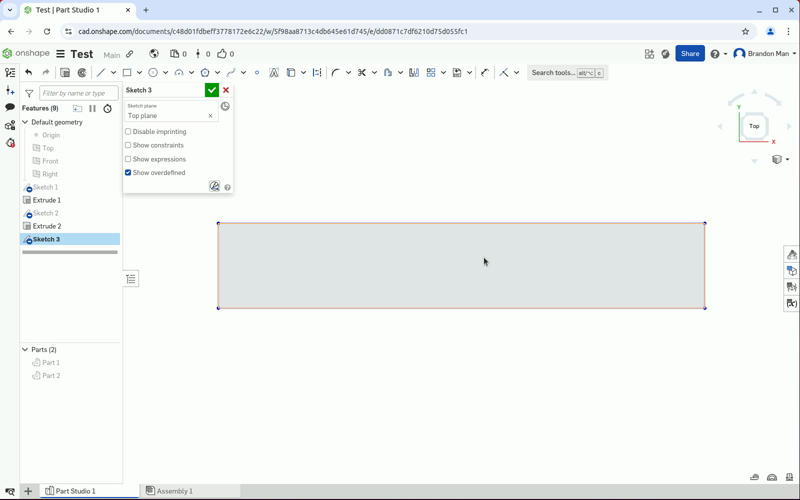
scroll(-6)
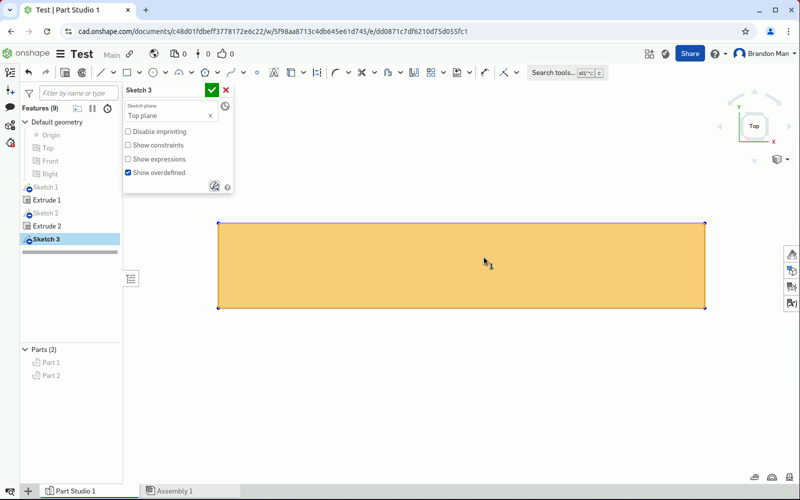
scroll(-6)
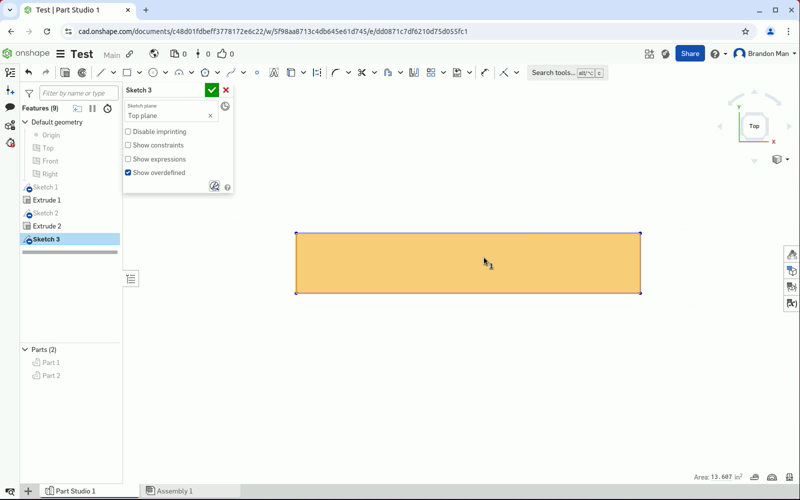
scroll(-6)
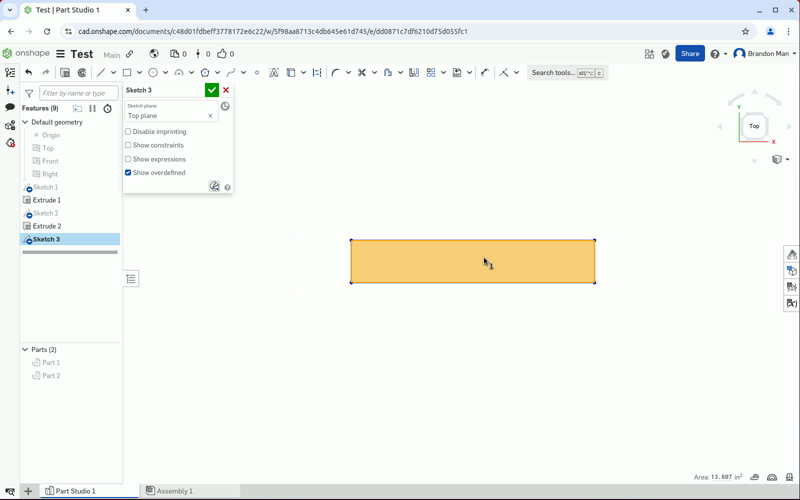
scroll(-6)
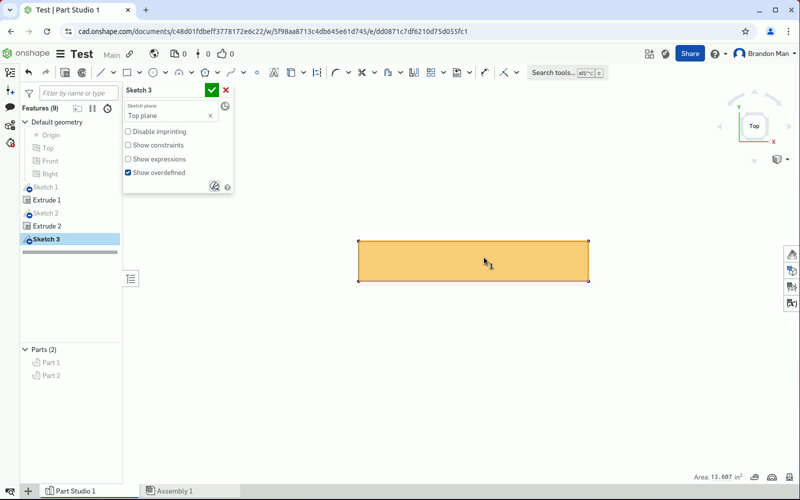
scroll(-6)
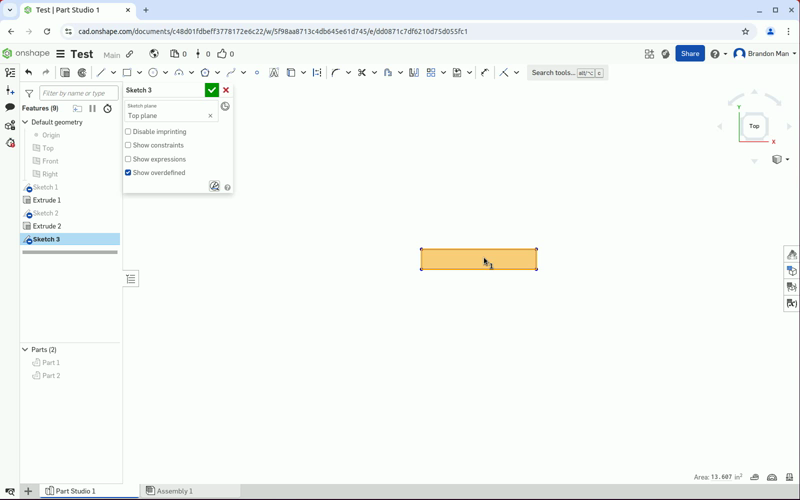
scroll(-6)
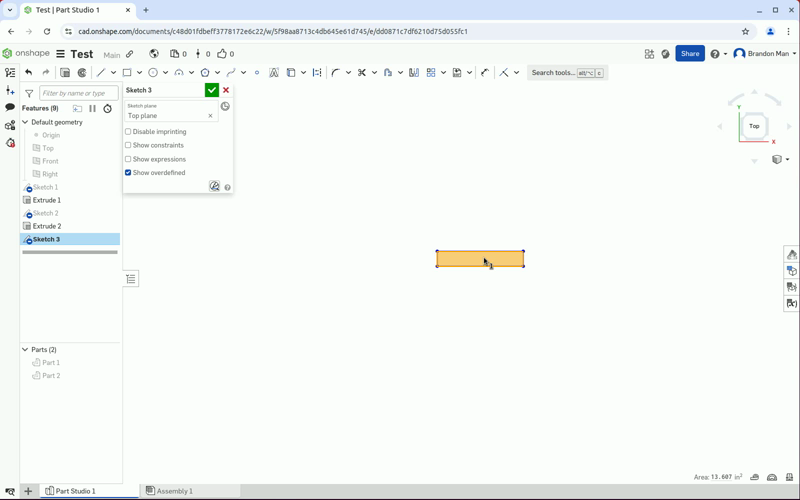
scroll(-6)
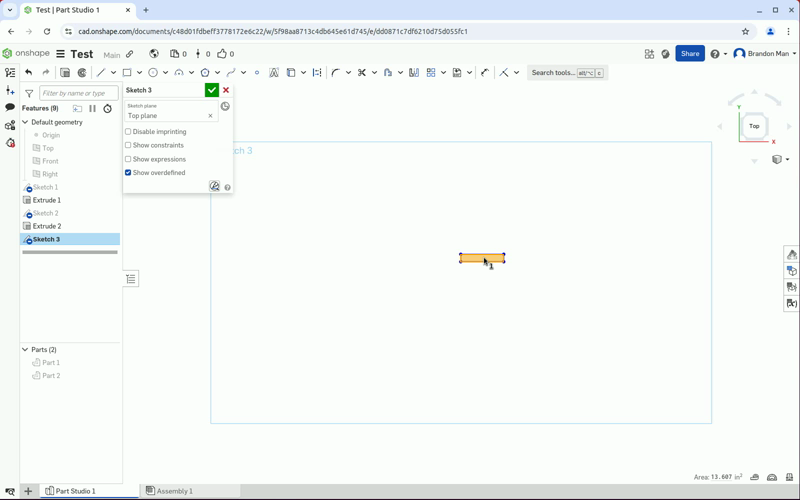
mouse_move(73, 352)
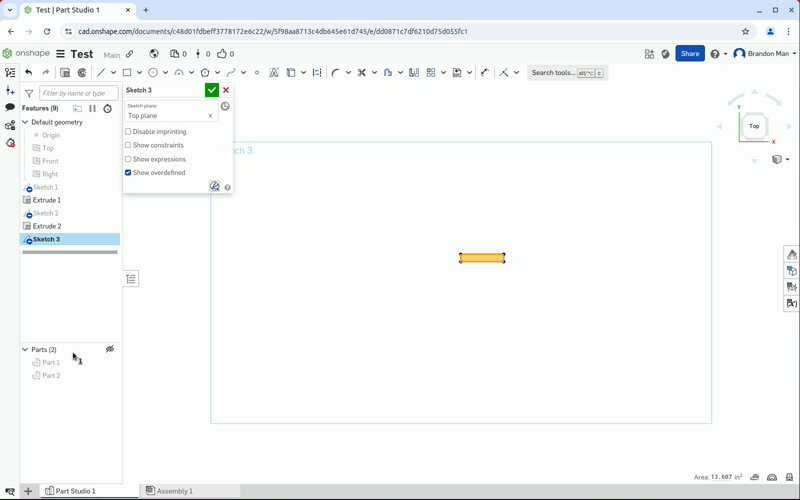
key(shift+y)
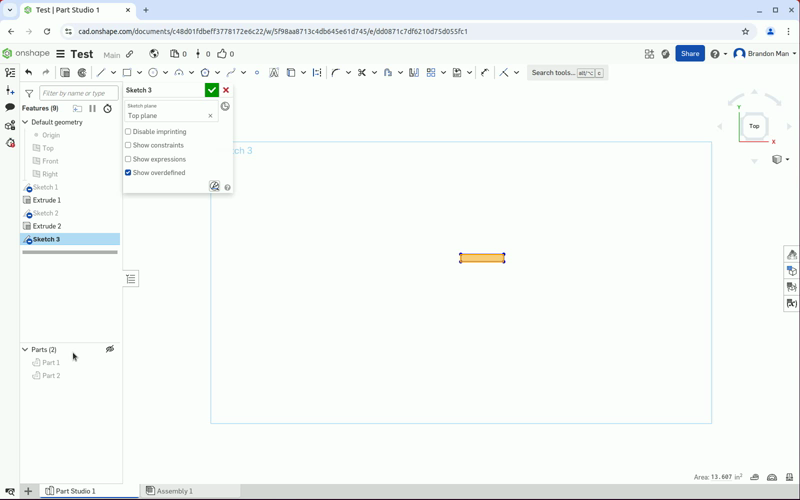
key(shift+e)
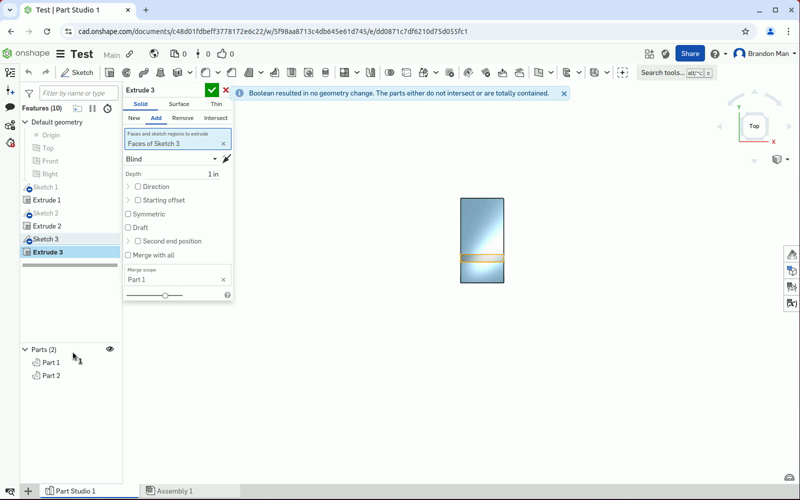
mouse_move(143, 106)
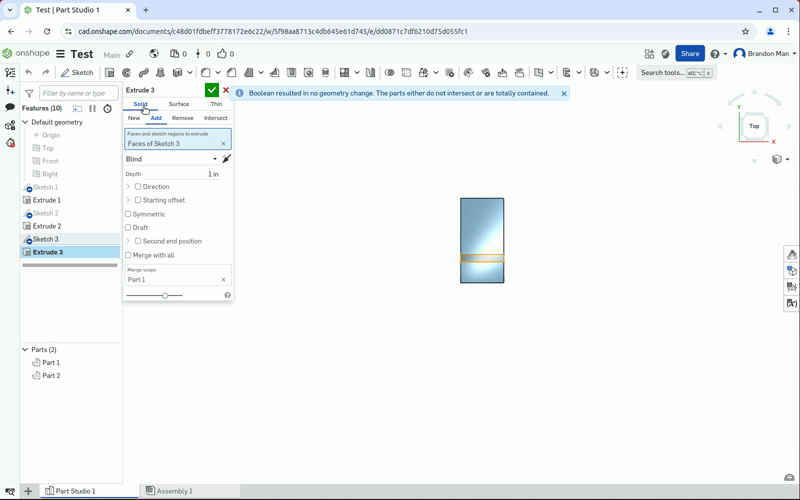
click(143, 106)
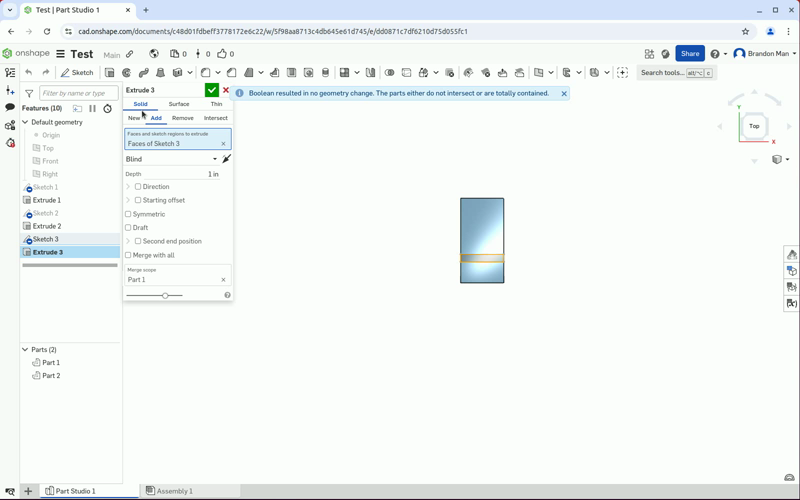
mouse_move(137, 120)
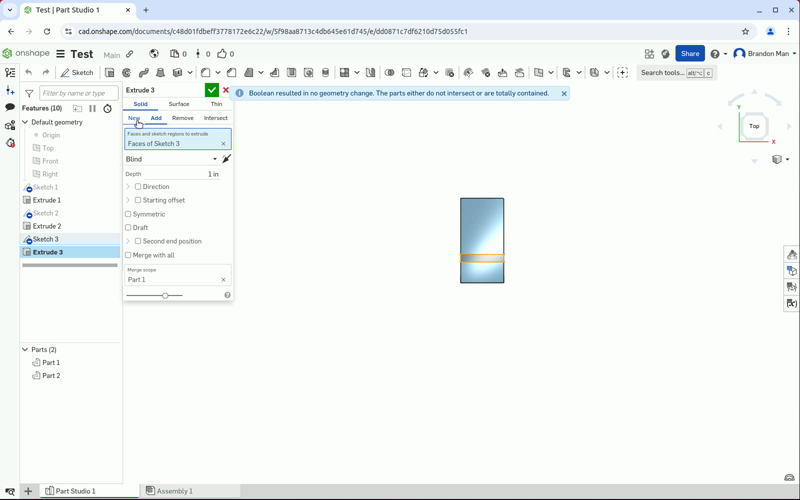
click(137, 120)
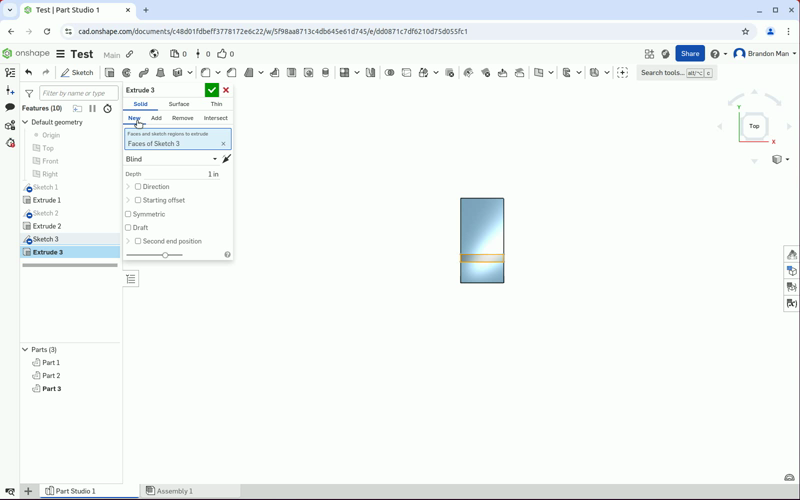
key(tab, 4)
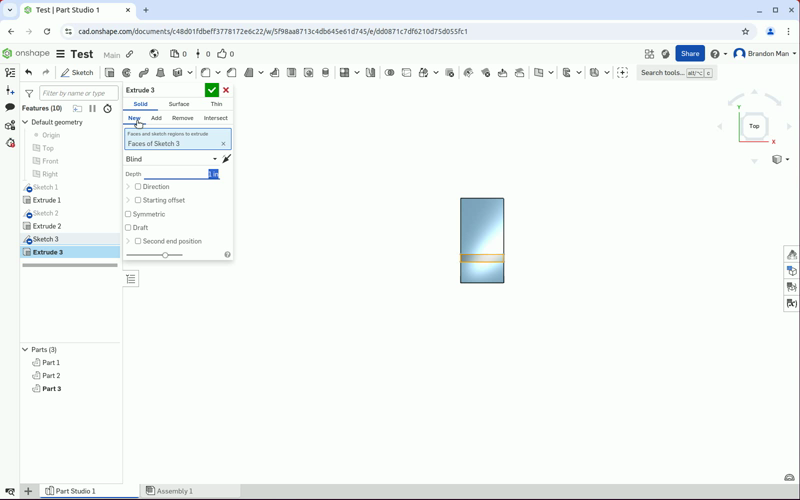
text(-23.108)
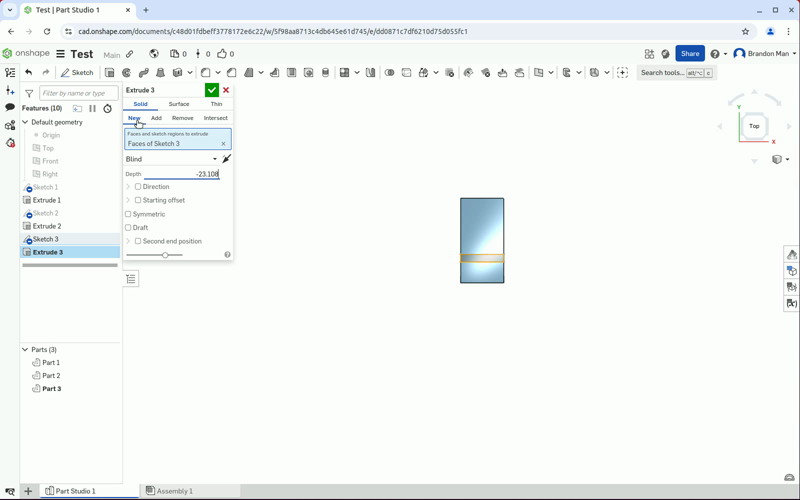
key(enter)
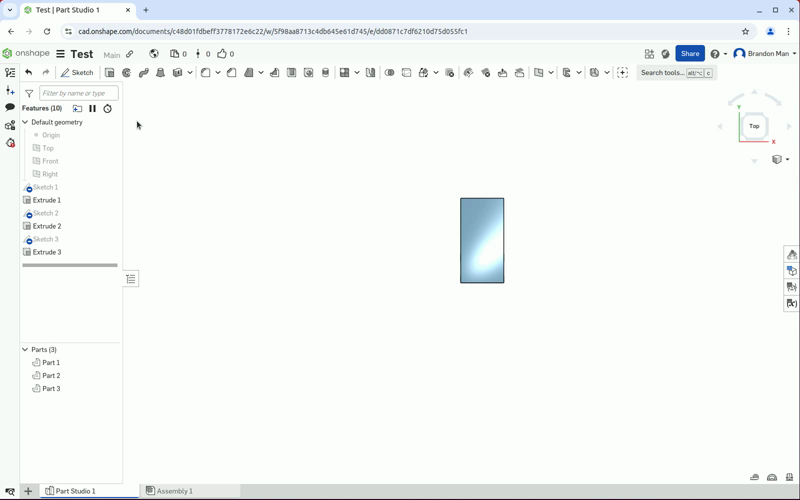
key(shift+h)
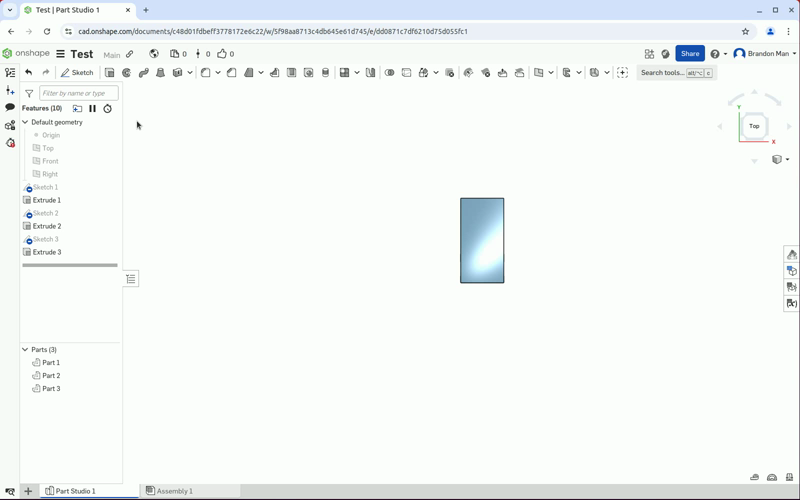
key(shift+h)
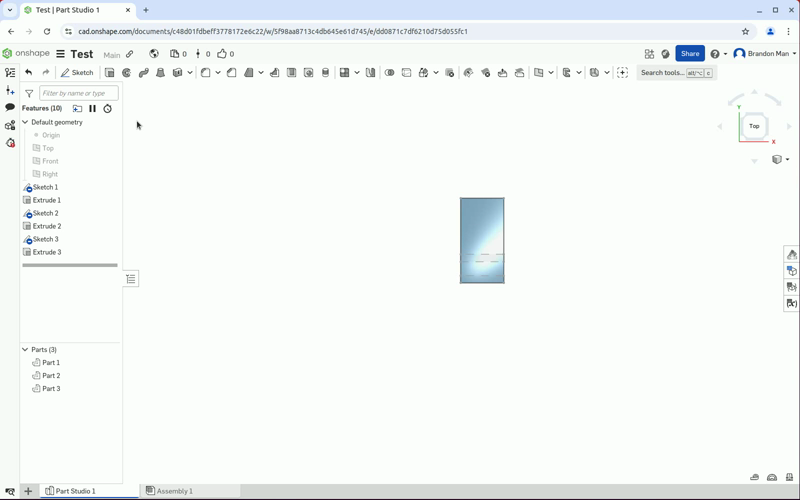
key(shift+7)
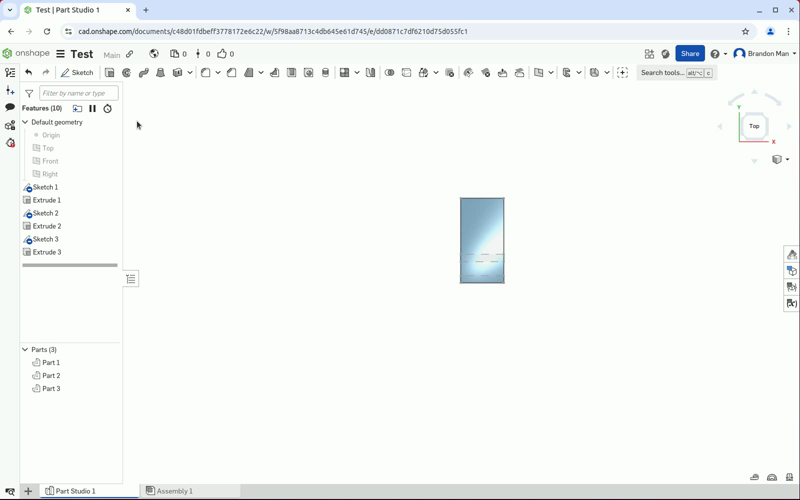
key(up, 3)
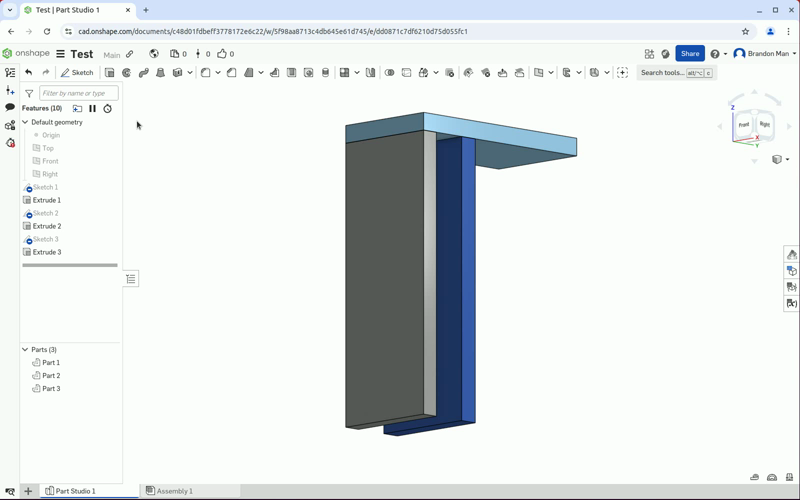
key(left, 3)
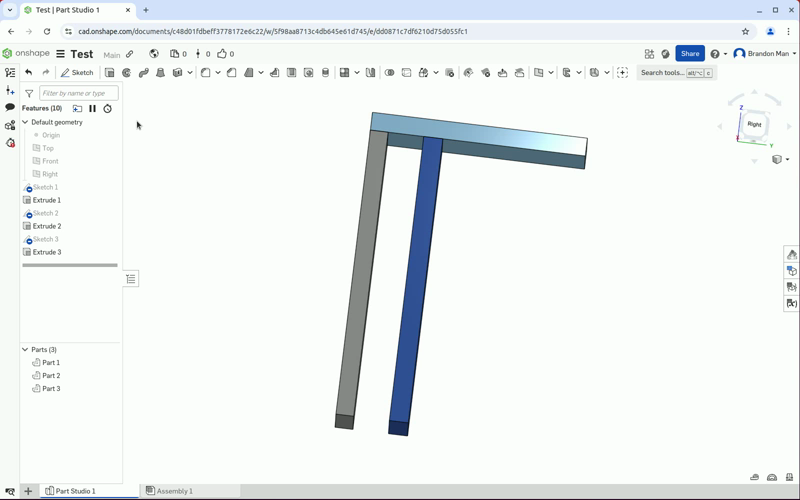
key(right, 3)
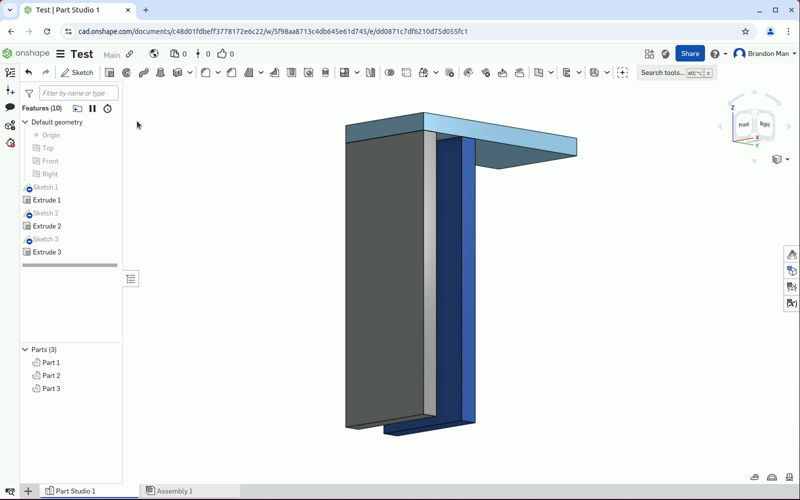
key(down, 3)
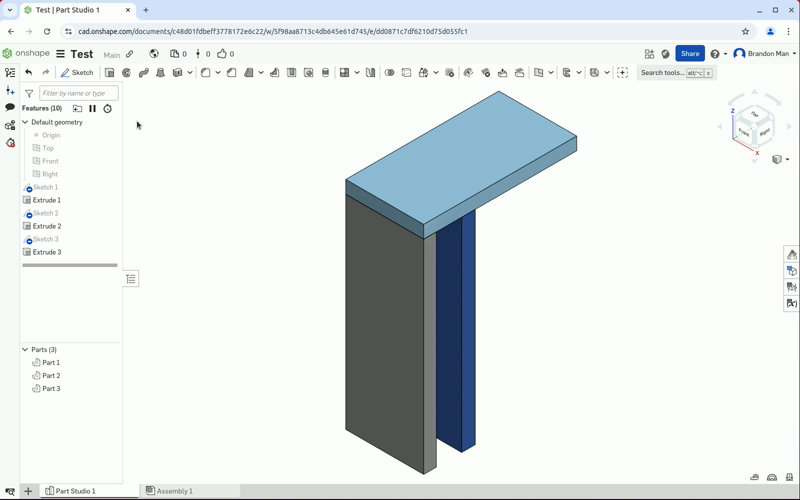
mouse_move(73, 189)
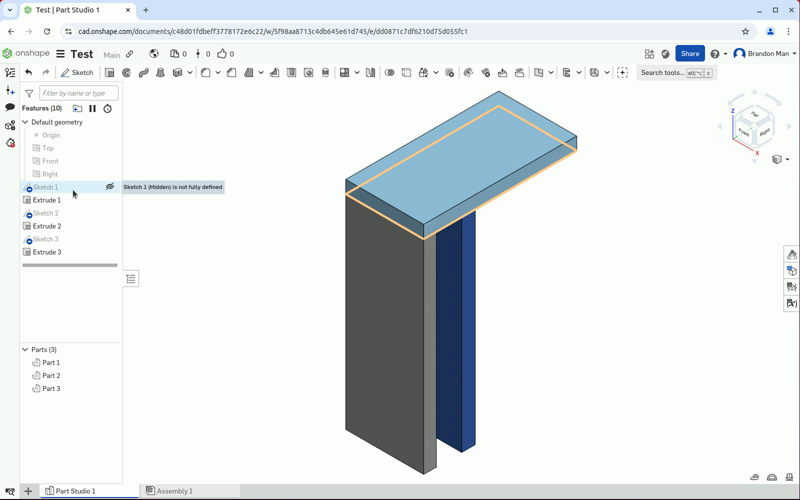
click(73, 189)